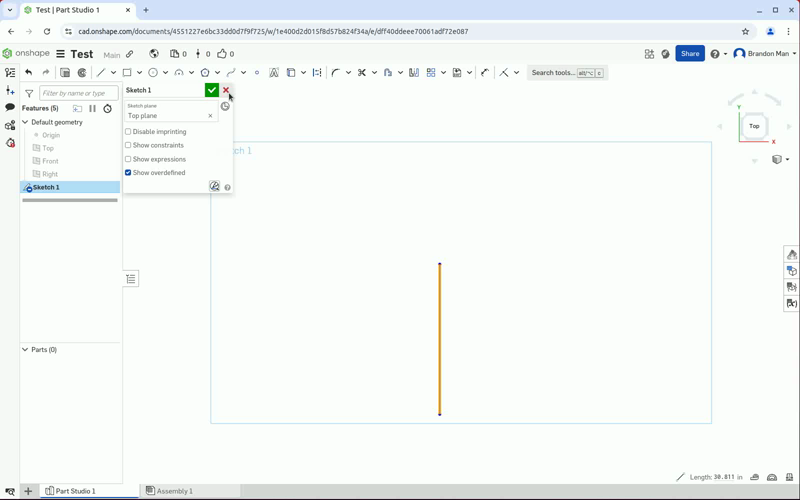
key(shift+h)
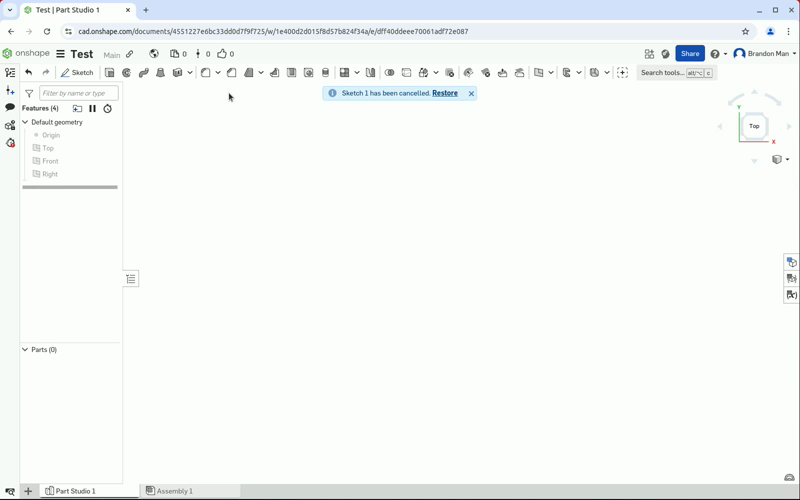
mouse_move(73, 352)
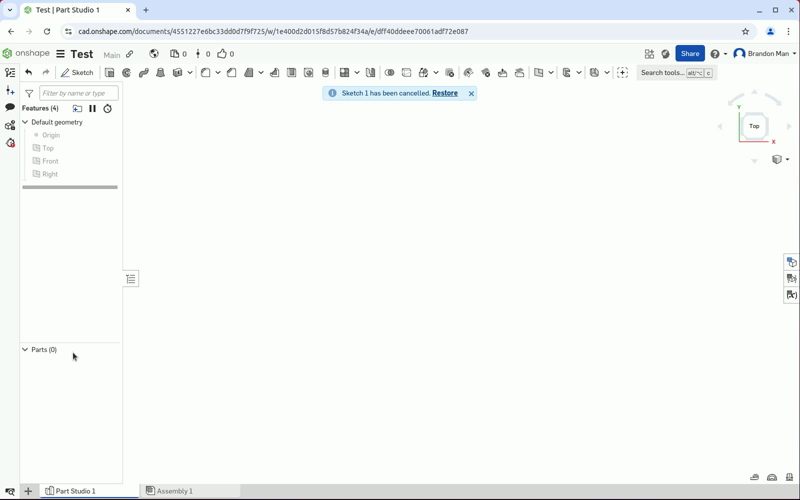
key(y)
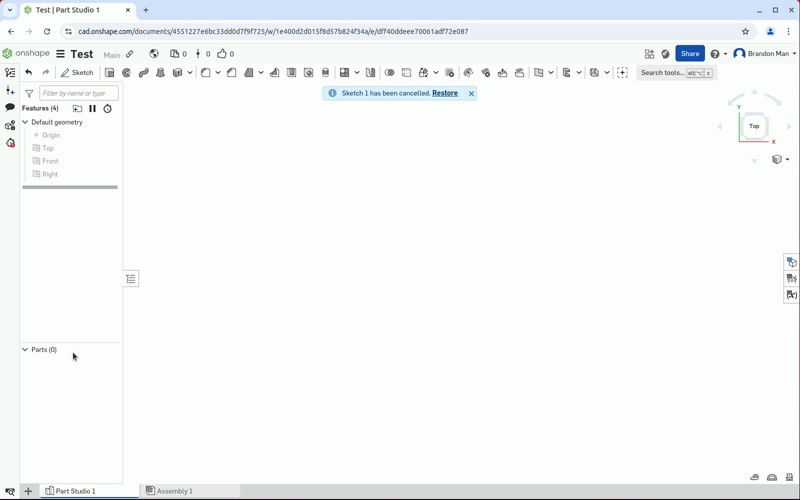
key(shift+p)
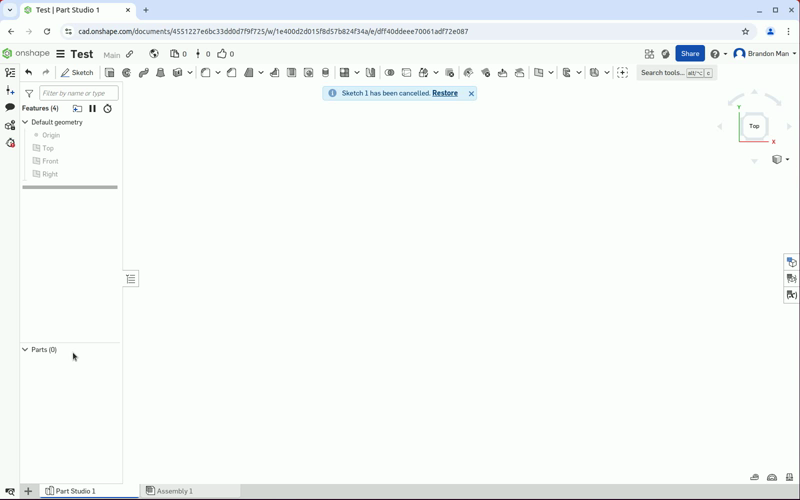
key(space)
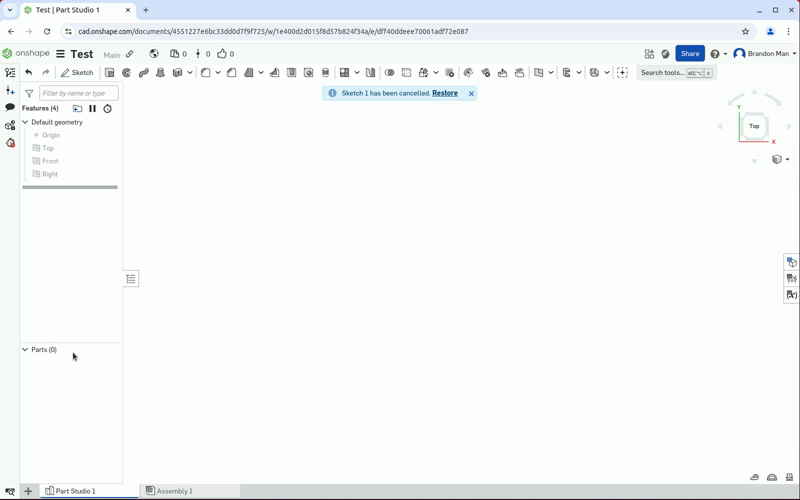
key_down(shift)
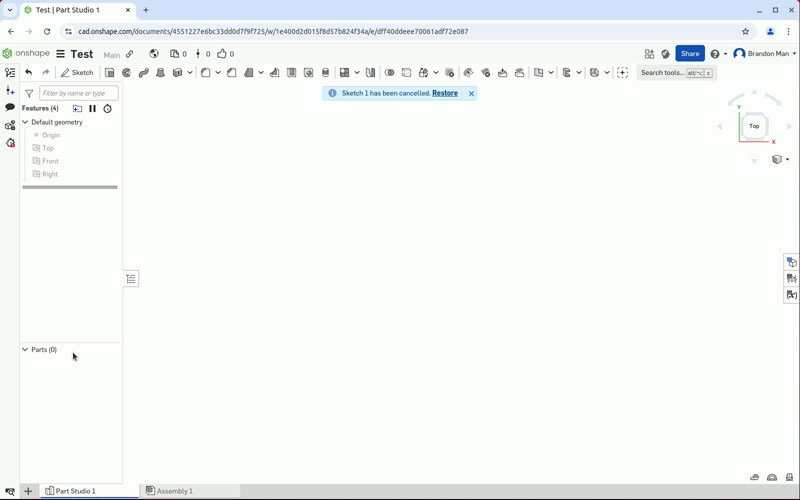
key(up)
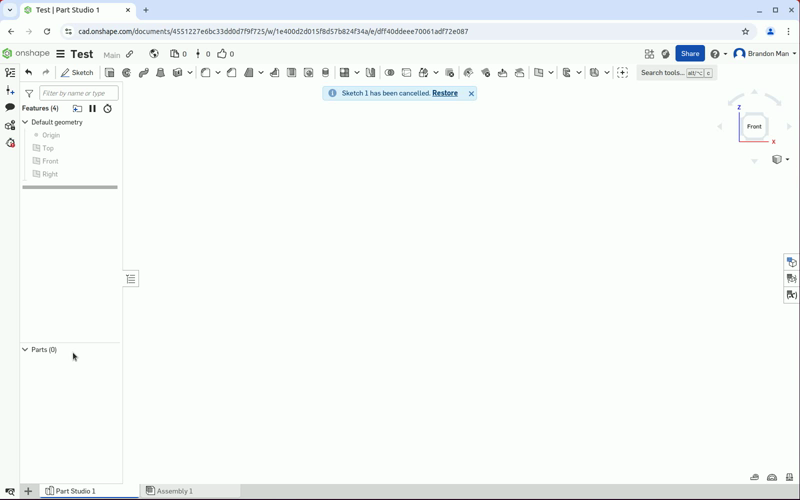
key_up(shift)
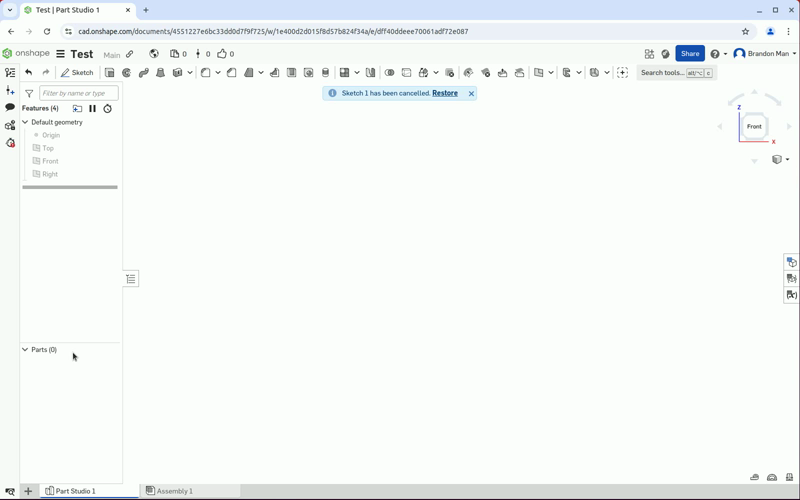
mouse_move(73, 352)
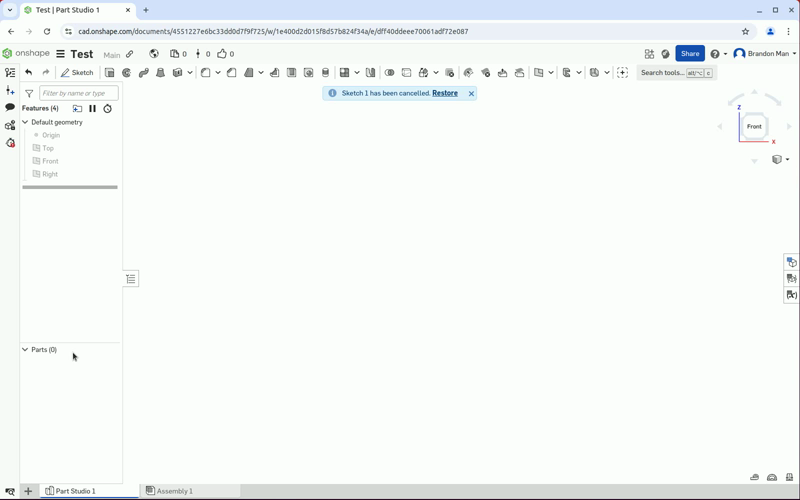
key(shift+y)
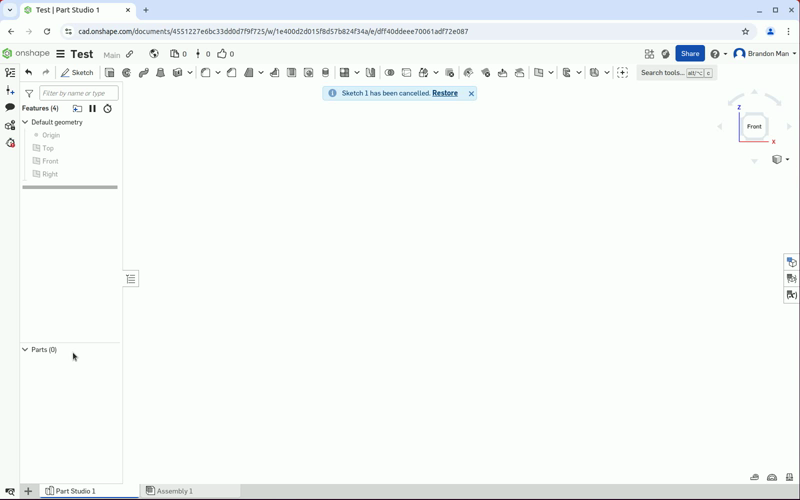
key(shift+s)
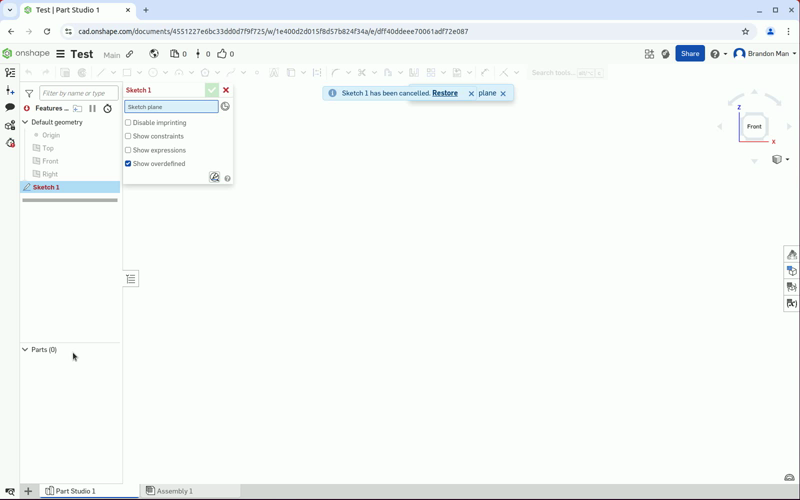
mouse_move(73, 163)
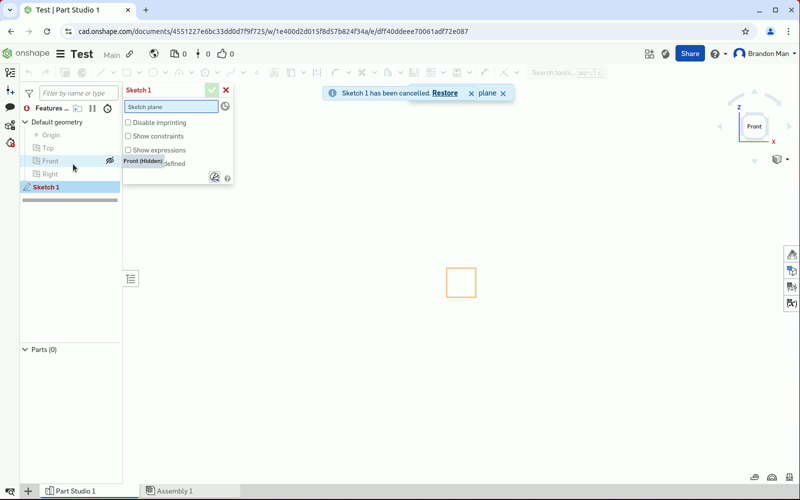
click(73, 163)
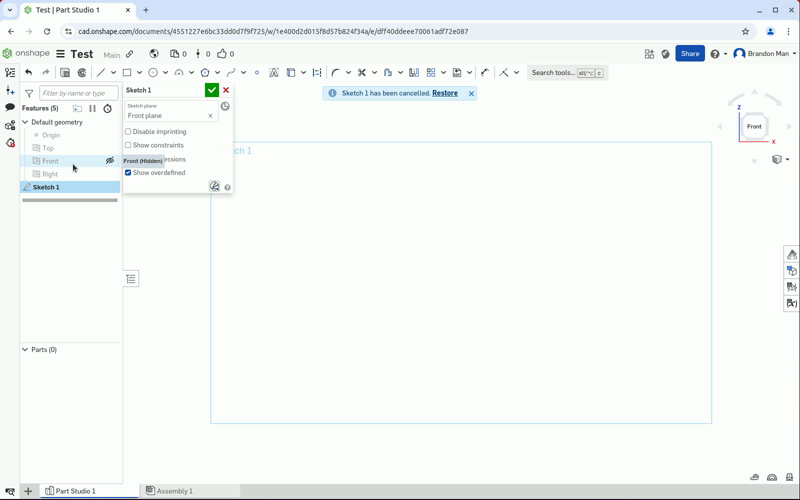
mouse_move(73, 352)
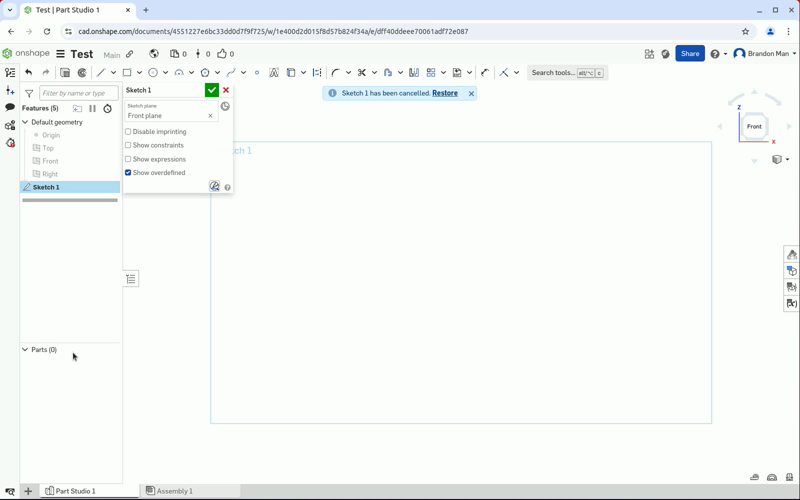
key(y)
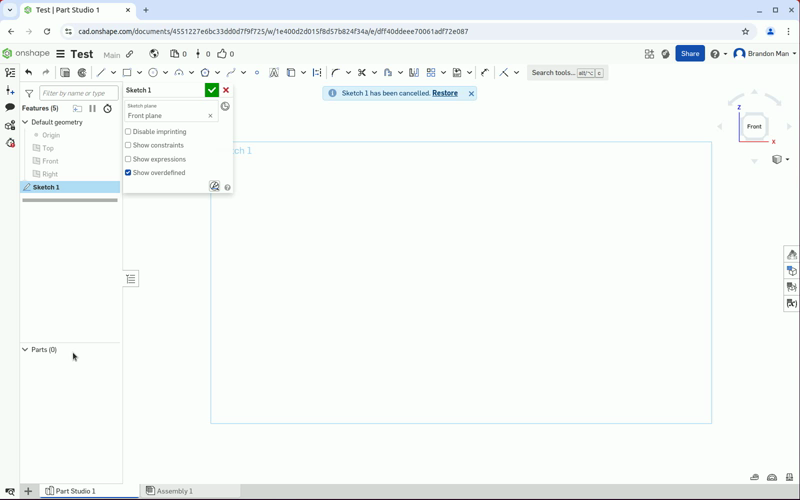
key(c)
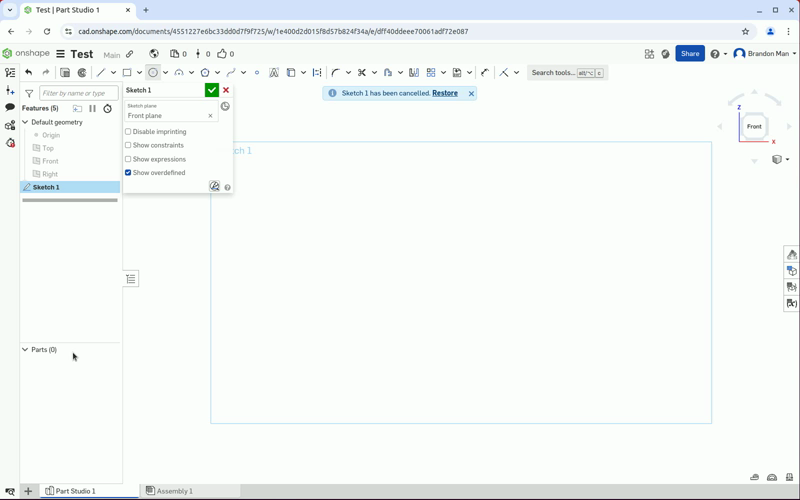
key_down(shift)
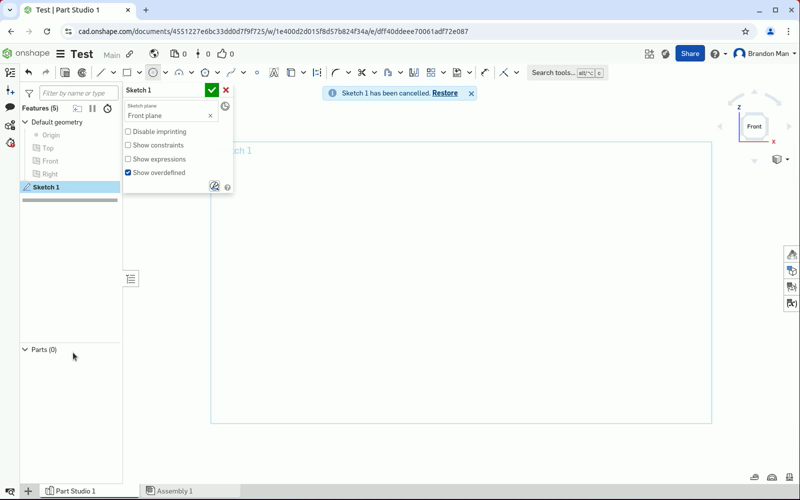
mouse_move(461, 282)
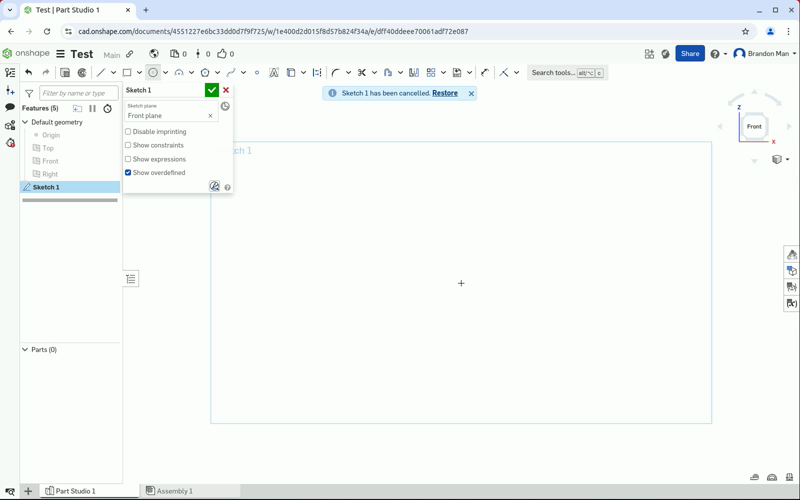
click(461, 282)
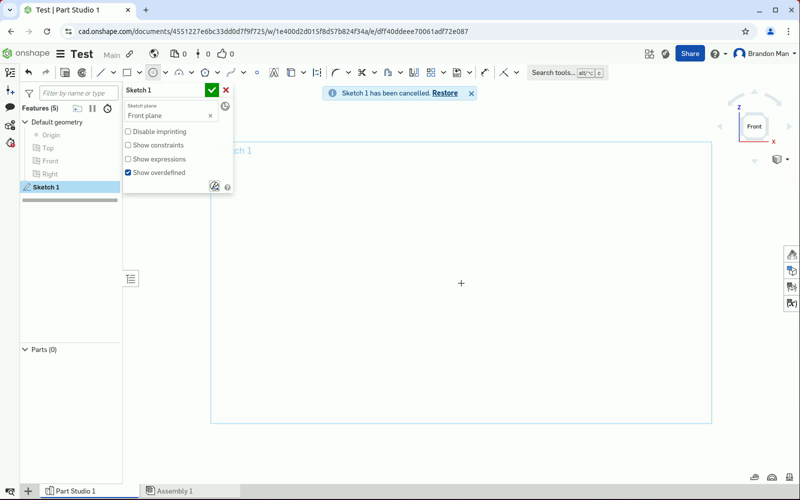
key_up(shift)
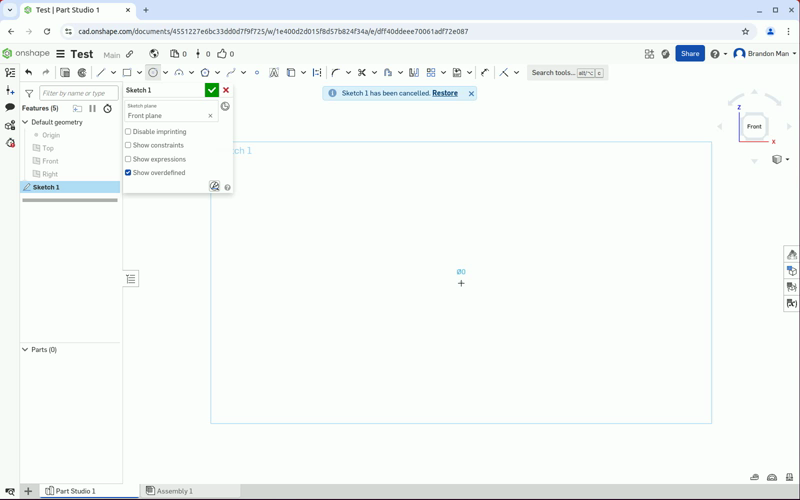
mouse_move(504, 282)
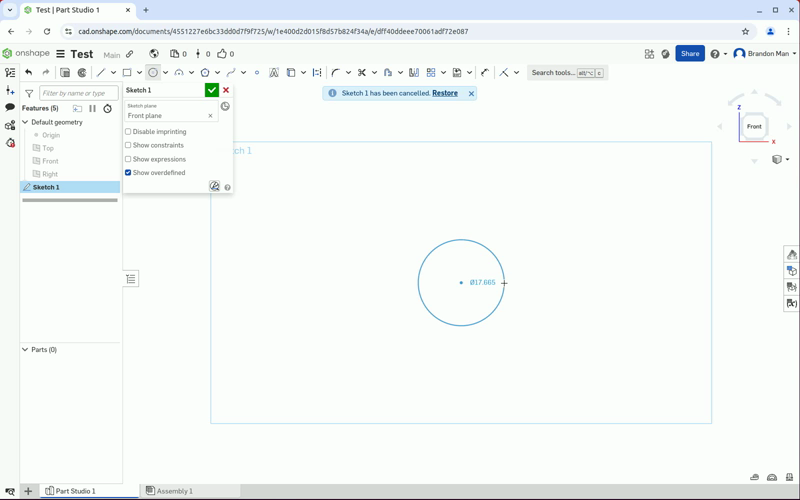
click(504, 282)
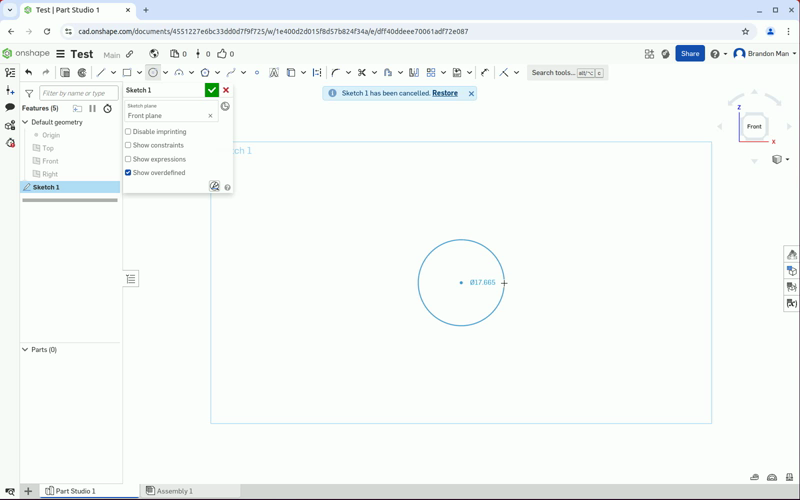
key(esc)
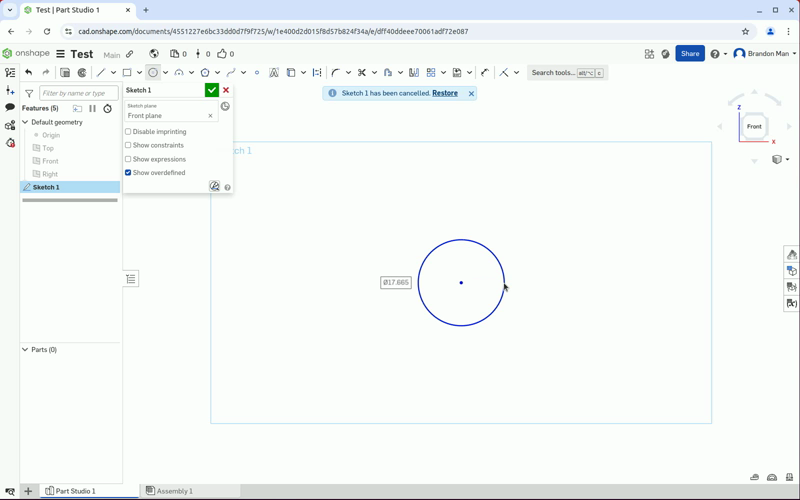
key(c)
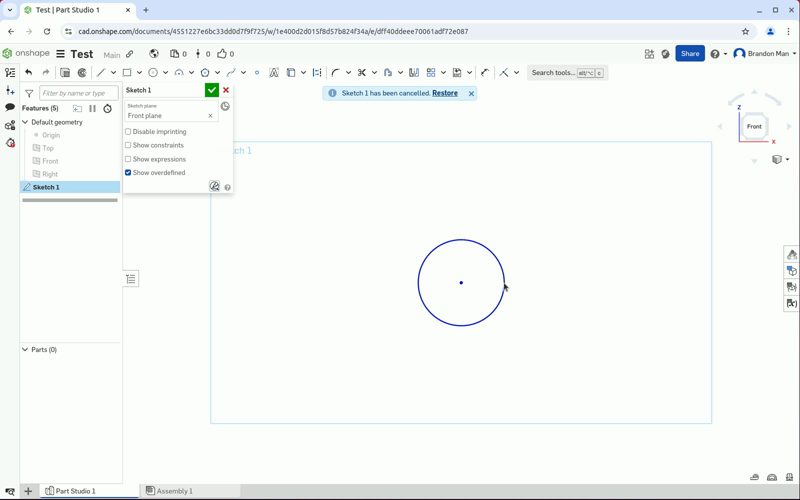
key_down(shift)
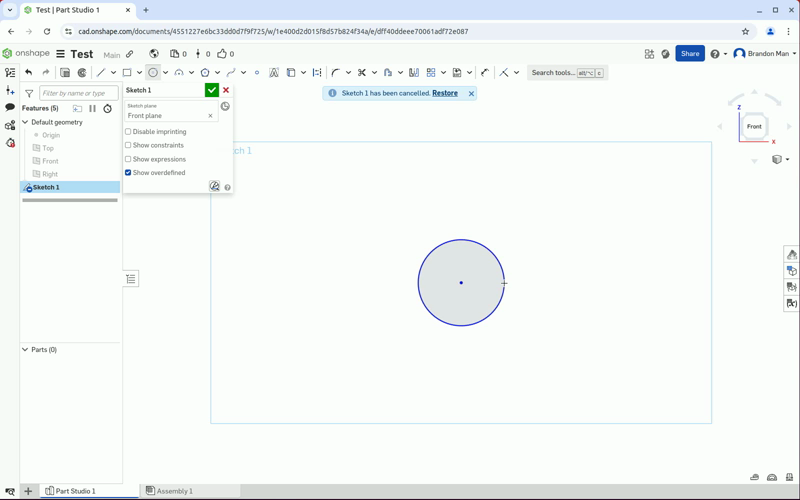
mouse_move(461, 282)
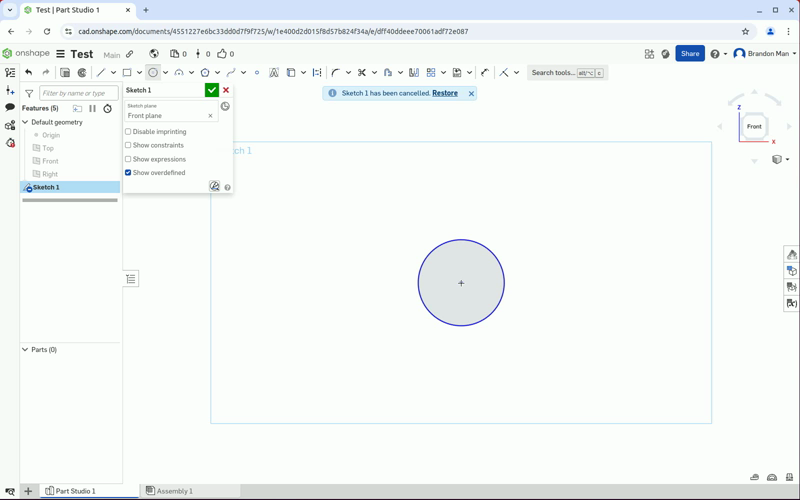
click(461, 282)
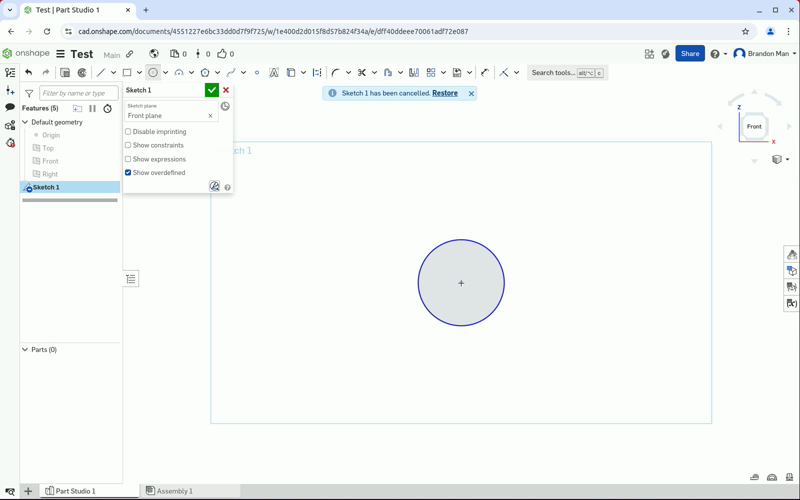
key_up(shift)
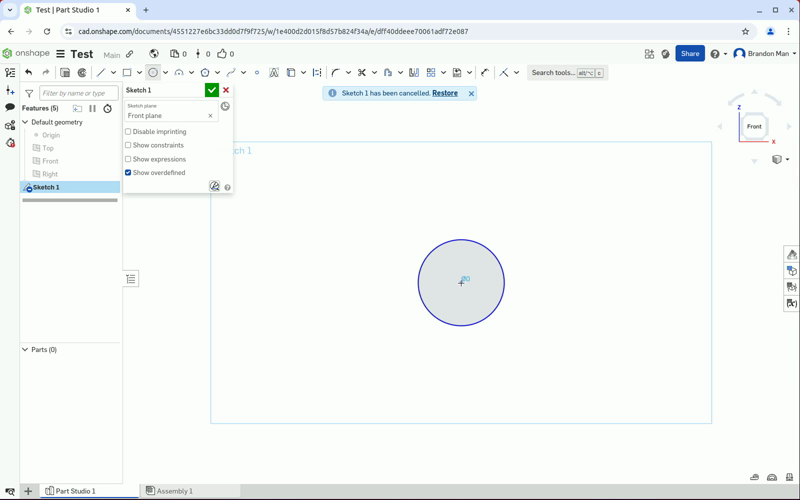
mouse_move(486, 282)
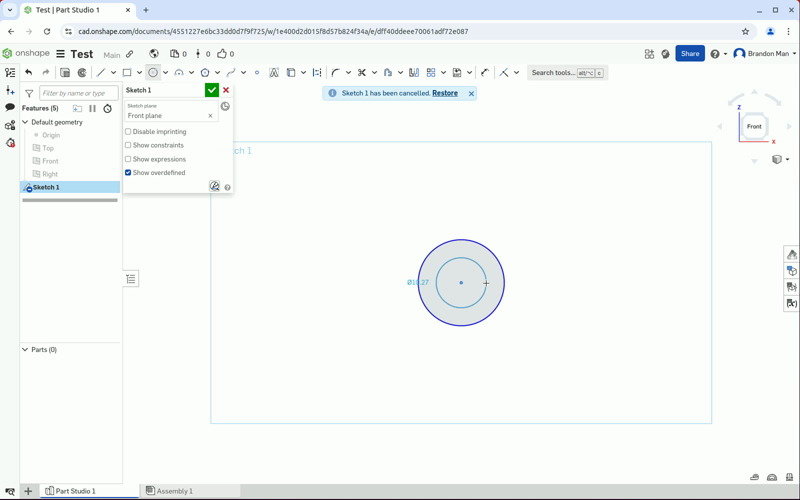
click(486, 282)
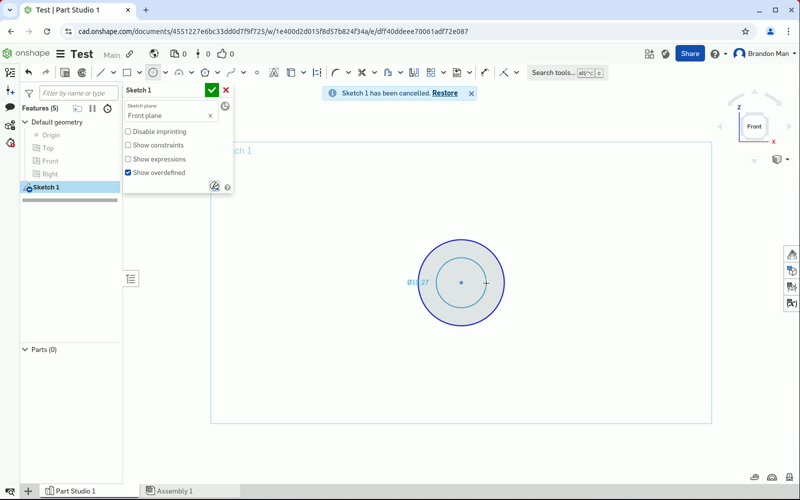
key(esc)
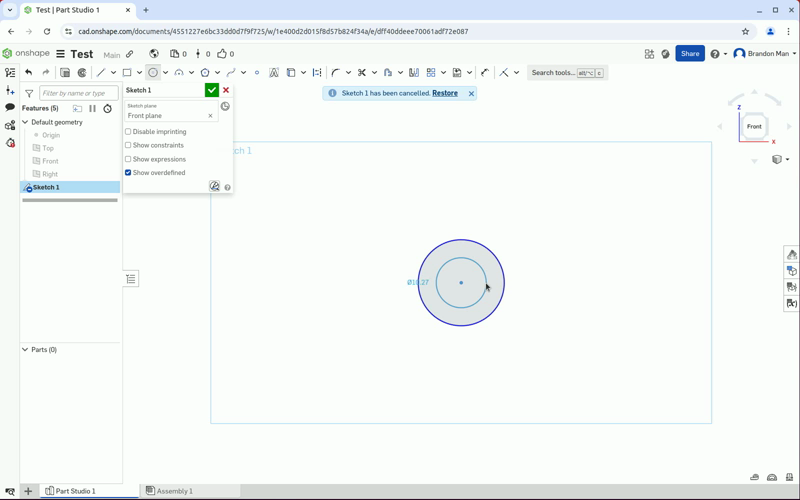
mouse_move(426, 276)
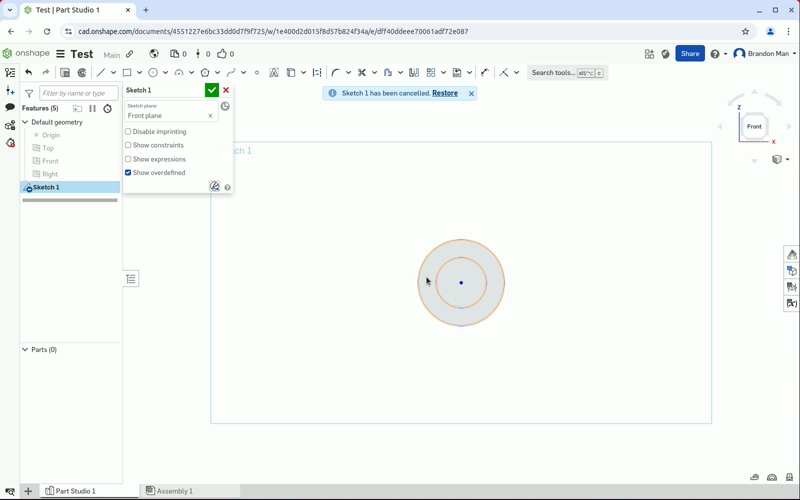
click(426, 276)
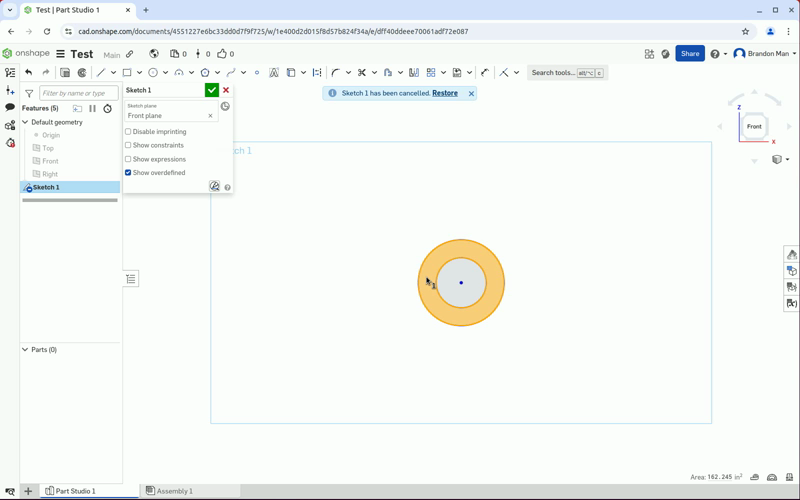
mouse_move(73, 352)
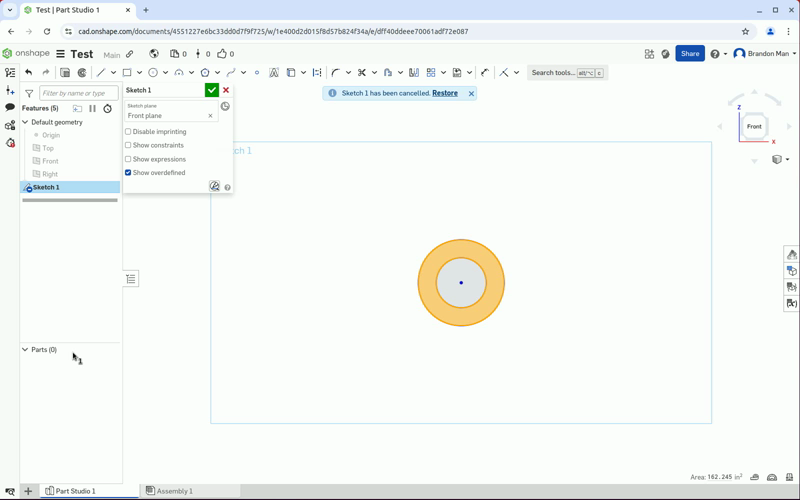
key(shift+y)
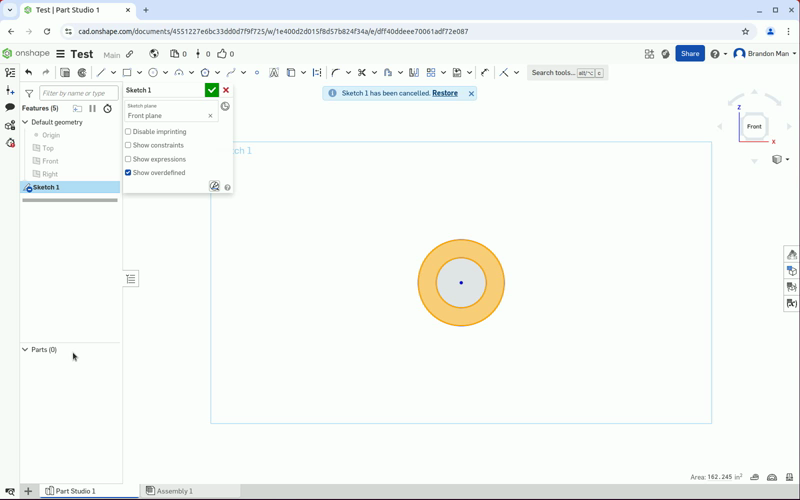
key(shift+e)
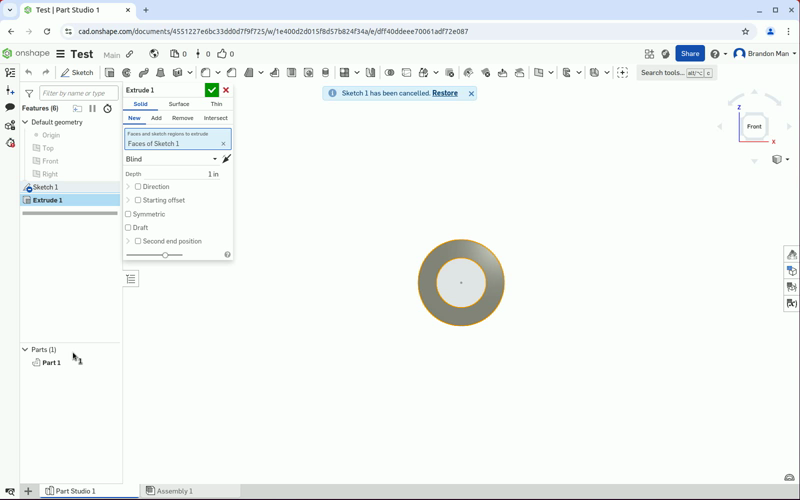
mouse_move(143, 106)
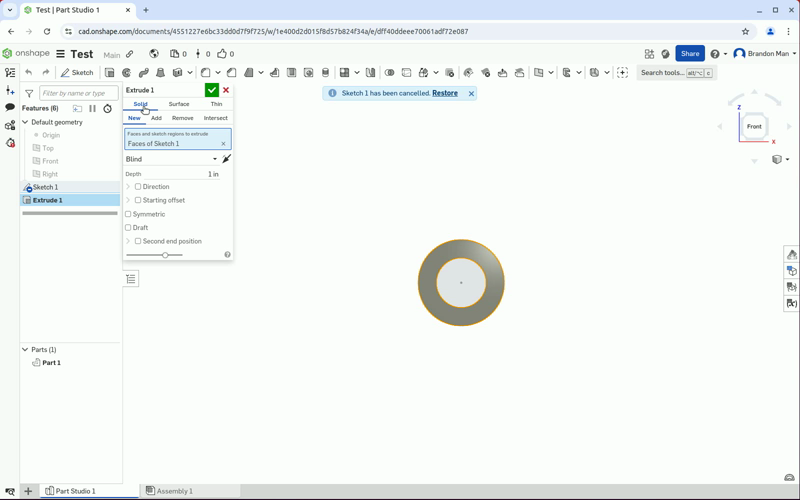
click(143, 106)
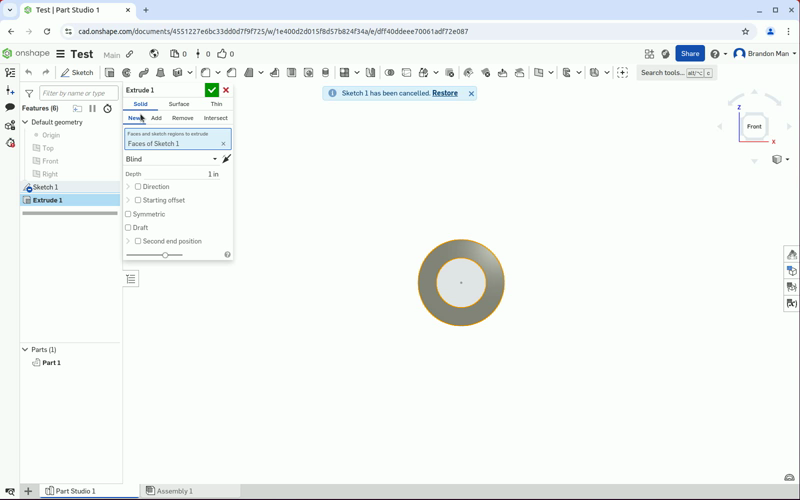
mouse_move(137, 120)
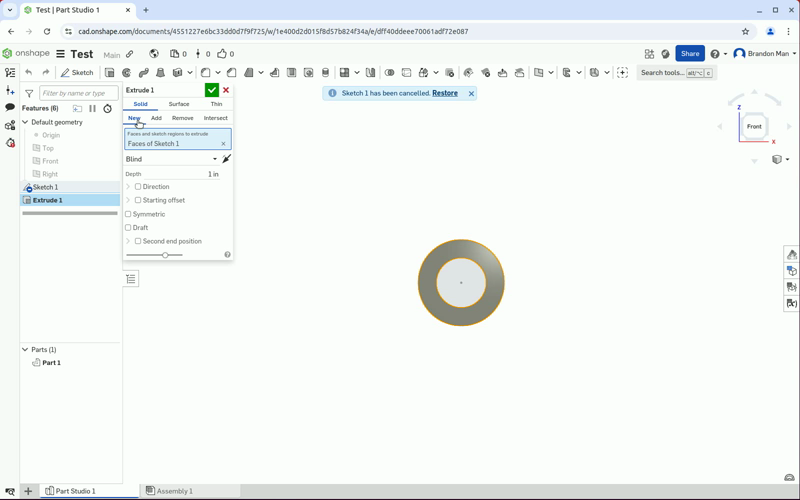
click(137, 120)
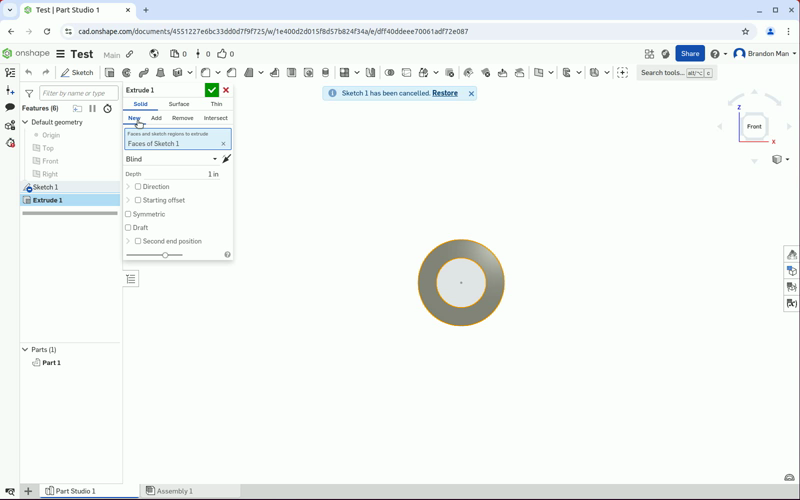
key(tab, 4)
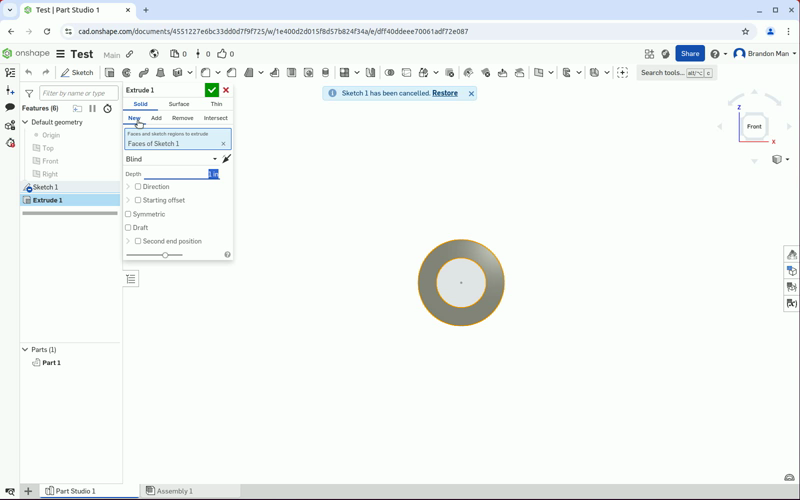
text(13.961)
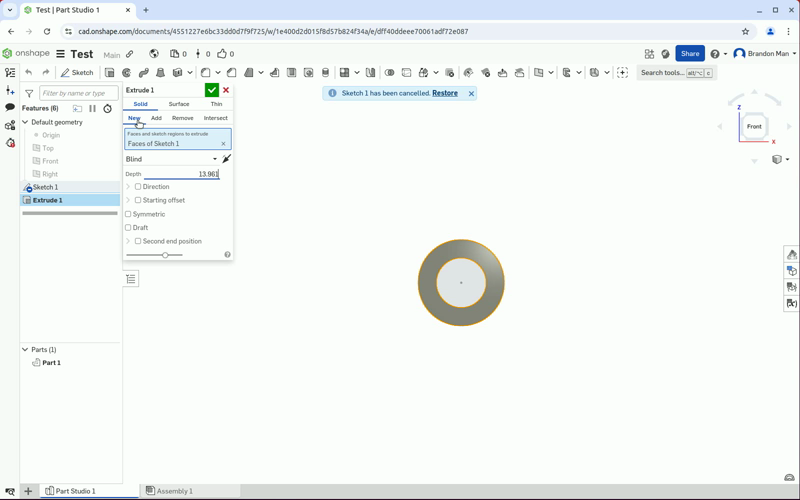
key(enter)
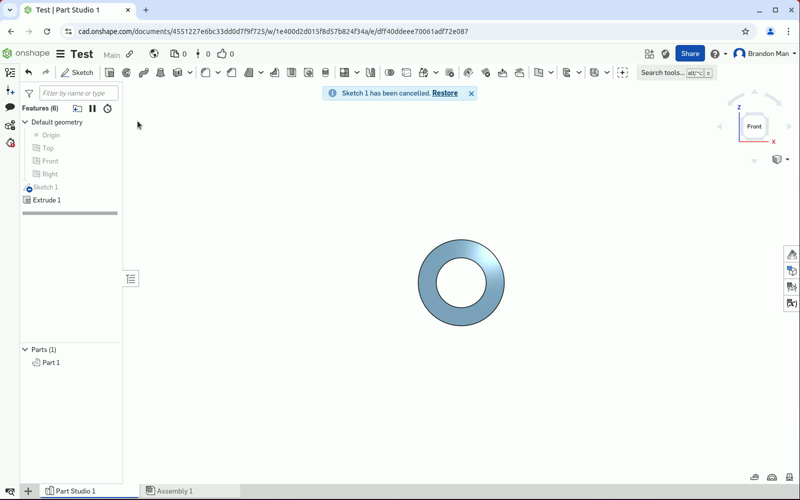
key(shift+h)
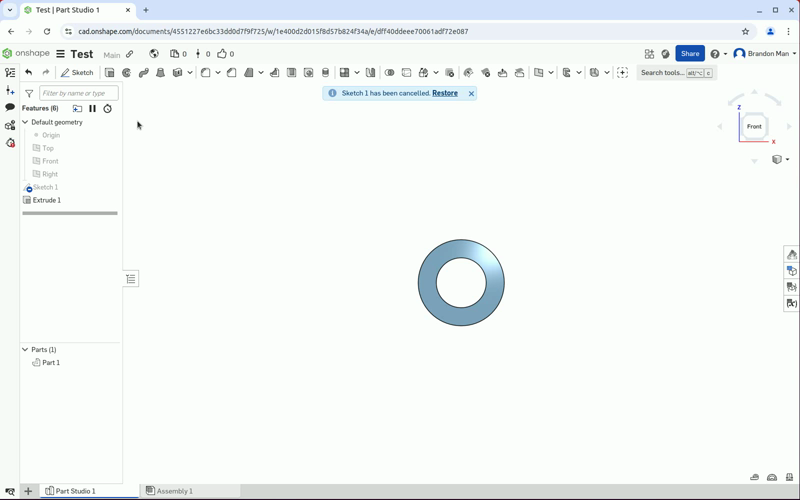
key(shift+h)
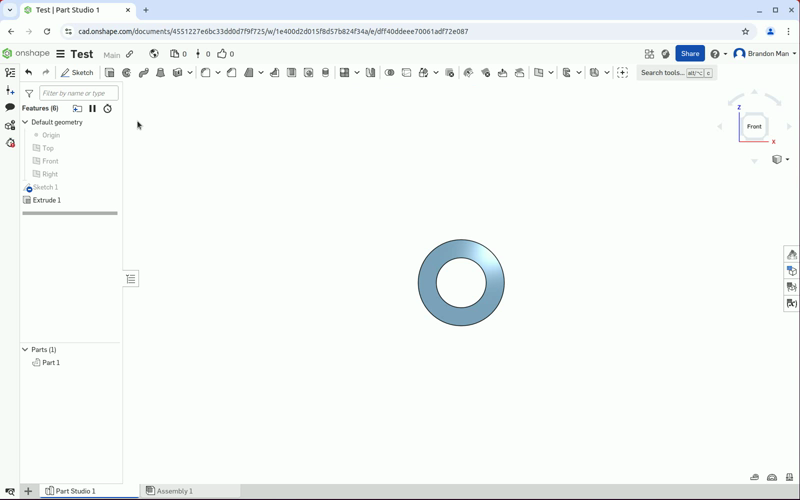
mouse_move(73, 189)
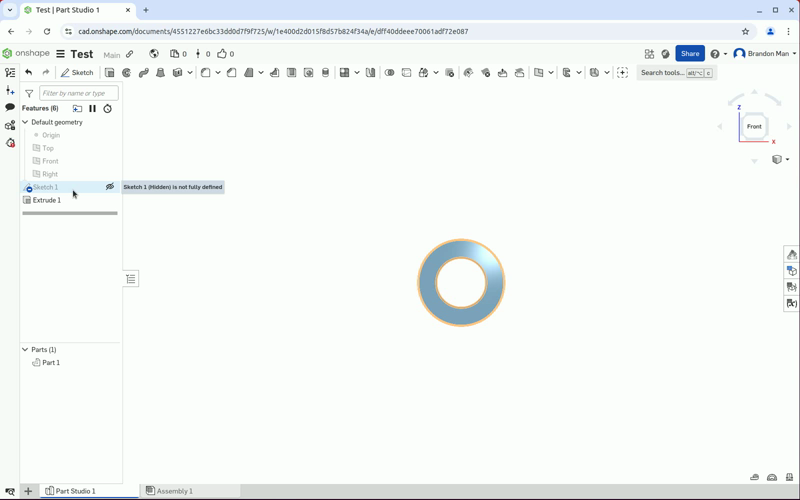
click(73, 189)
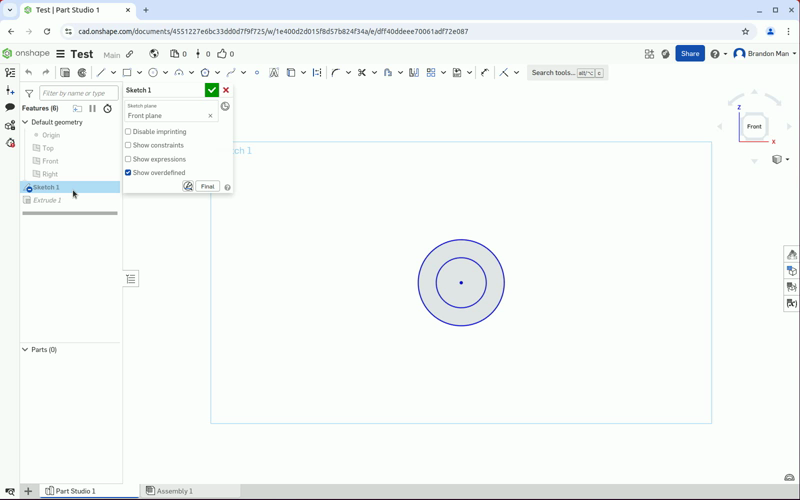
mouse_move(229, 92)
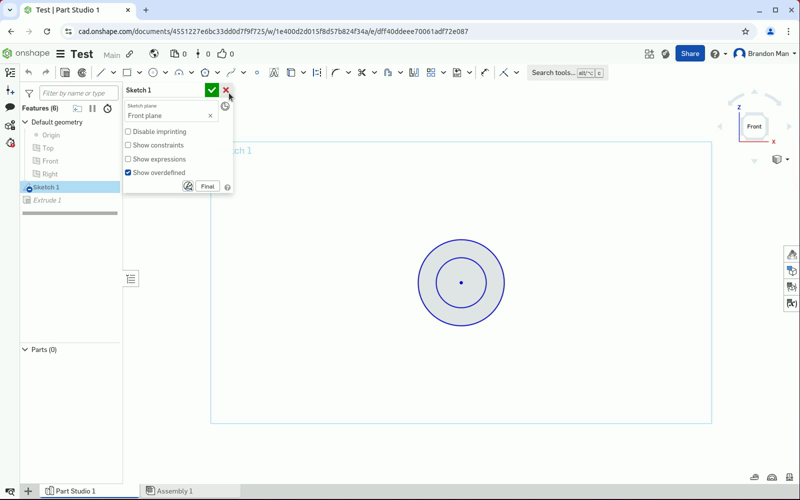
click(229, 92)
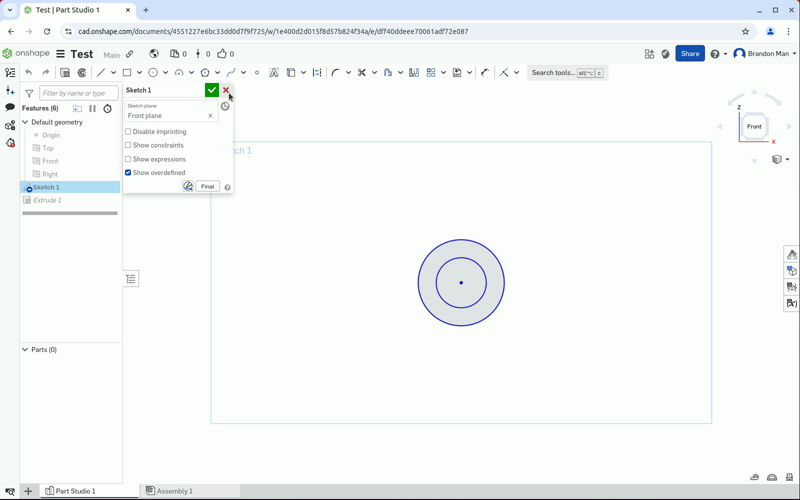
key(shift+s)
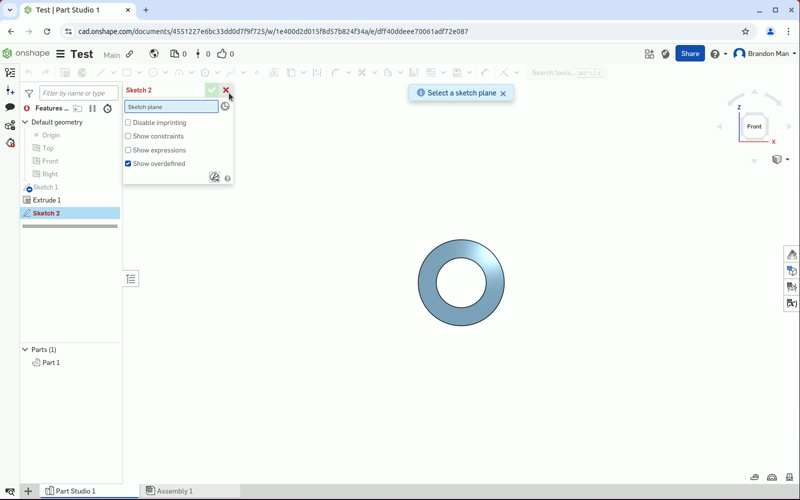
mouse_move(73, 163)
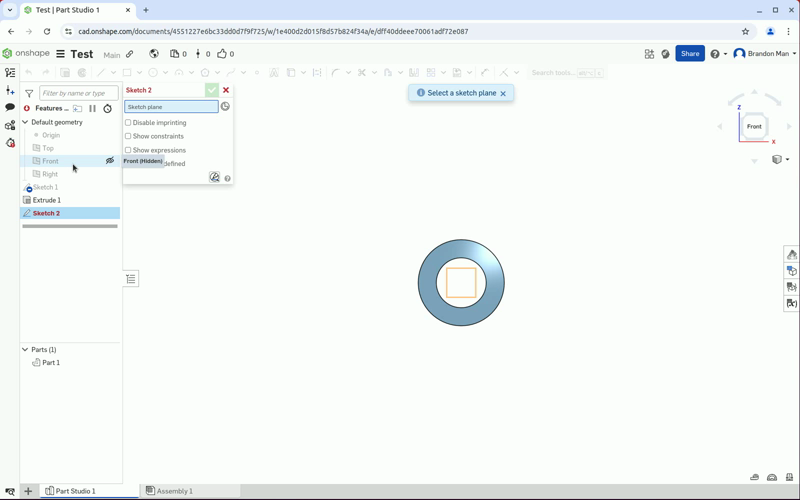
click(73, 163)
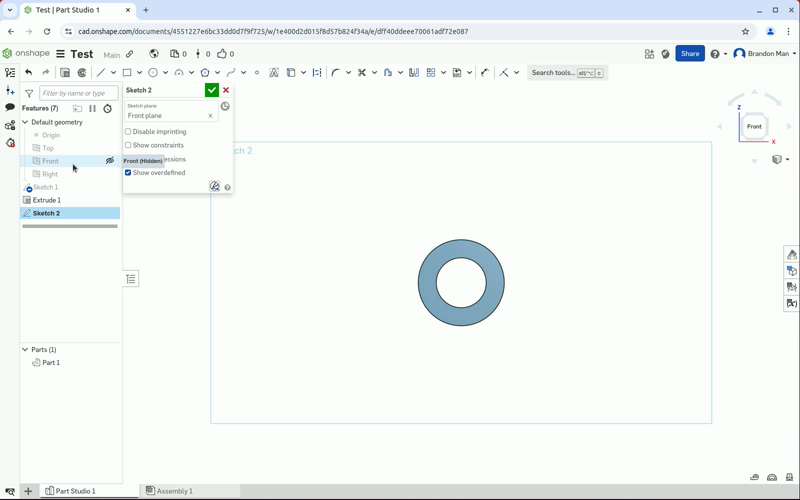
mouse_move(73, 352)
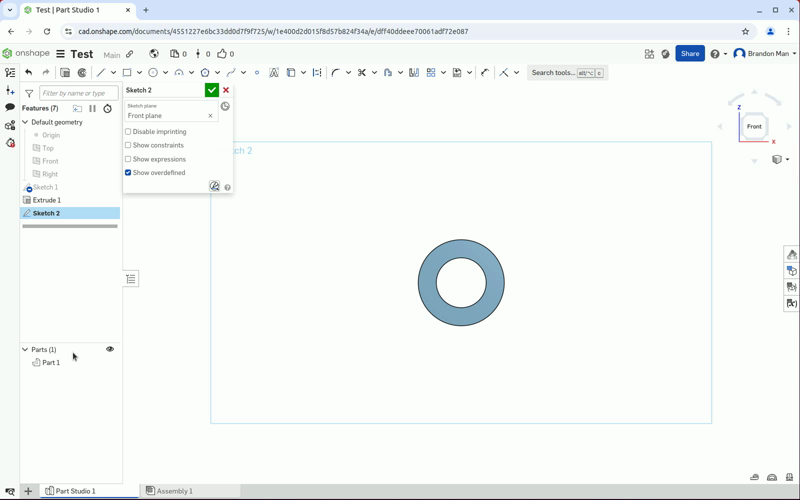
key(y)
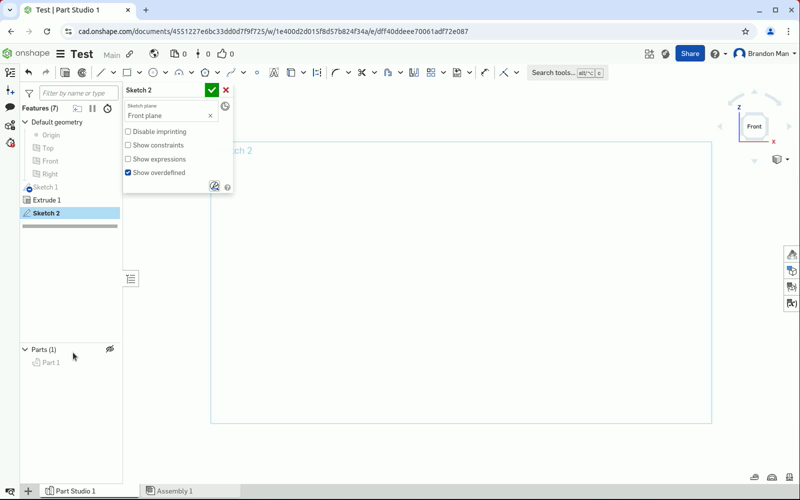
key(l)
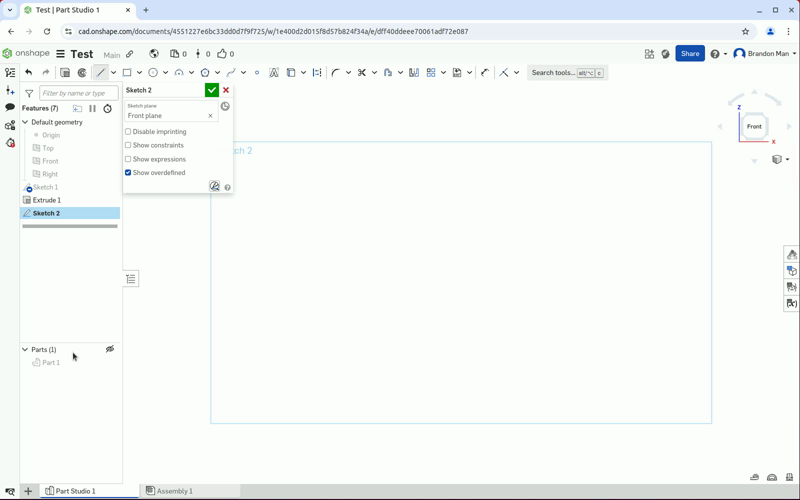
key_down(shift)
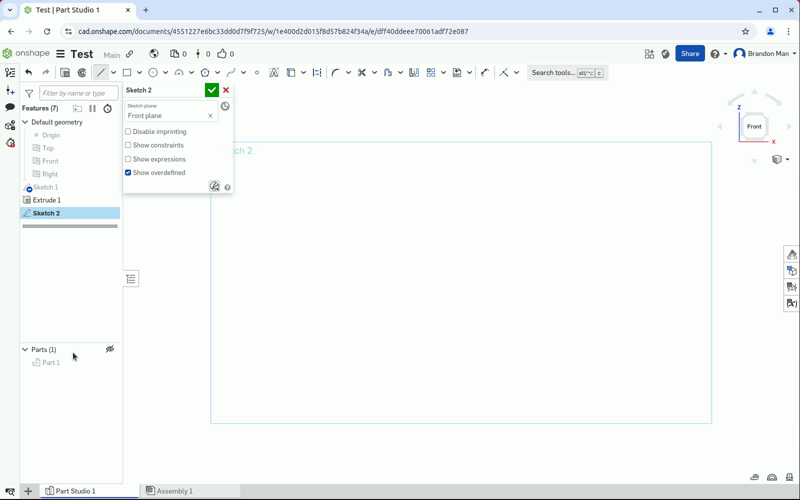
mouse_move(391, 299)
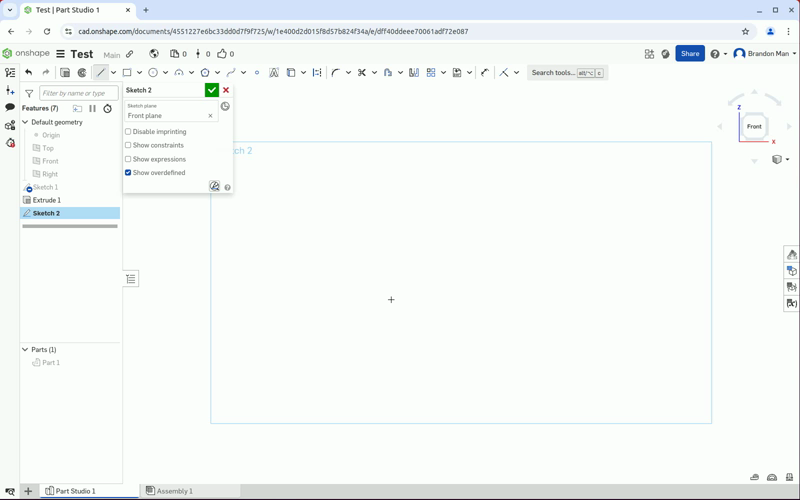
click(391, 299)
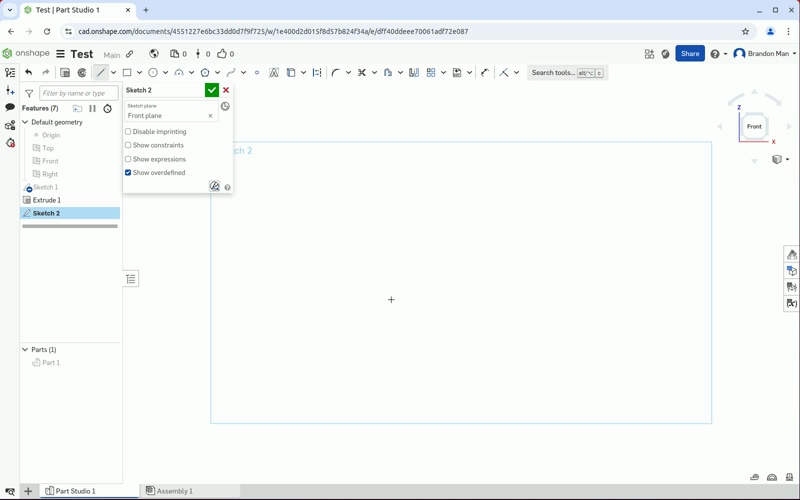
key_up(shift)
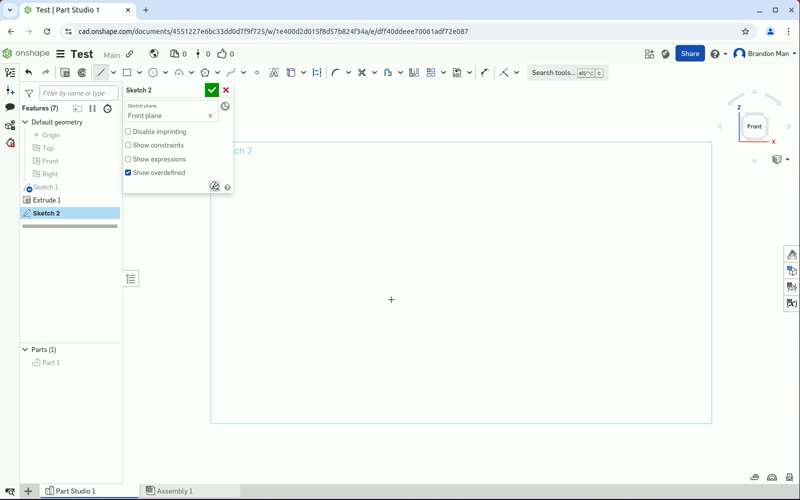
key_down(shift)
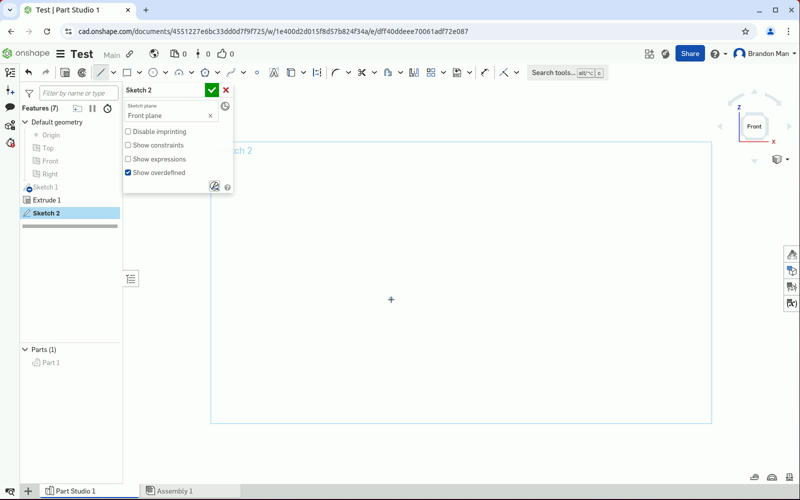
mouse_move(421, 299)
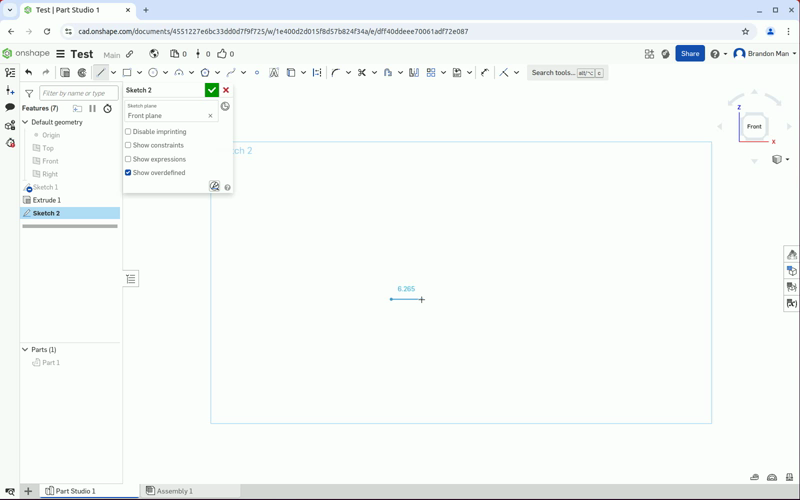
mouse_move(422, 299)
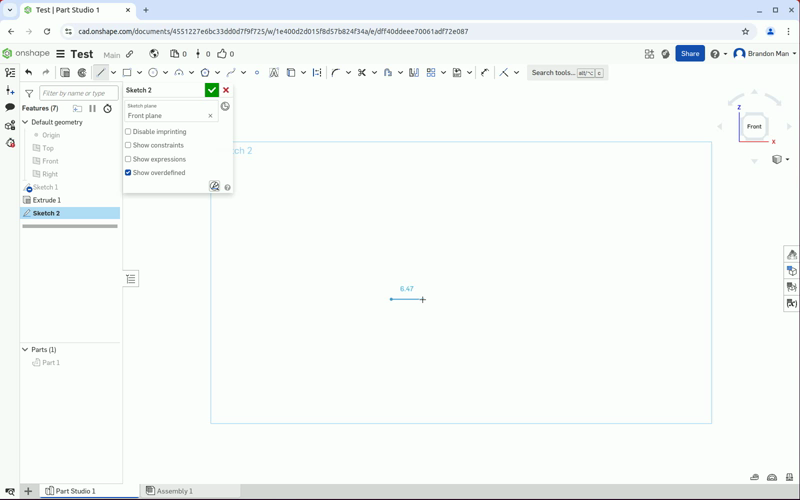
click(422, 299)
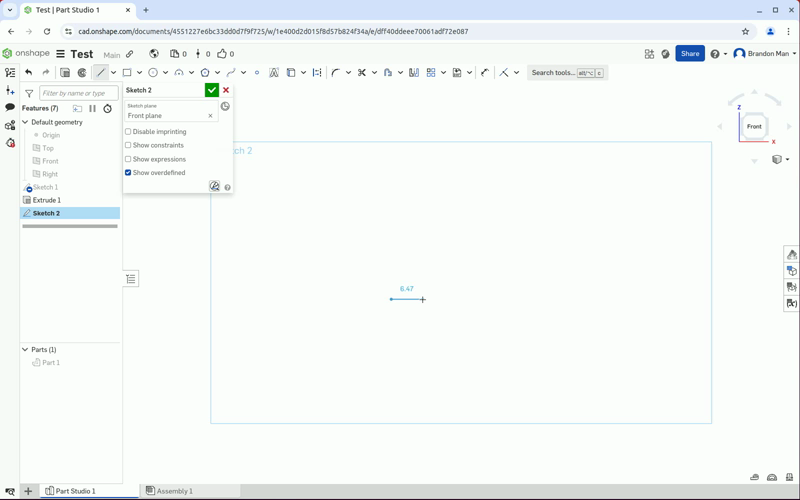
key_up(shift)
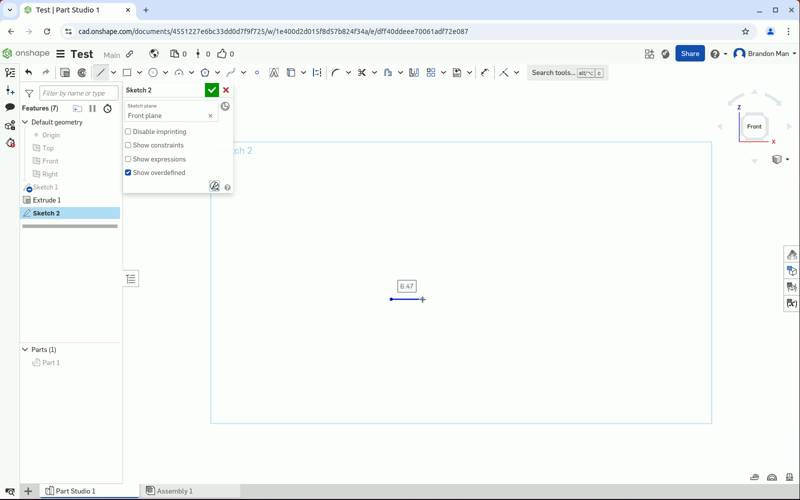
key(esc)
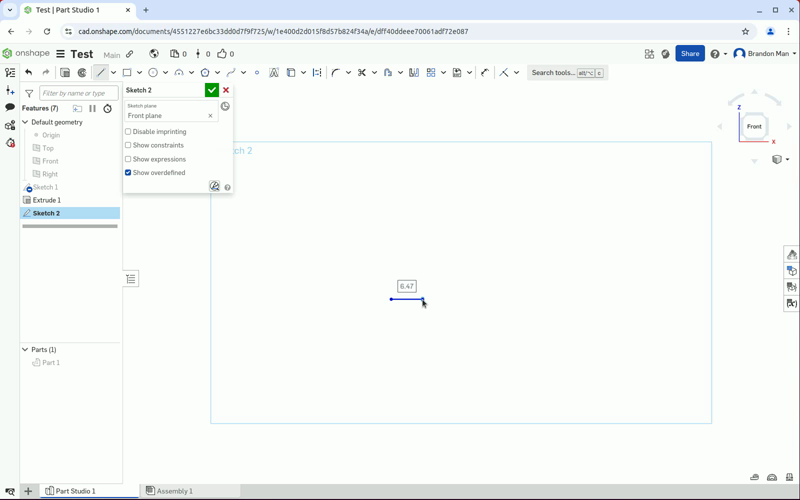
key(a)
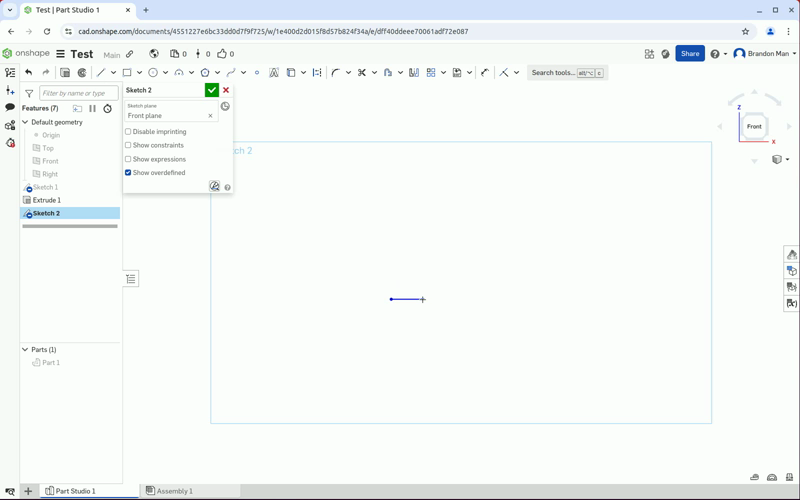
mouse_move(422, 299)
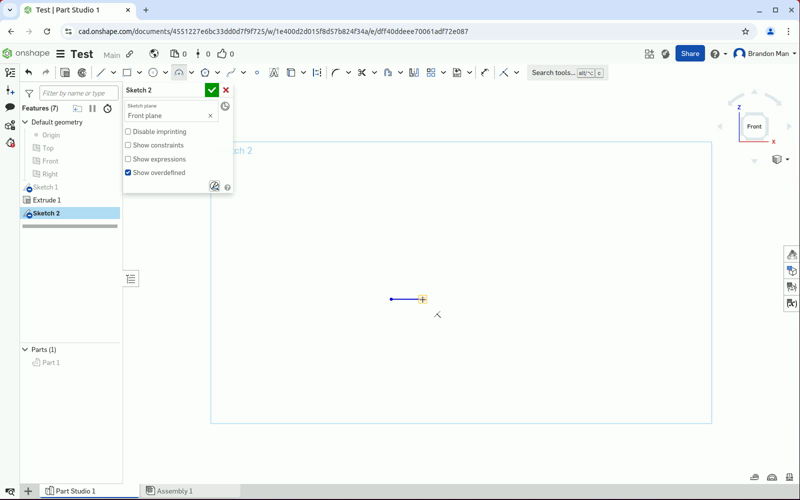
click(422, 299)
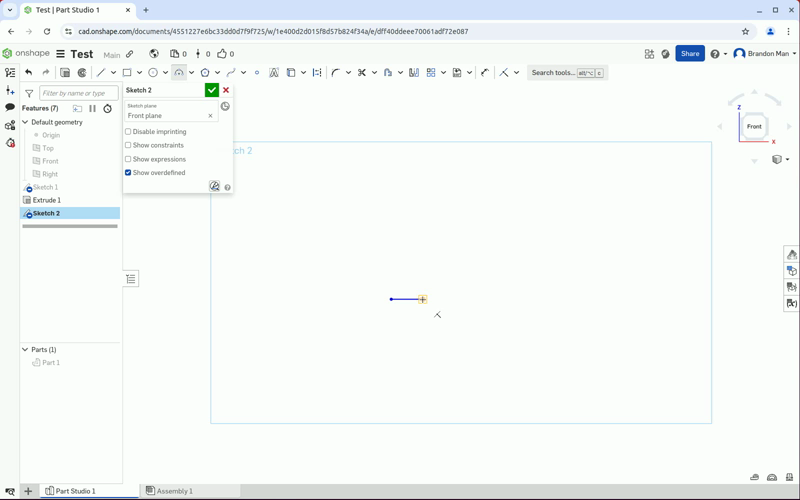
key_down(shift)
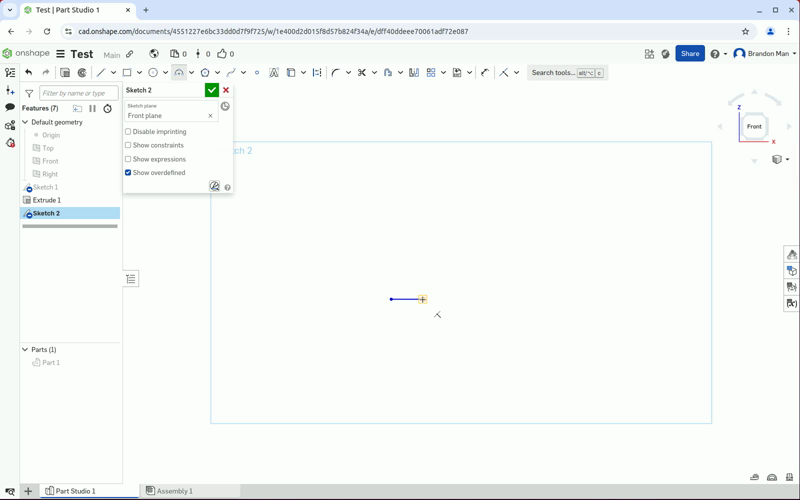
mouse_move(422, 264)
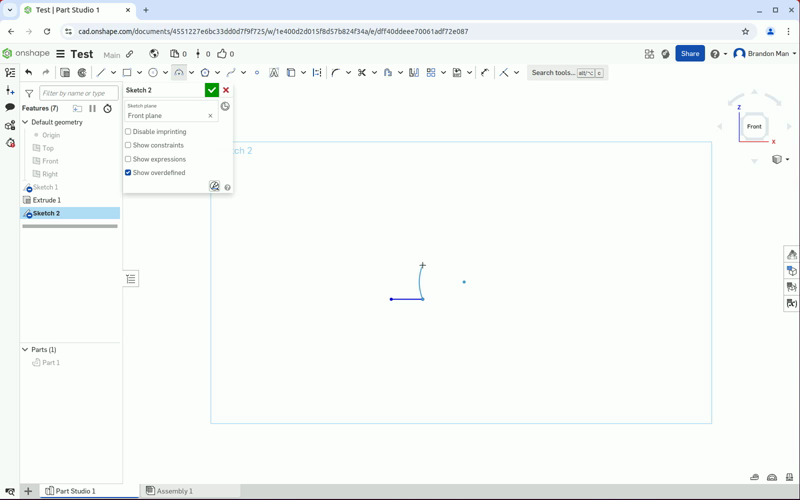
click(422, 264)
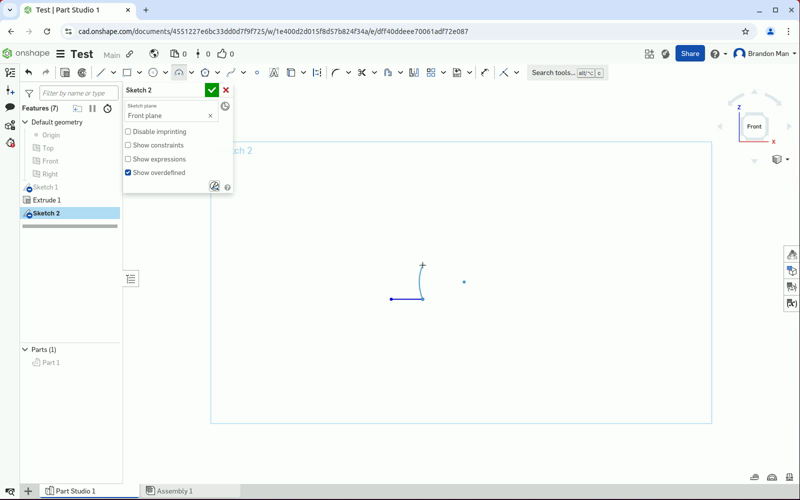
mouse_move(419, 282)
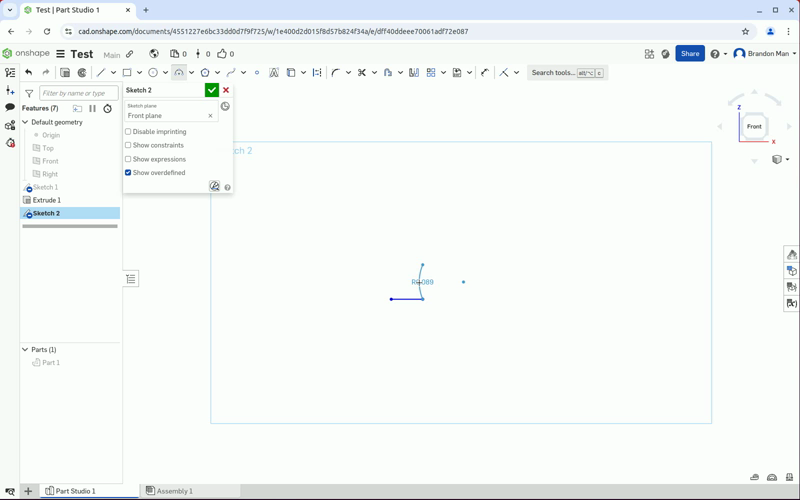
click(419, 282)
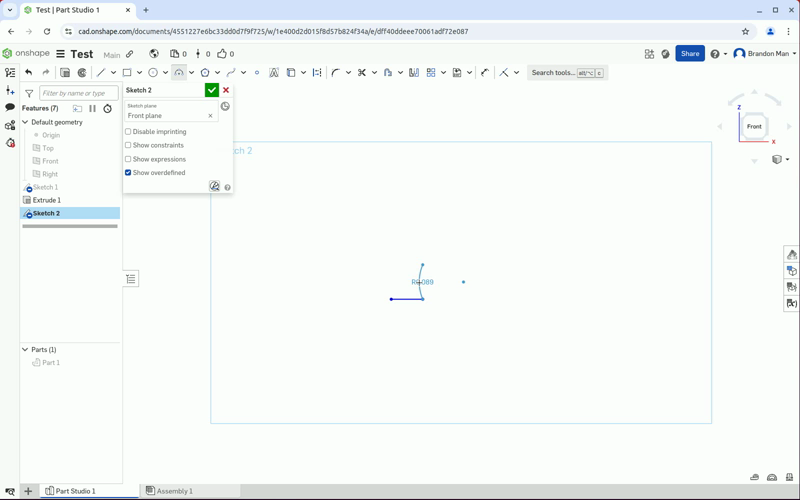
key_up(shift)
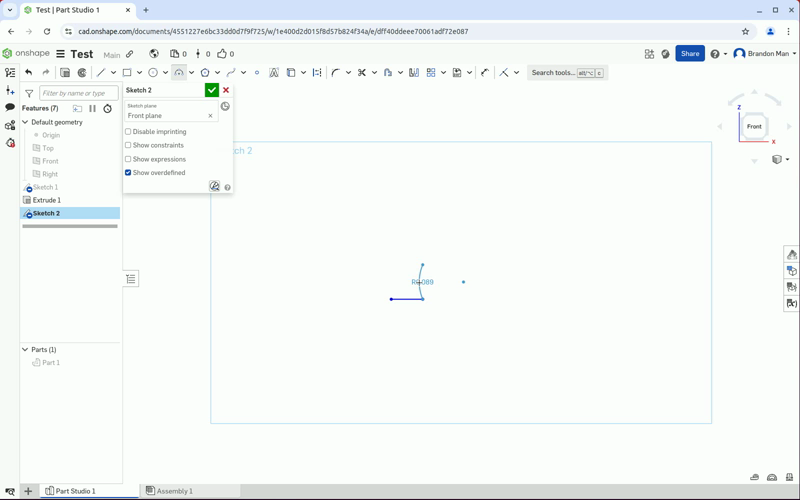
key(esc)
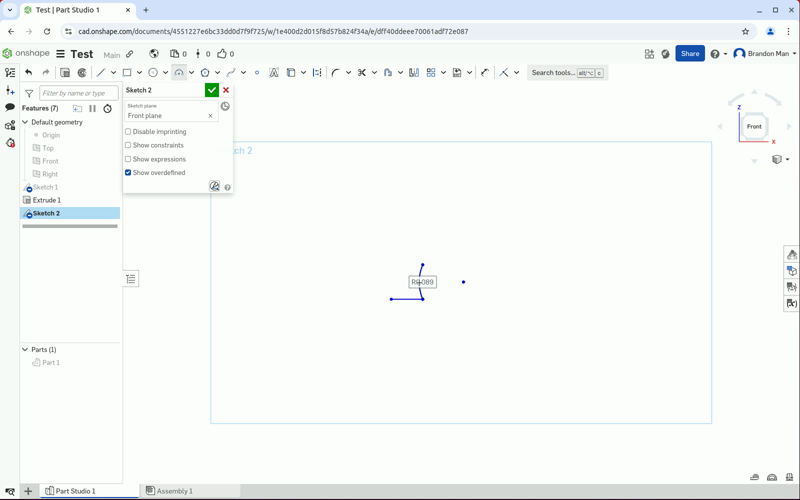
key(l)
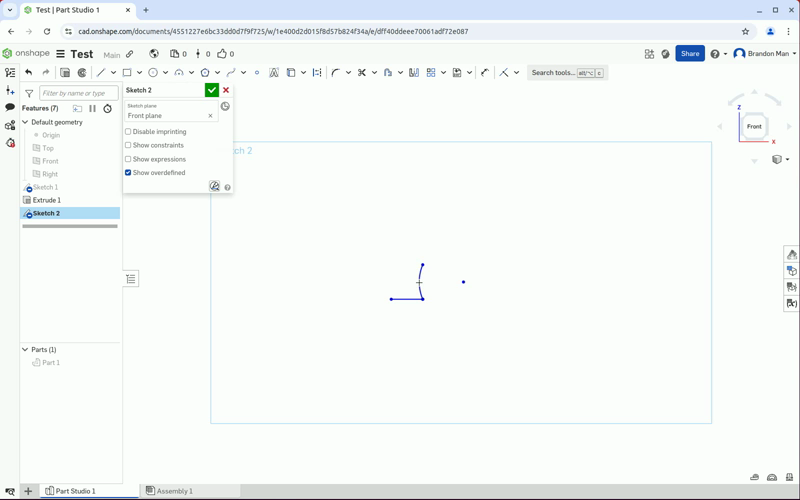
mouse_move(422, 264)
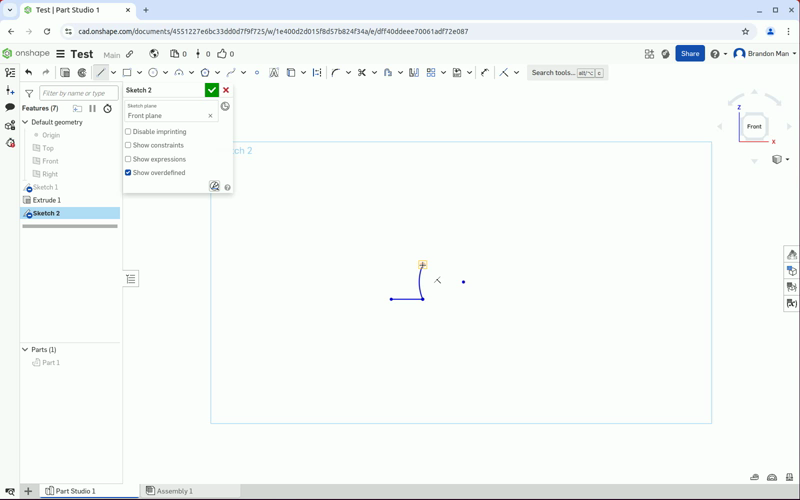
click(422, 264)
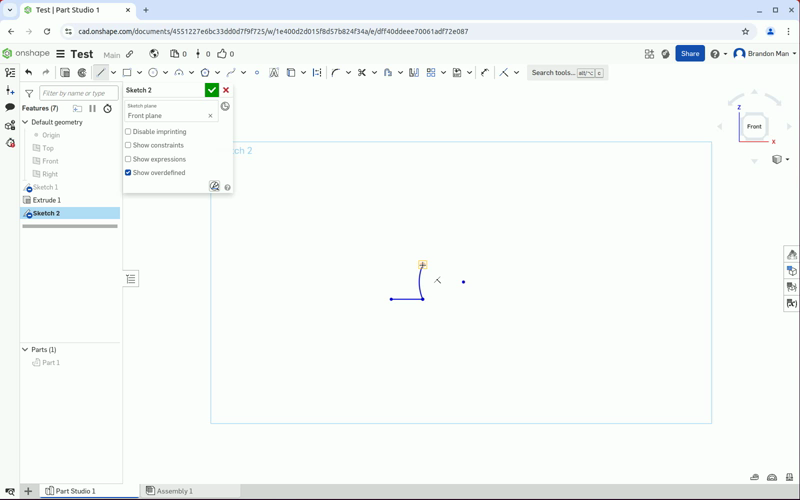
key_down(shift)
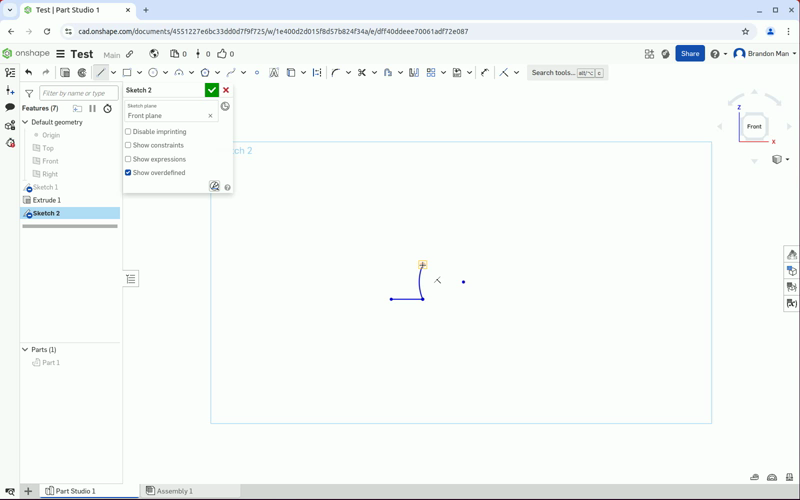
mouse_move(453, 264)
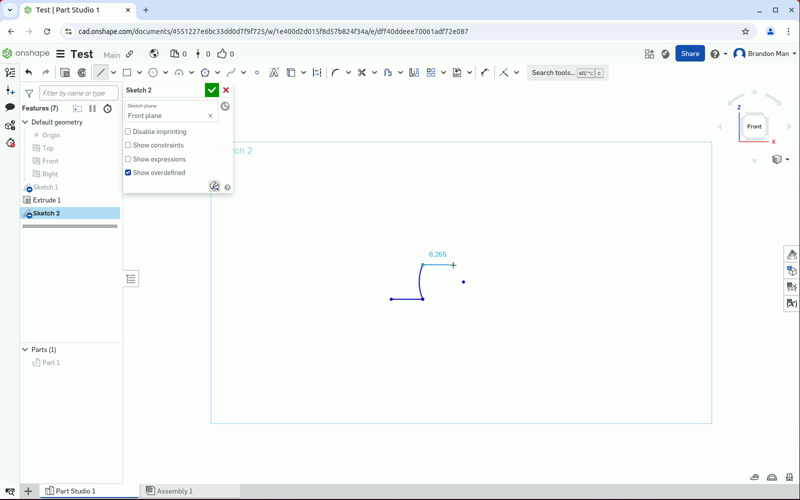
mouse_move(391, 264)
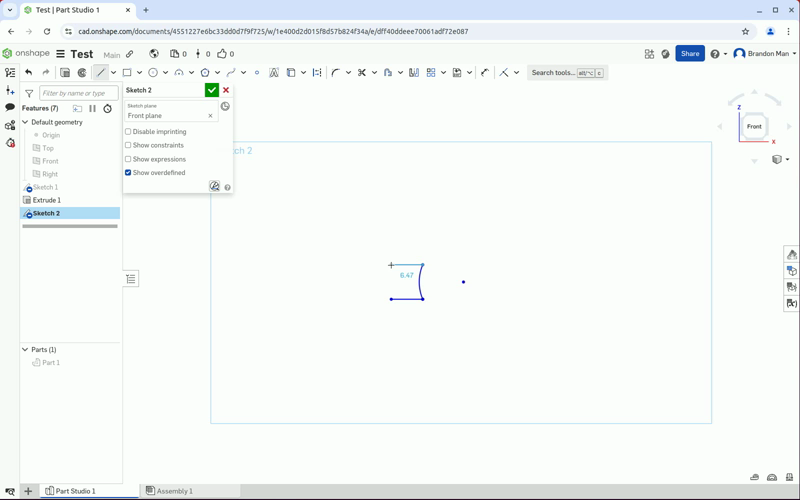
click(391, 264)
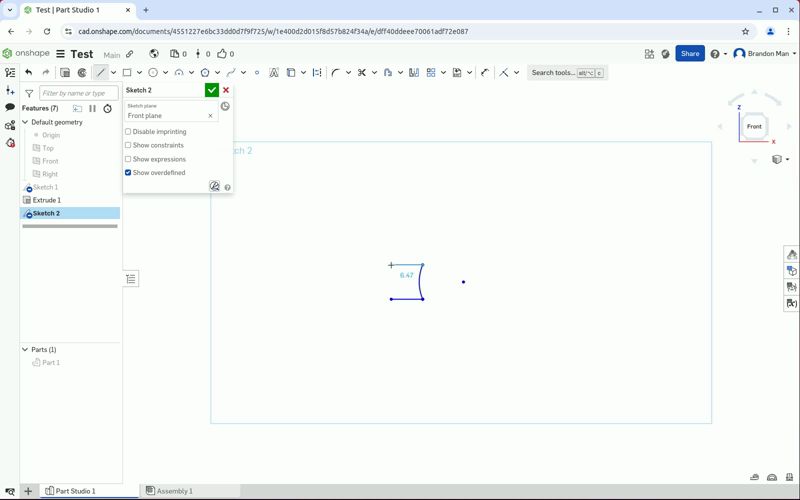
key_up(shift)
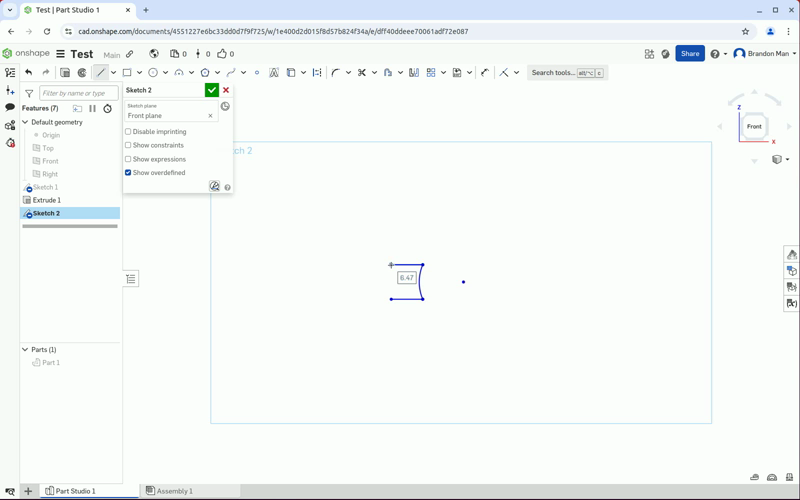
key(esc)
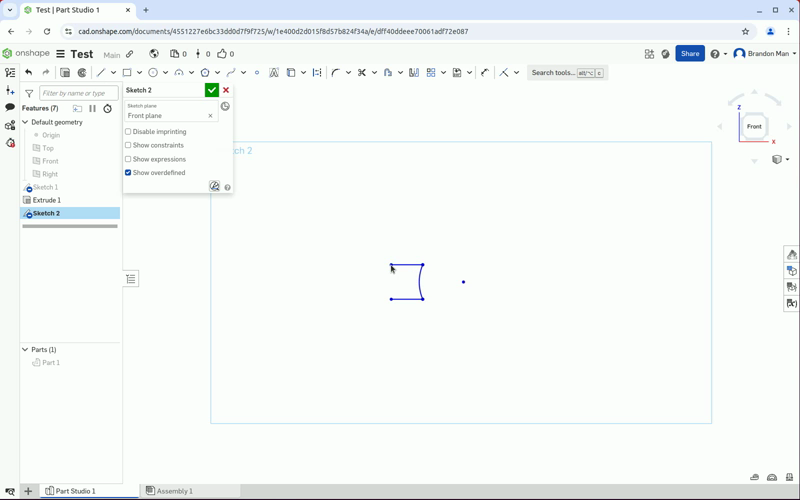
key(a)
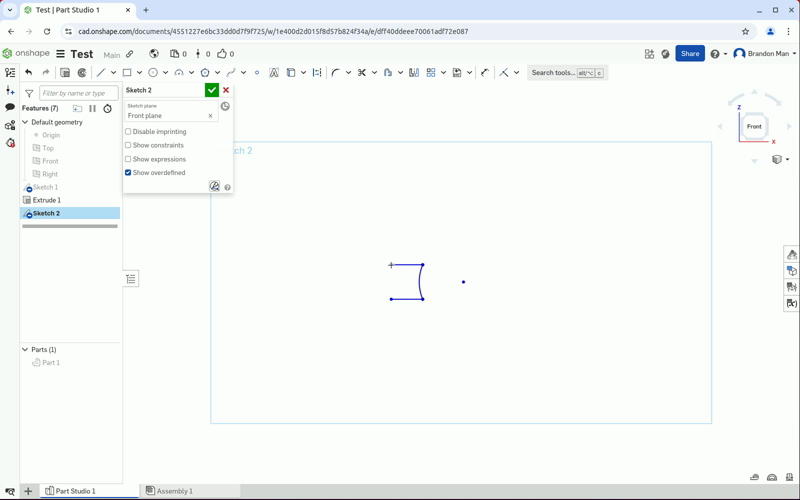
mouse_move(391, 264)
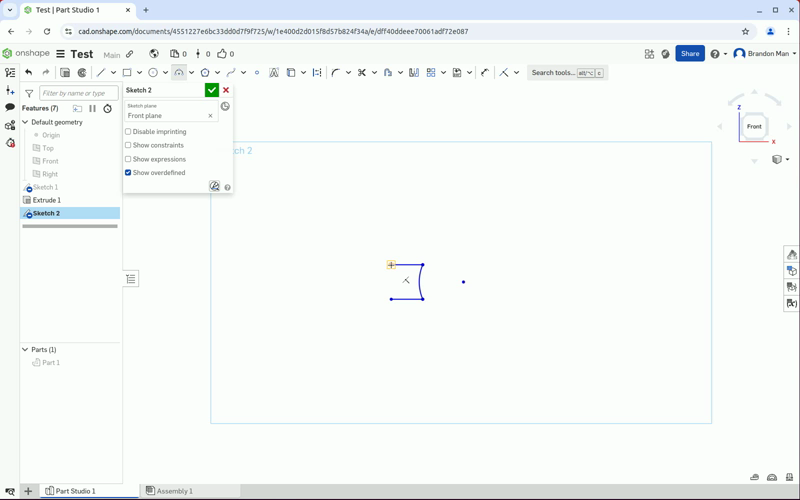
click(391, 264)
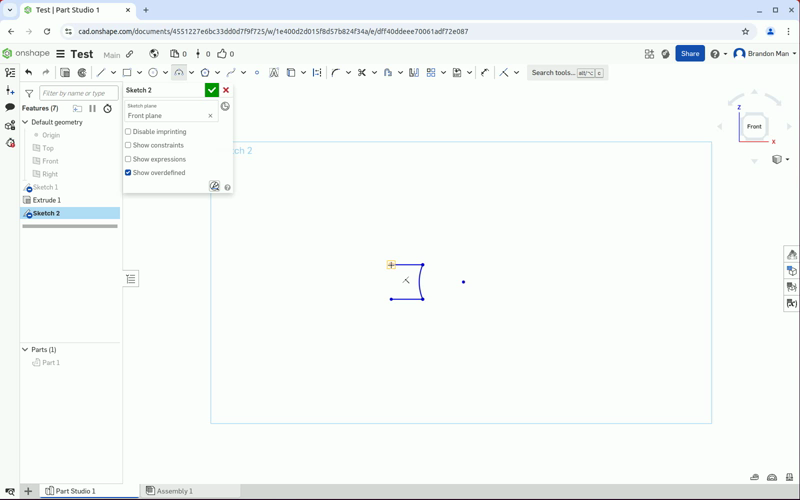
mouse_move(391, 299)
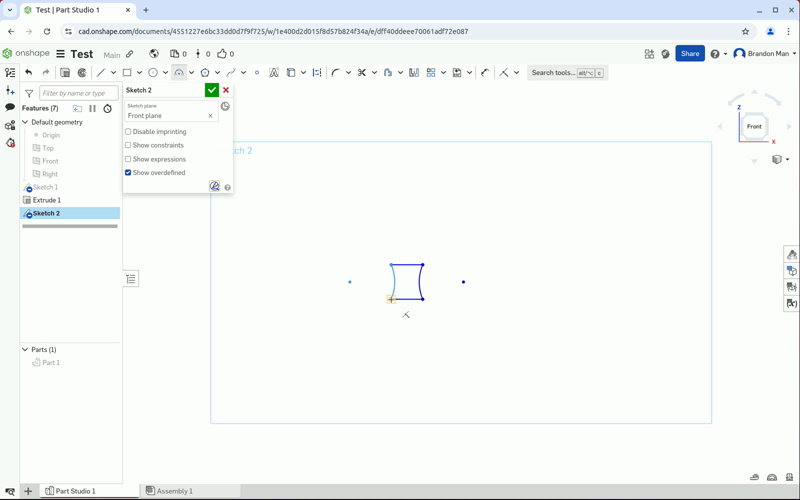
click(391, 299)
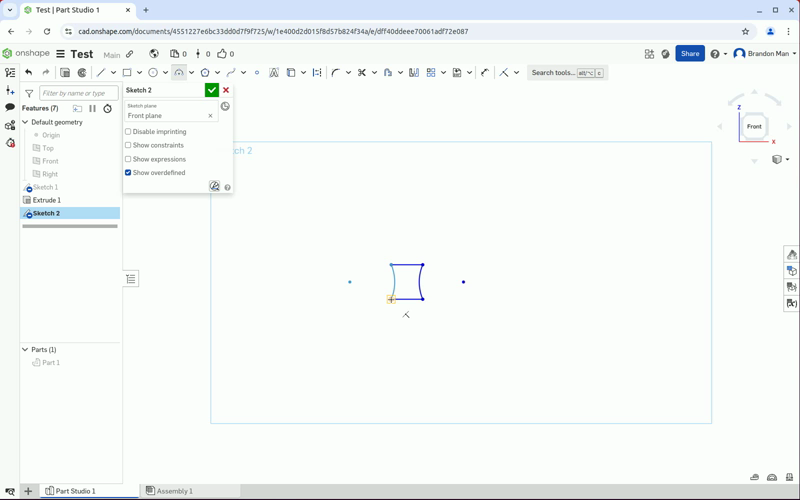
key_down(shift)
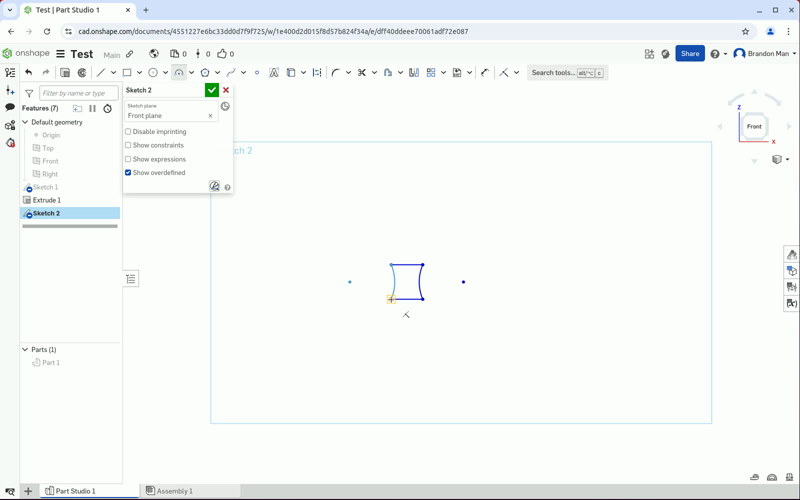
mouse_move(374, 282)
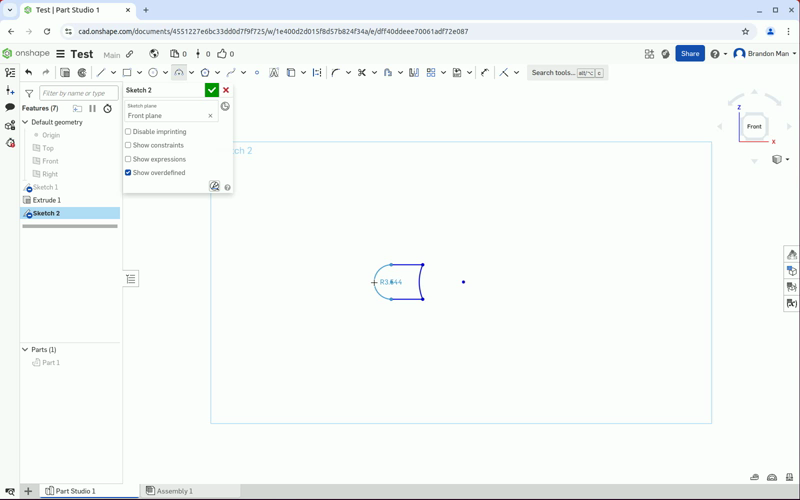
click(374, 282)
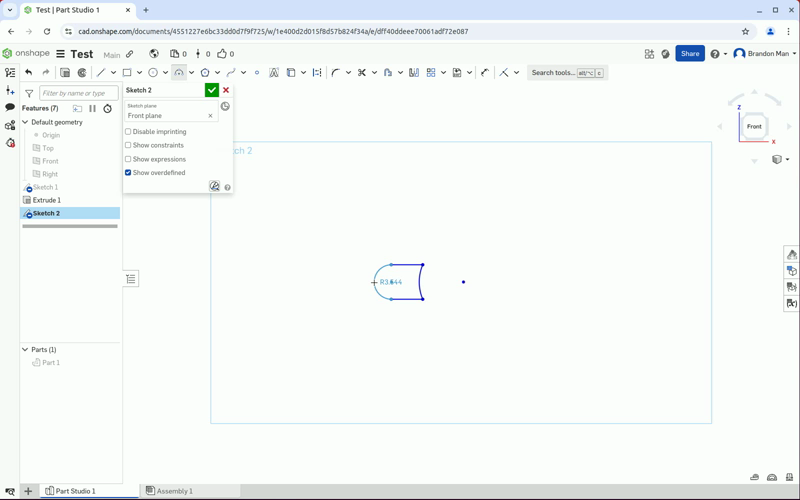
key_up(shift)
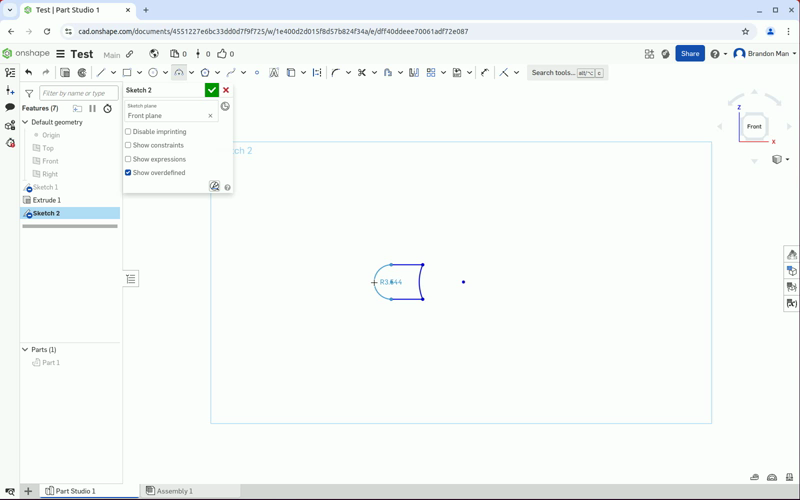
key(esc)
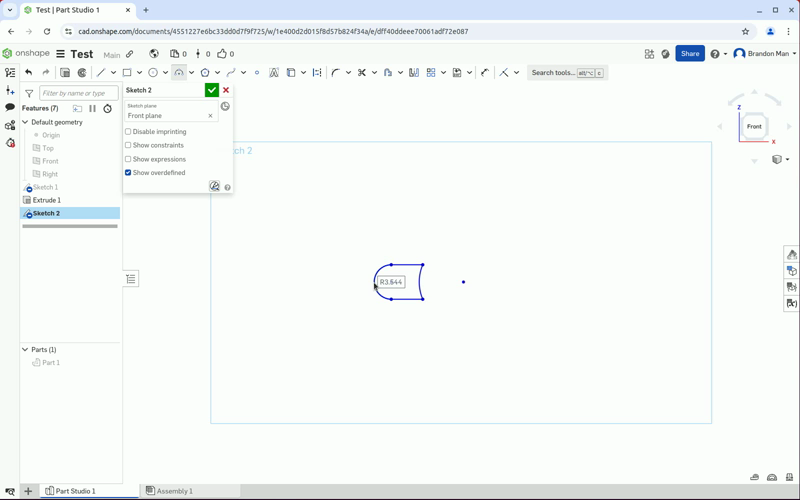
key(c)
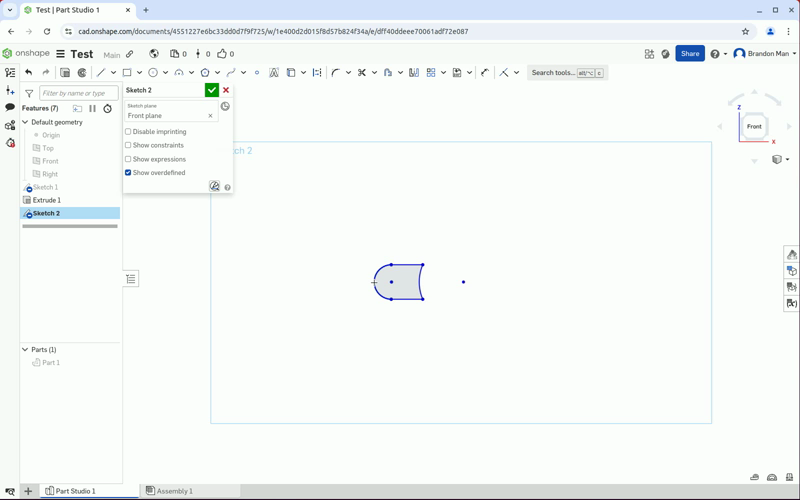
key_down(shift)
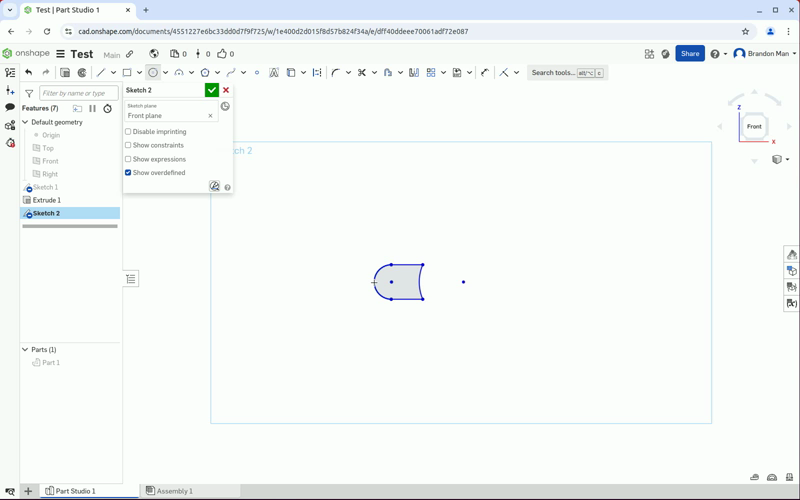
mouse_move(391, 281)
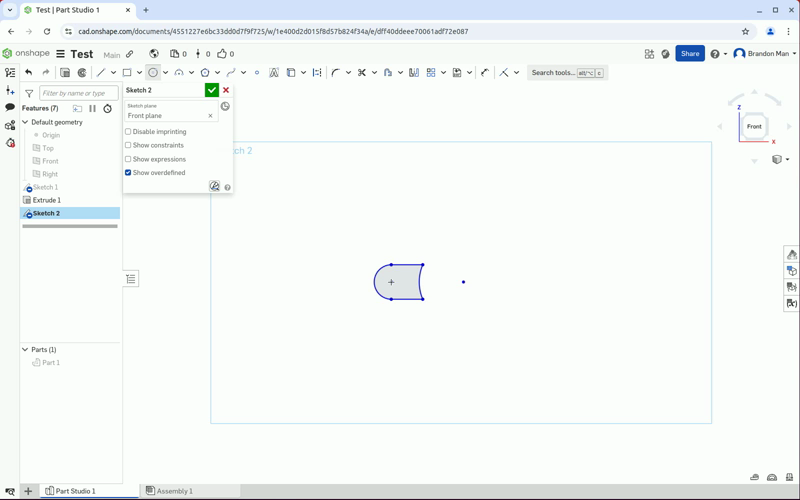
click(391, 281)
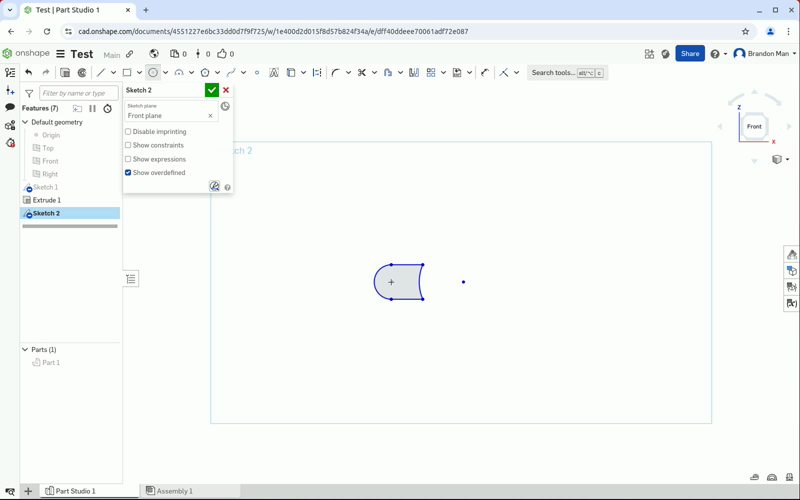
key_up(shift)
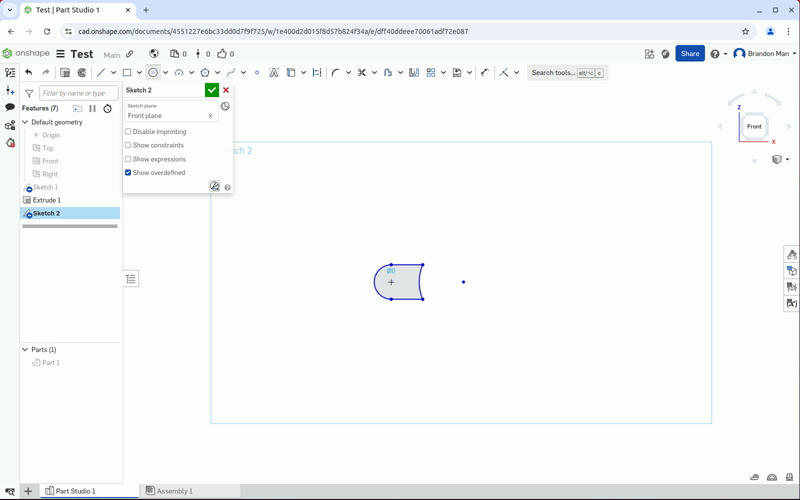
mouse_move(404, 281)
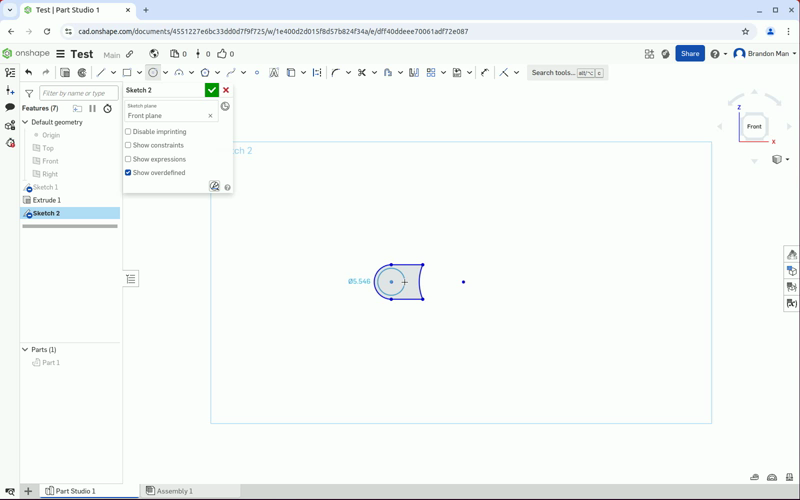
click(404, 281)
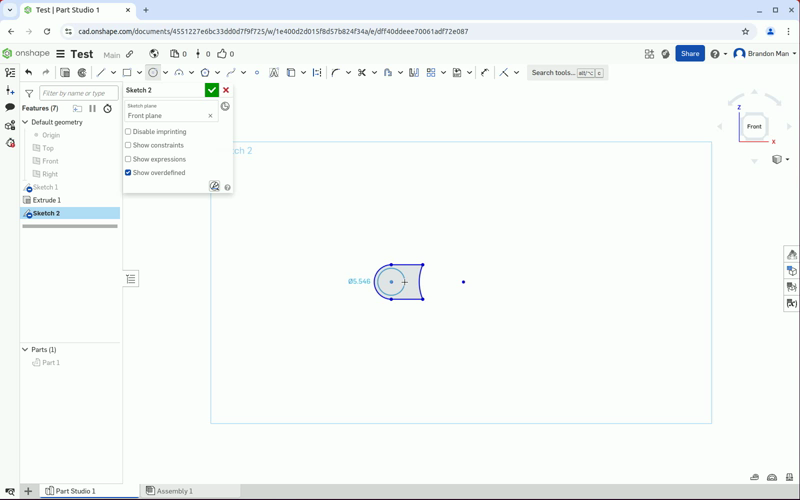
key(esc)
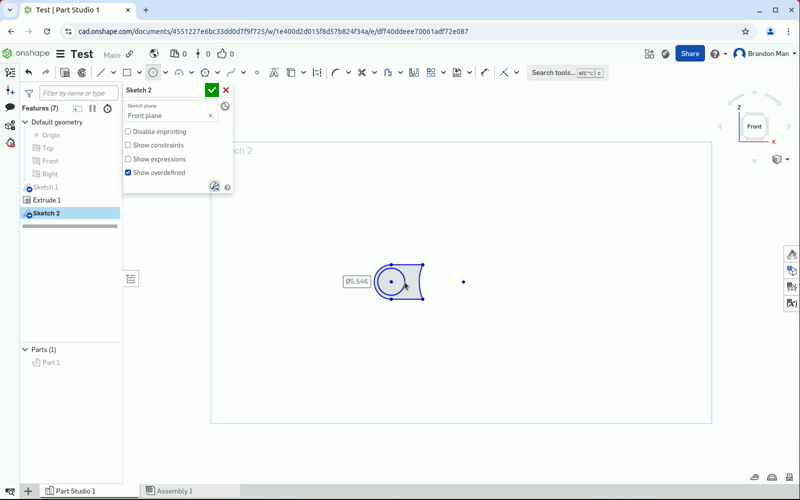
mouse_move(405, 287)
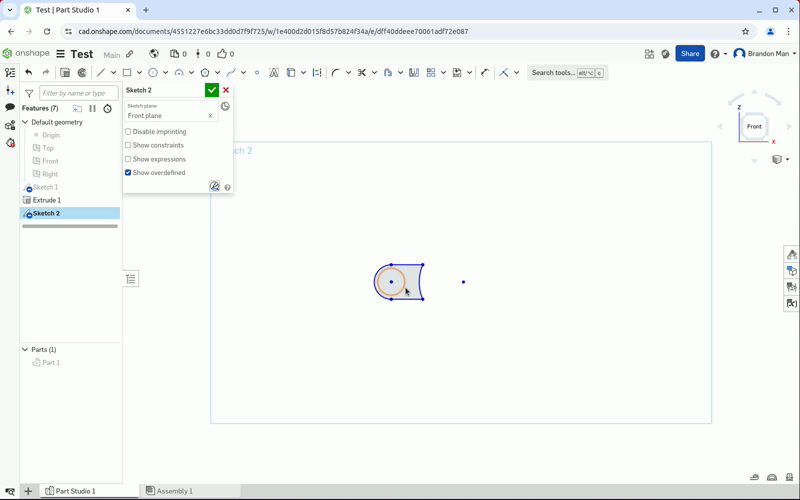
scroll(6)
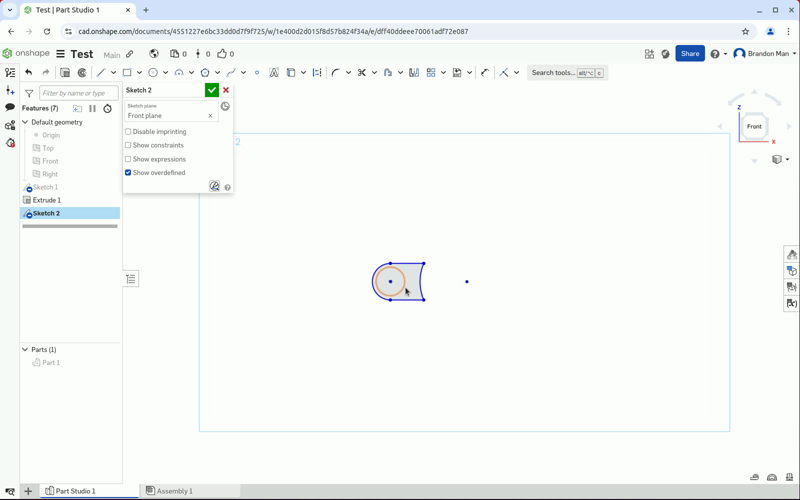
scroll(6)
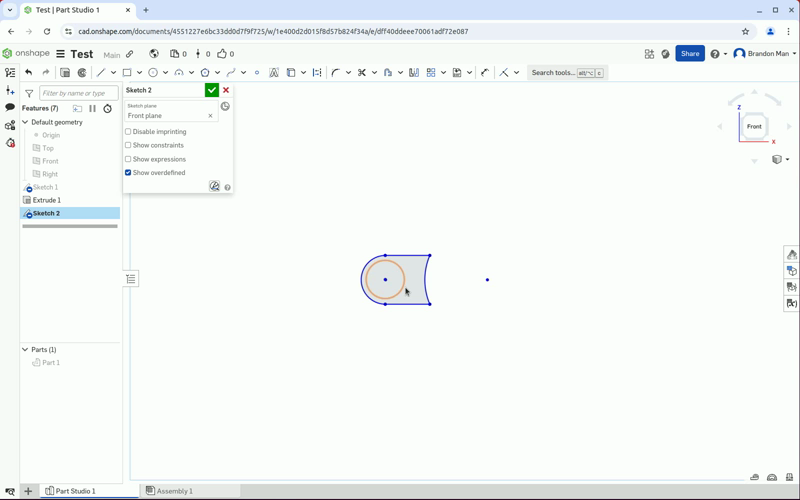
scroll(6)
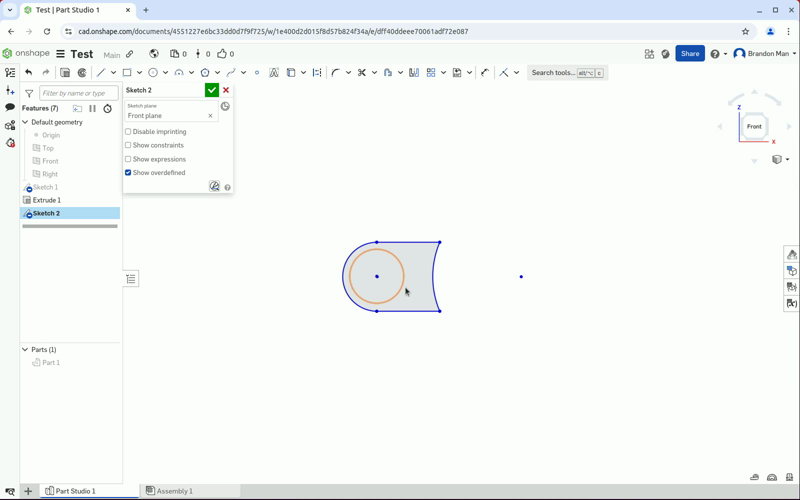
scroll(6)
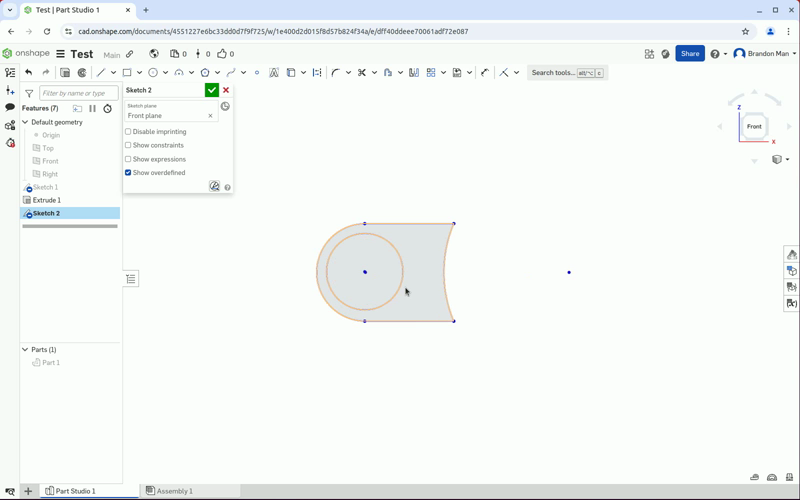
scroll(6)
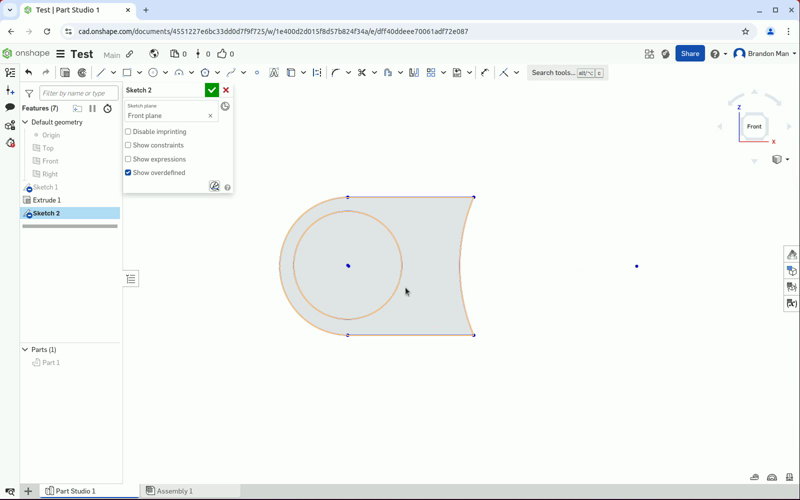
scroll(6)
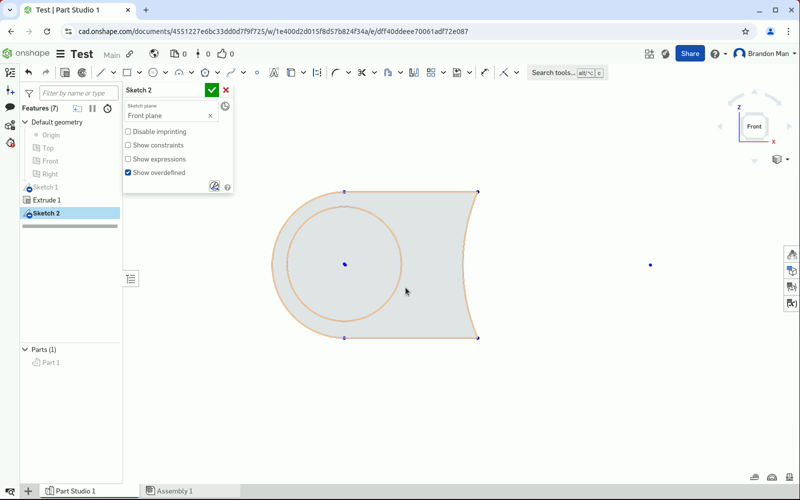
scroll(6)
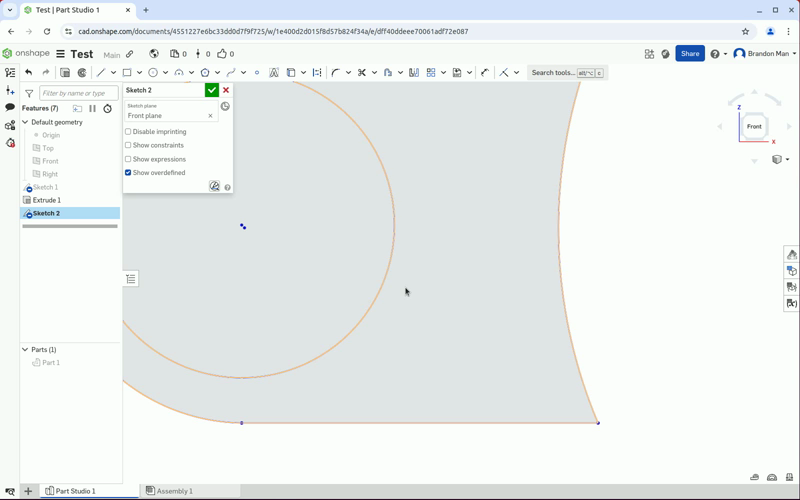
click(405, 287)
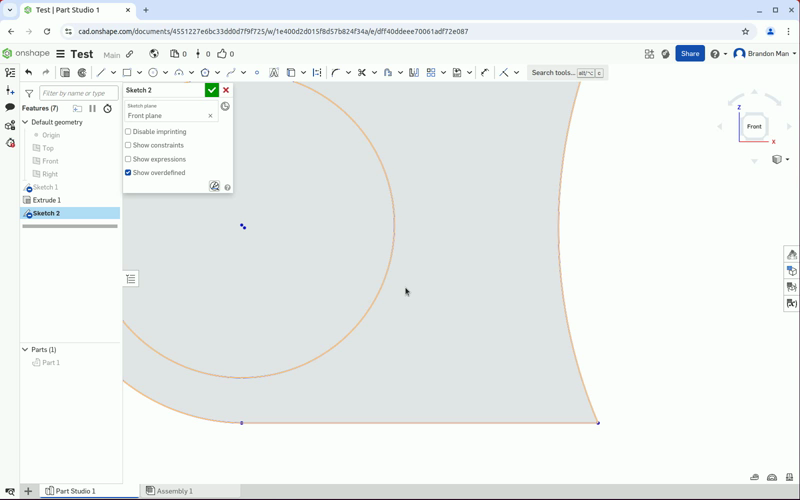
scroll(-6)
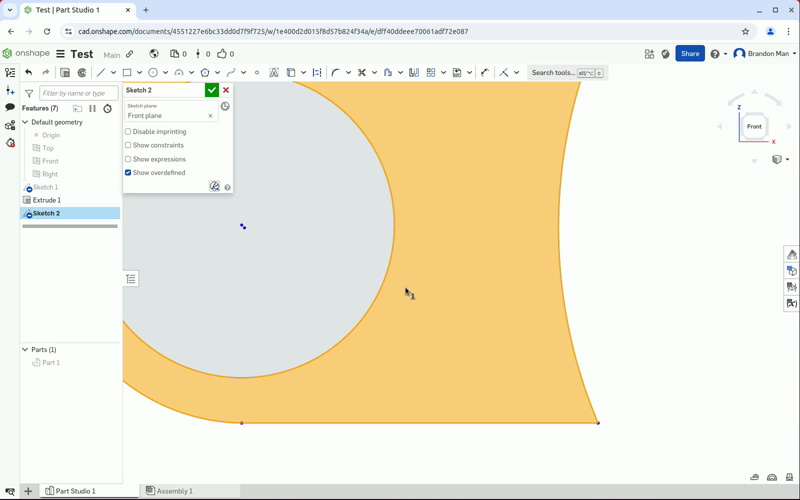
scroll(-6)
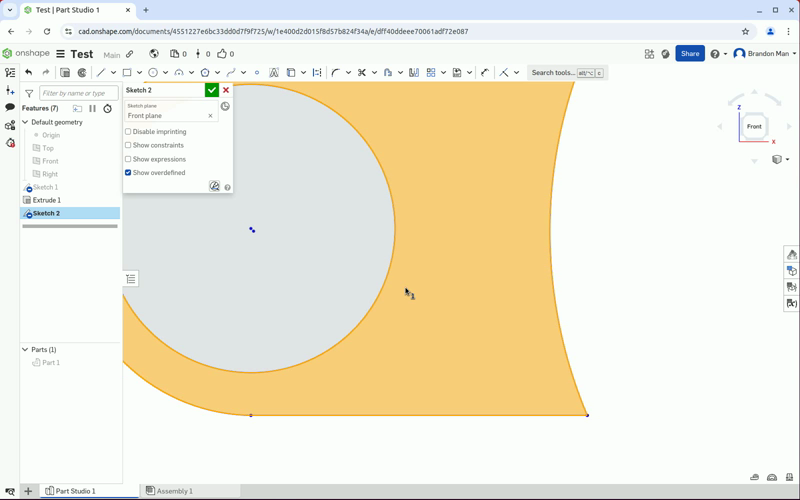
scroll(-6)
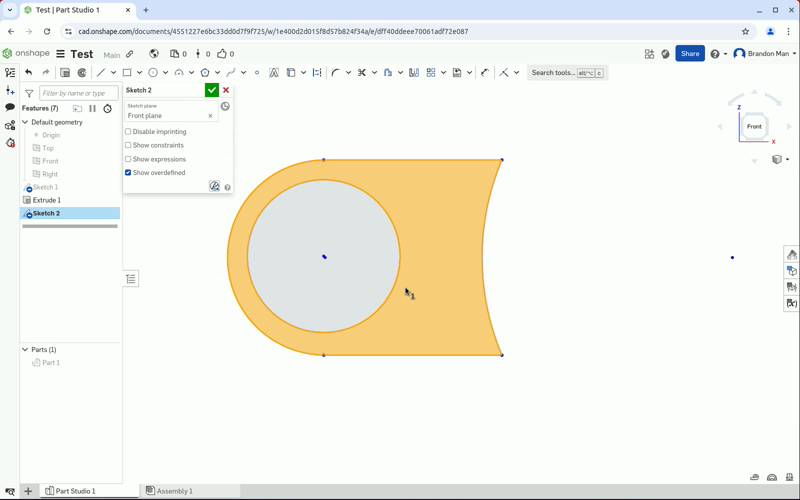
scroll(-6)
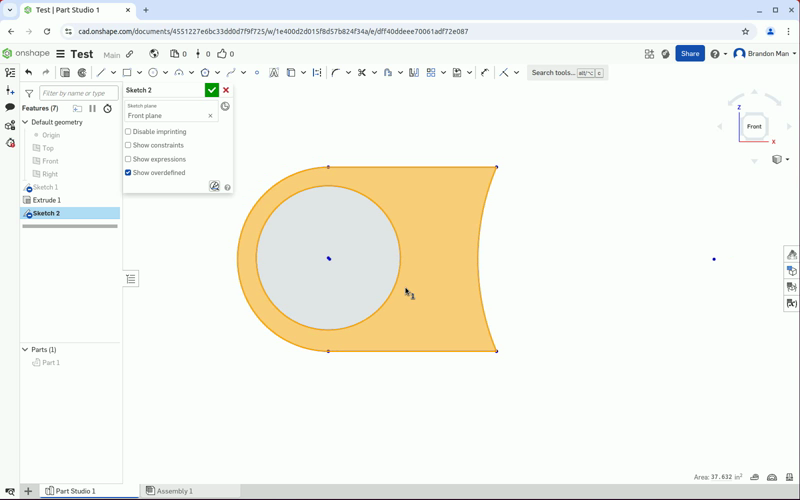
scroll(-6)
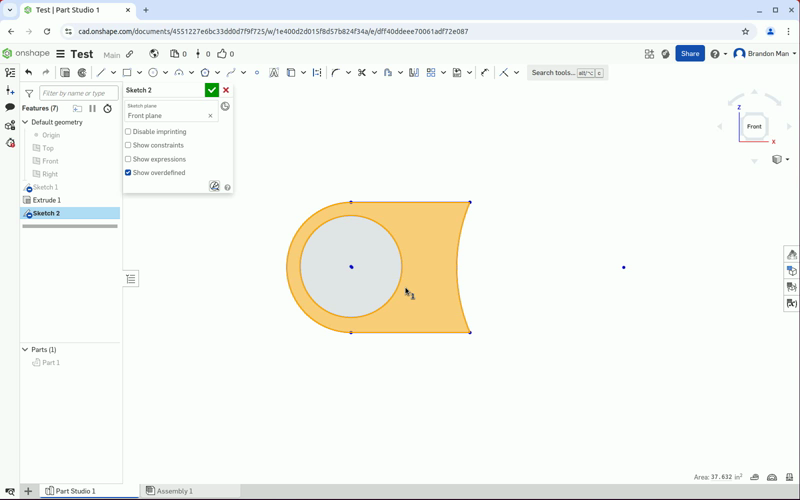
scroll(-6)
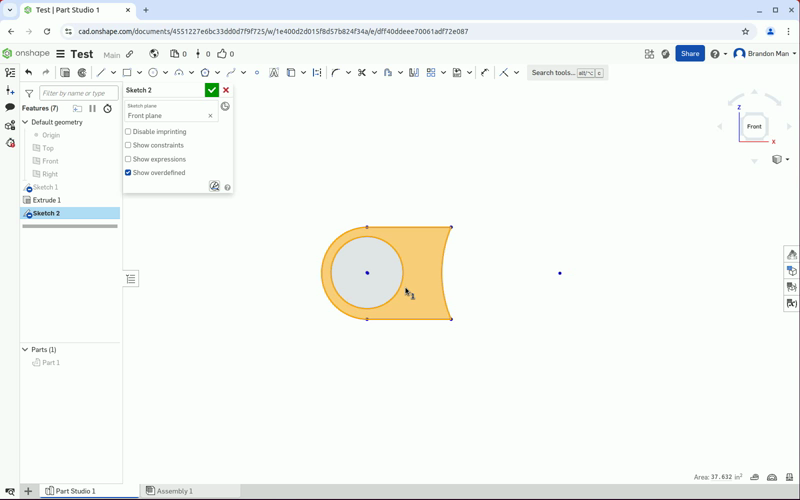
scroll(-6)
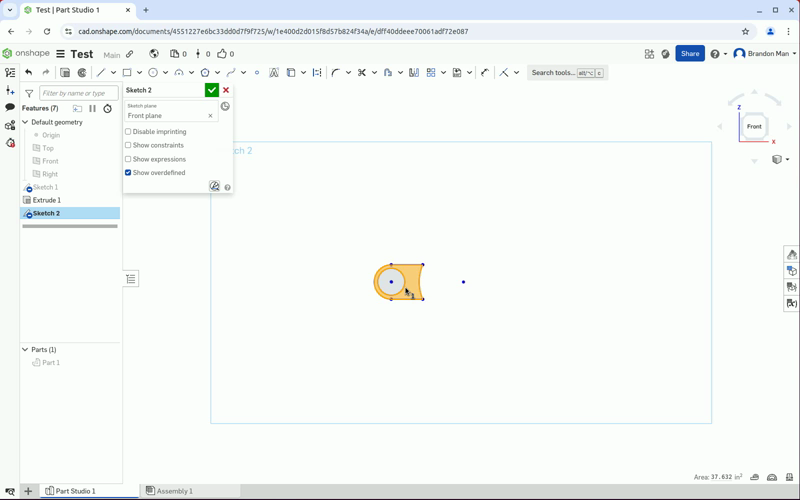
mouse_move(73, 352)
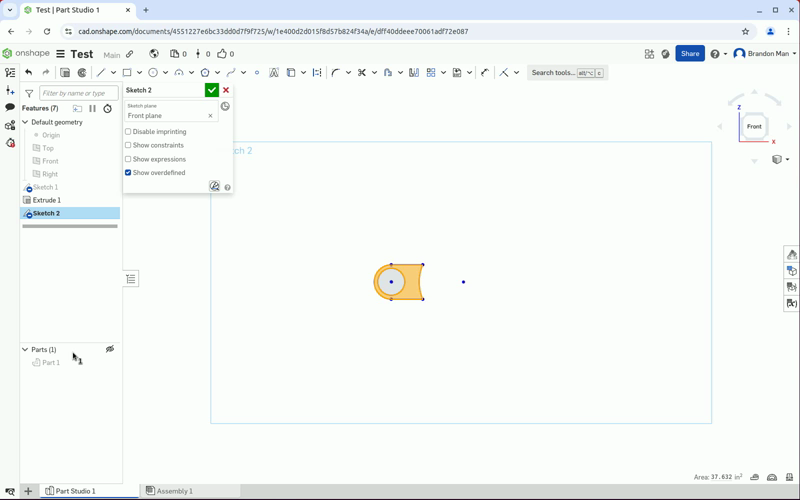
key(shift+y)
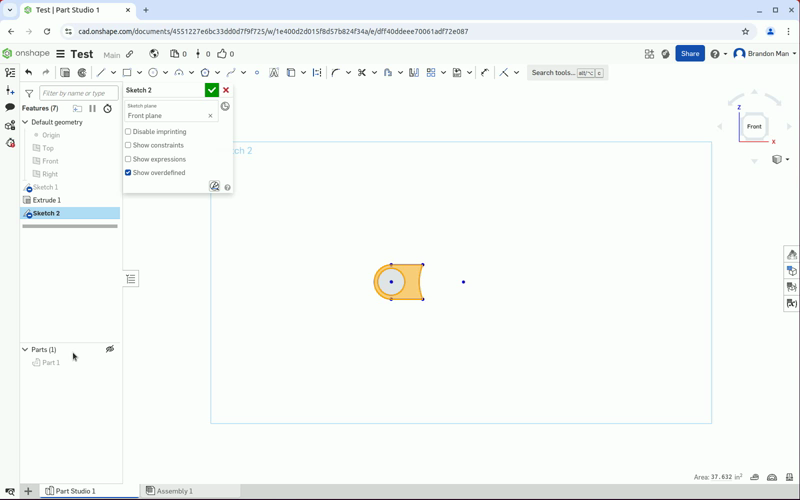
key(shift+e)
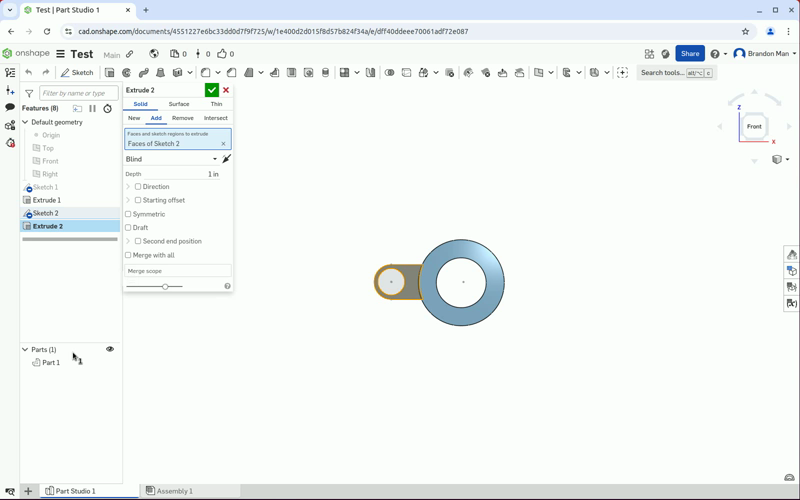
mouse_move(143, 106)
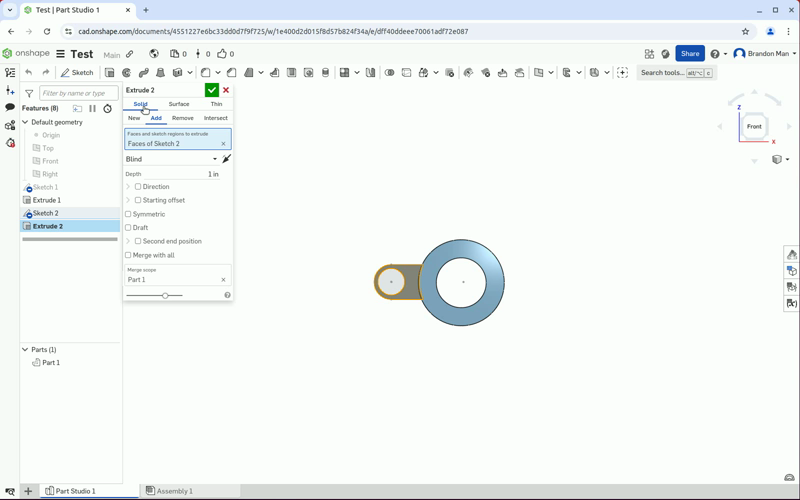
click(143, 106)
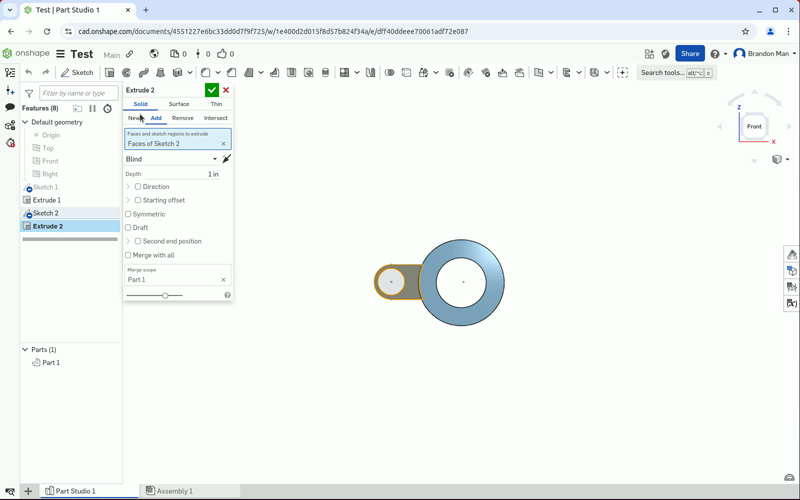
mouse_move(137, 120)
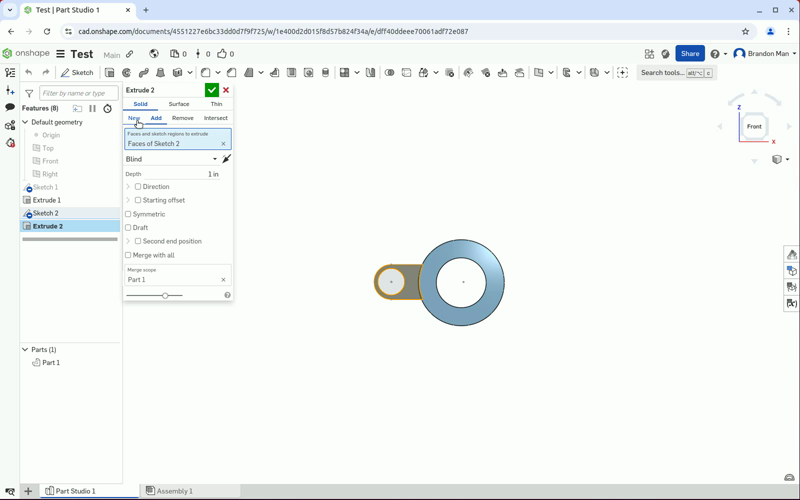
click(137, 120)
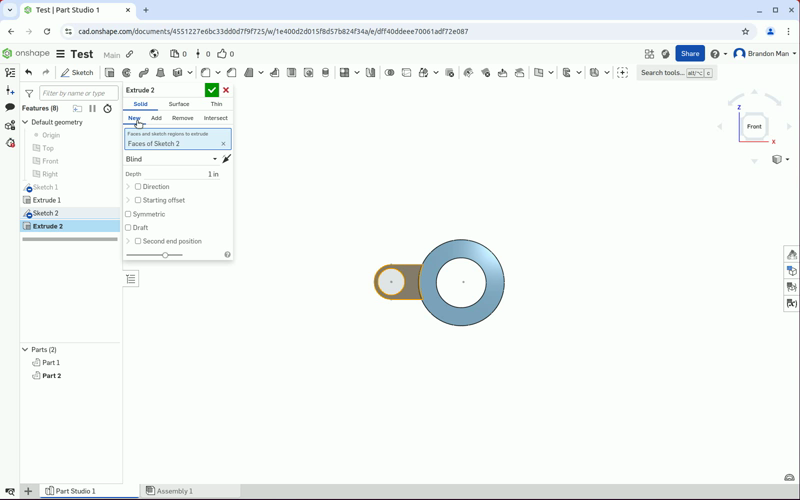
key(tab, 4)
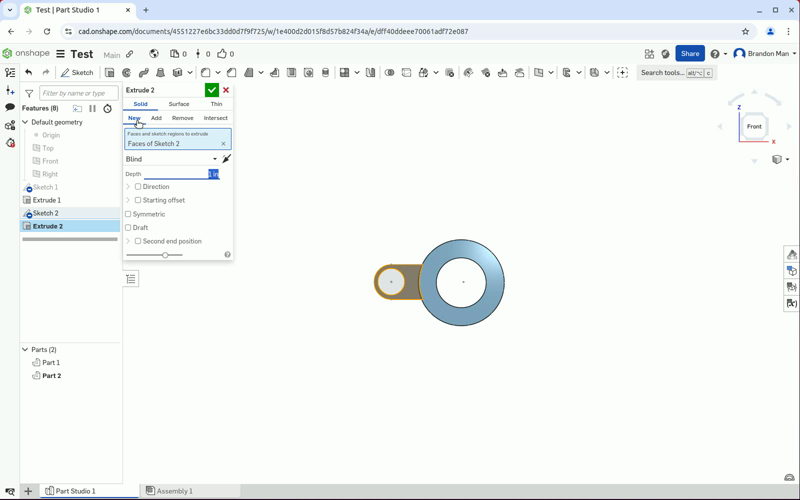
text(5.296)
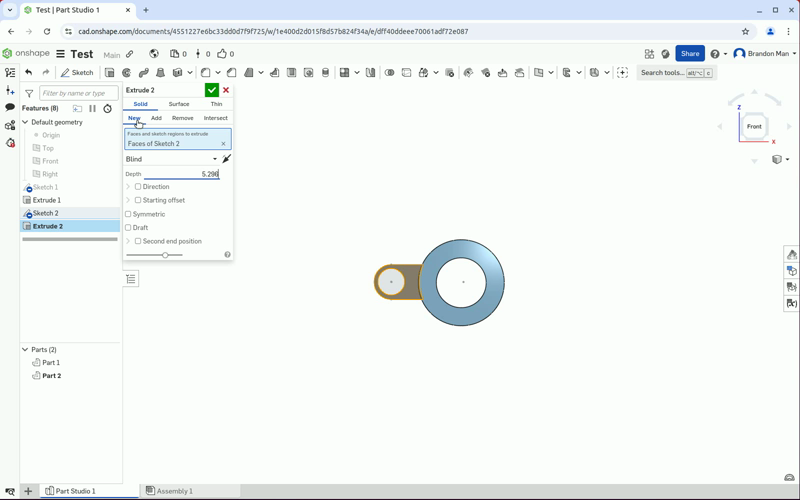
key(enter)
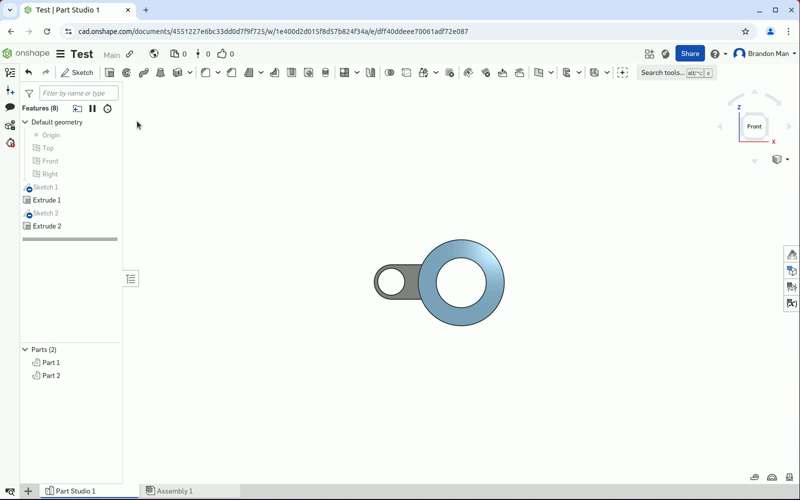
key(shift+h)
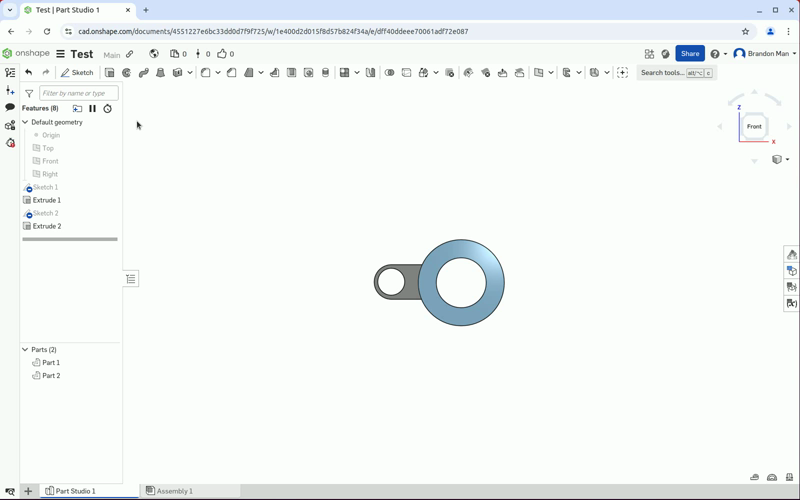
key(shift+h)
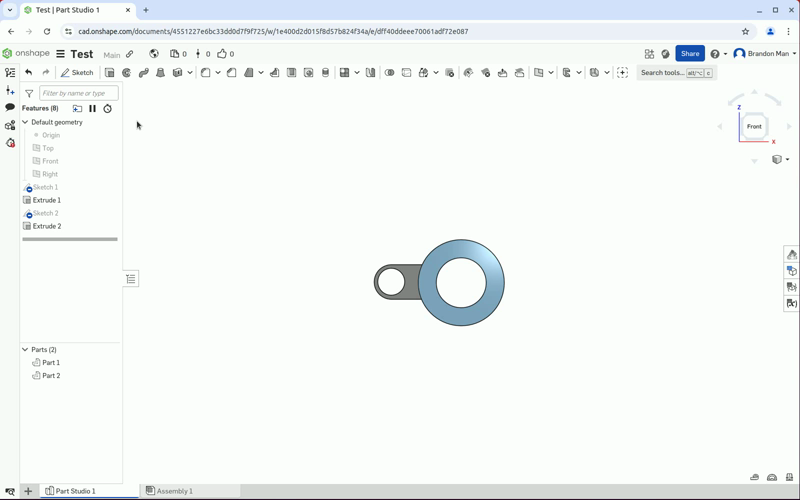
mouse_move(73, 189)
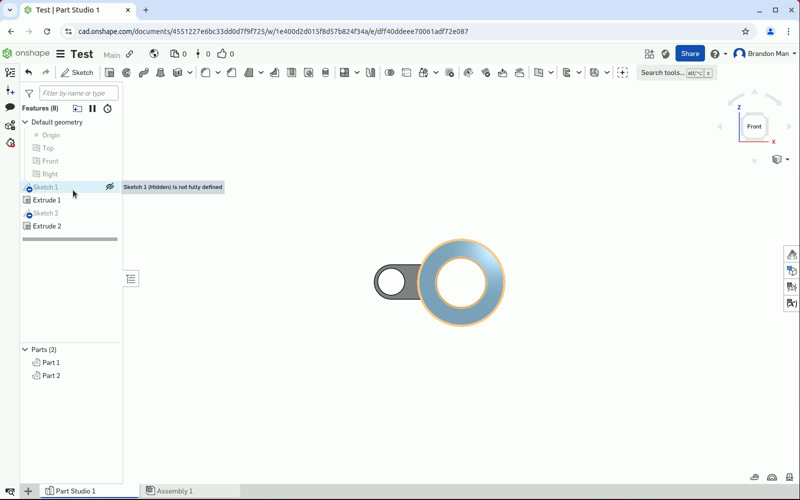
click(73, 189)
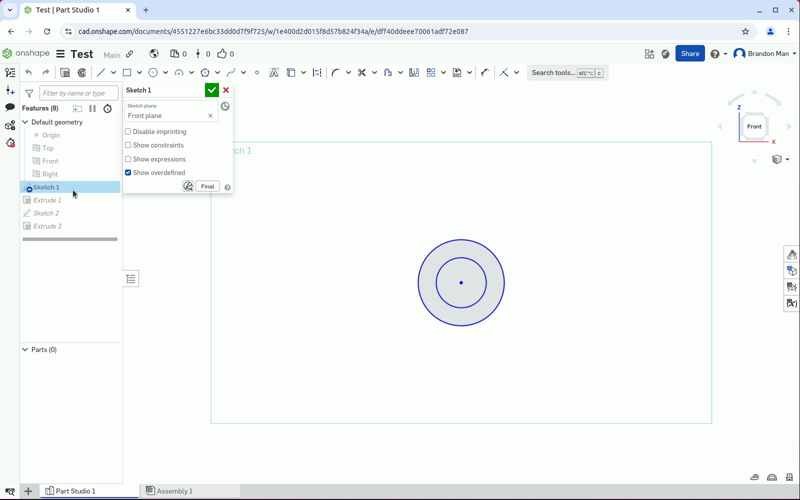
mouse_move(229, 92)
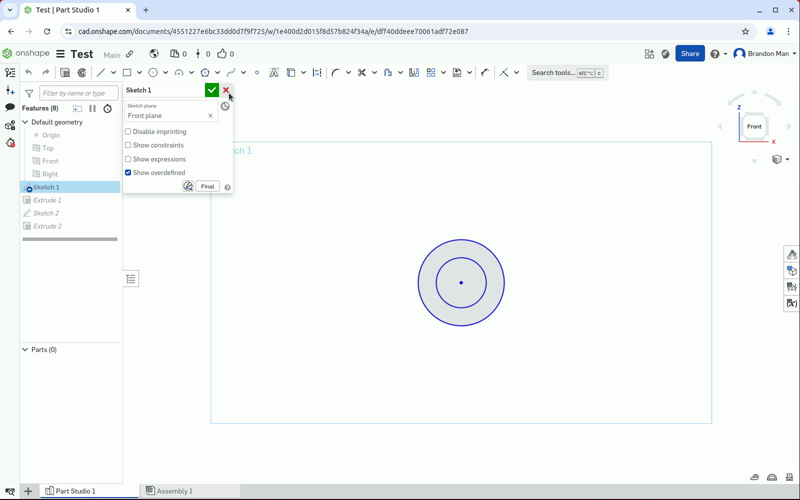
click(229, 92)
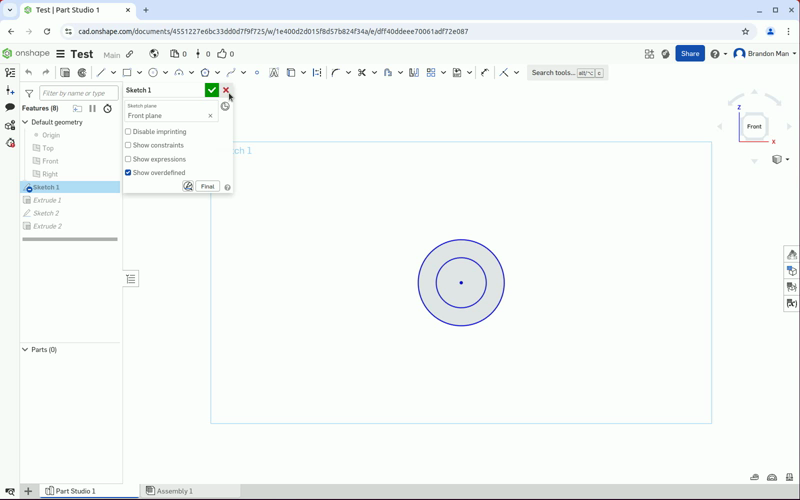
key(shift+s)
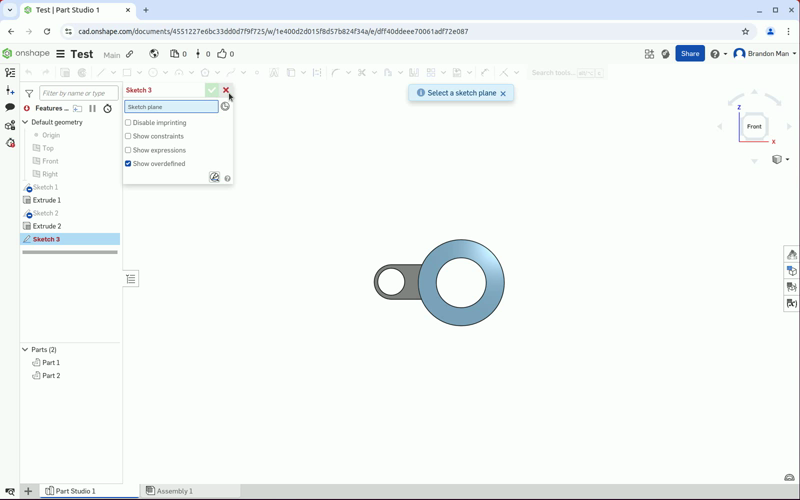
mouse_move(73, 163)
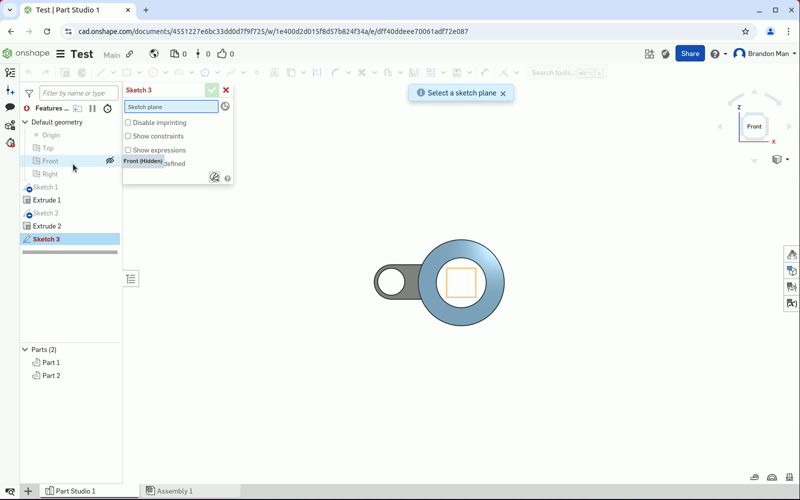
click(73, 163)
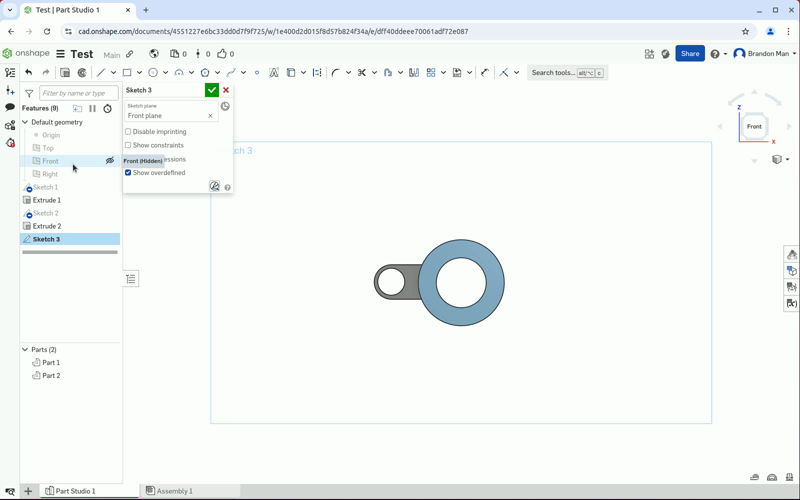
mouse_move(73, 352)
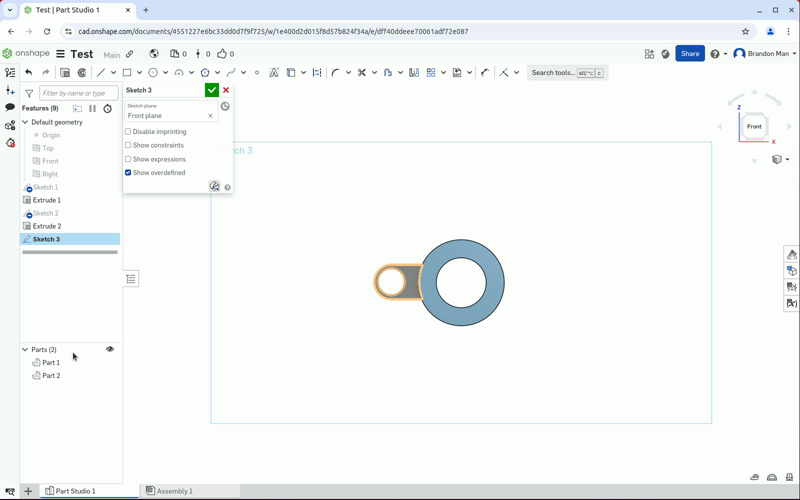
key(y)
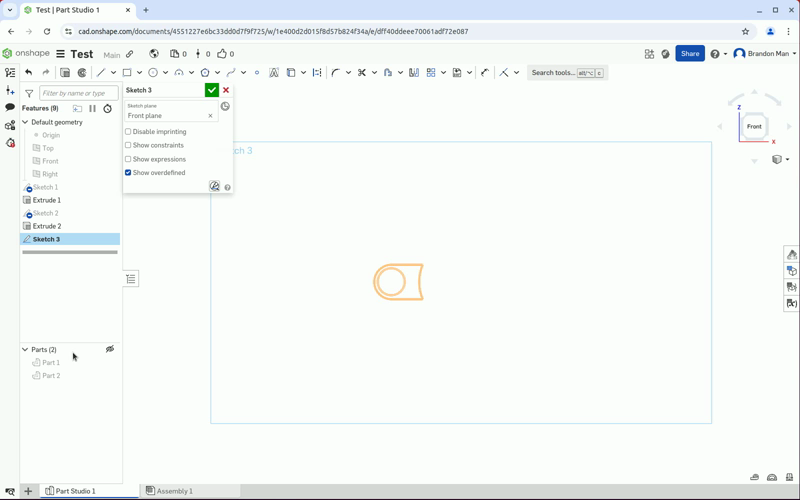
key(l)
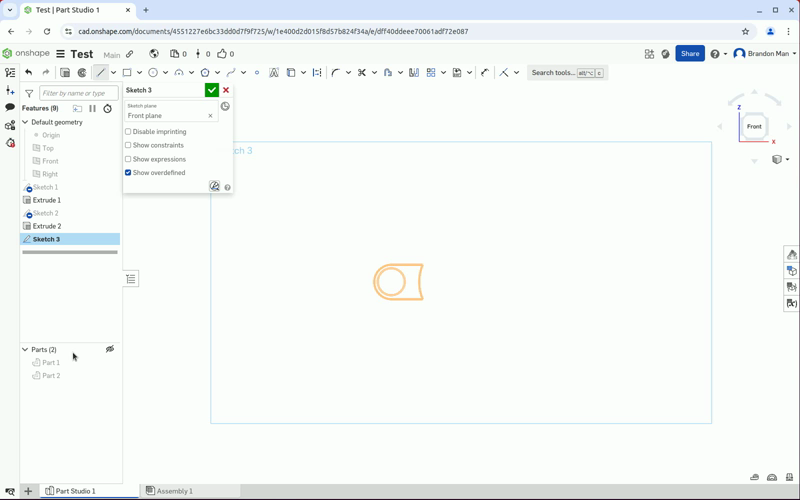
key_down(shift)
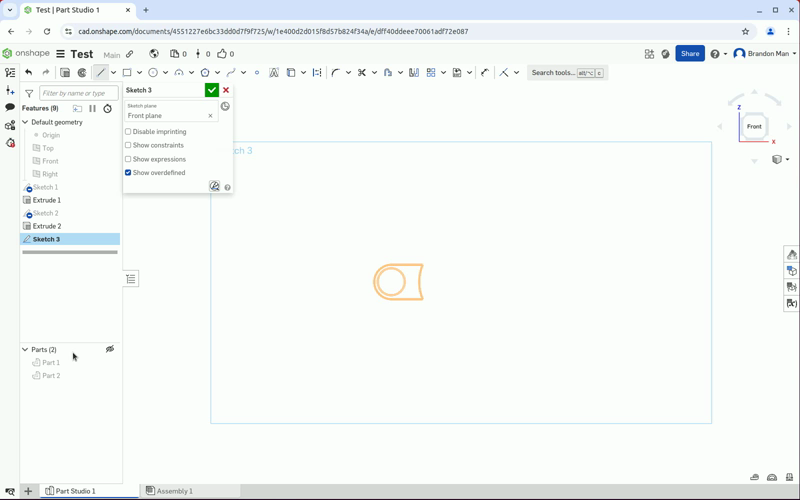
mouse_move(499, 299)
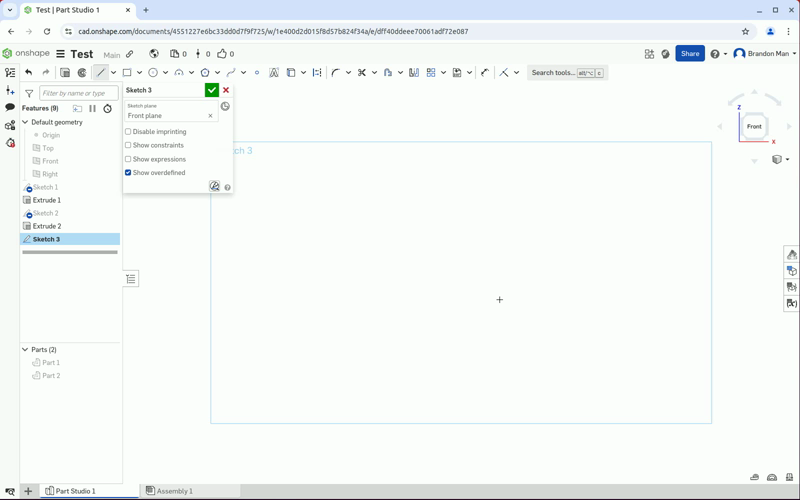
click(499, 299)
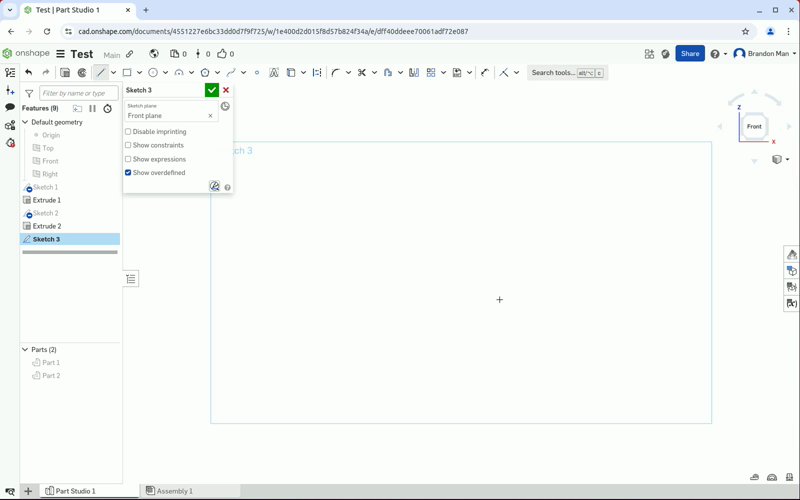
key_up(shift)
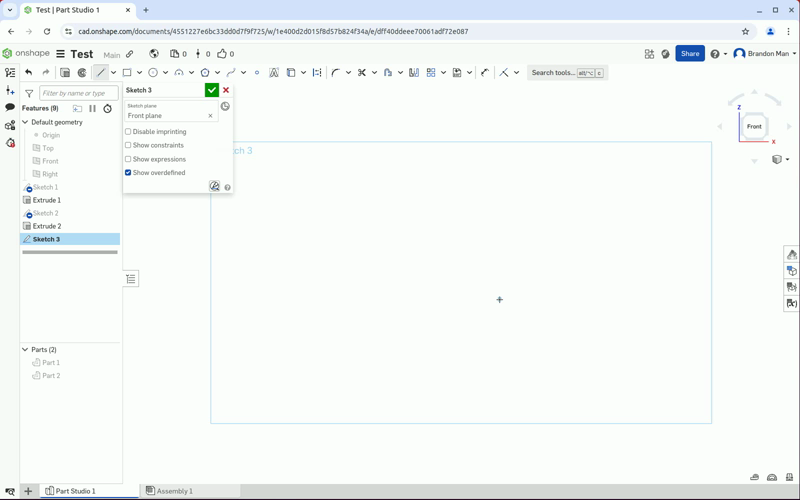
key_down(shift)
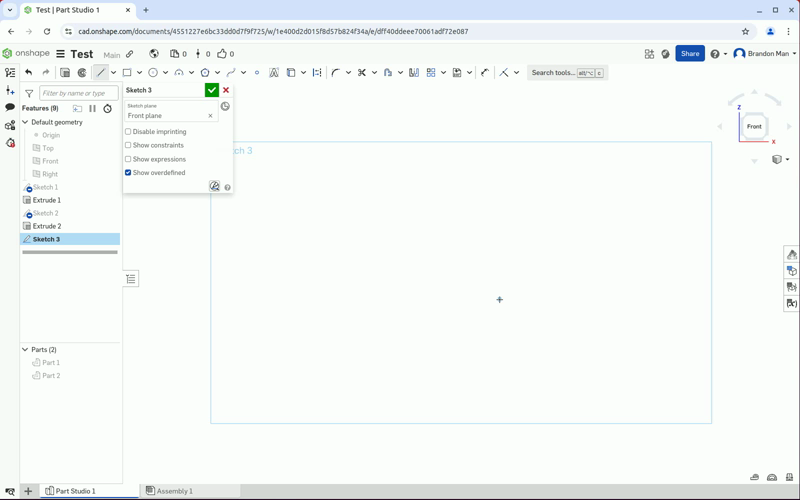
mouse_move(529, 299)
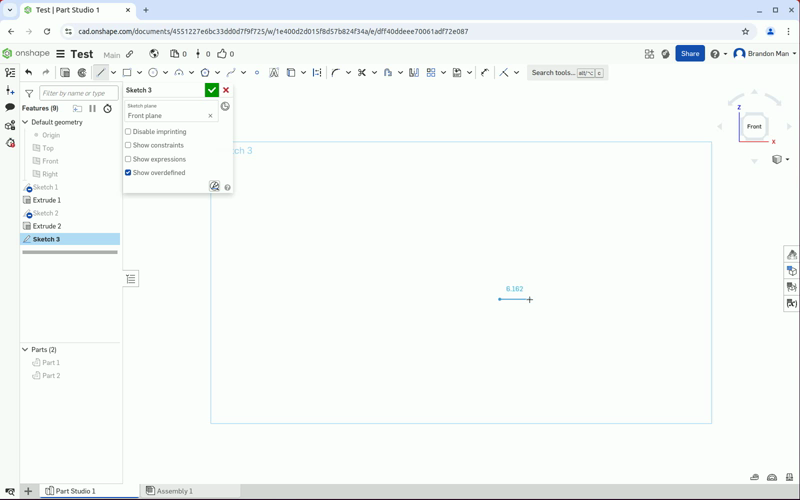
mouse_move(556, 299)
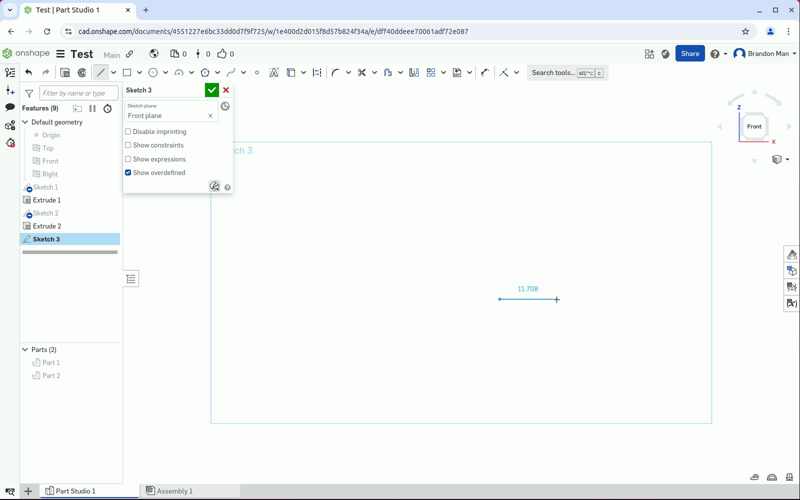
click(556, 299)
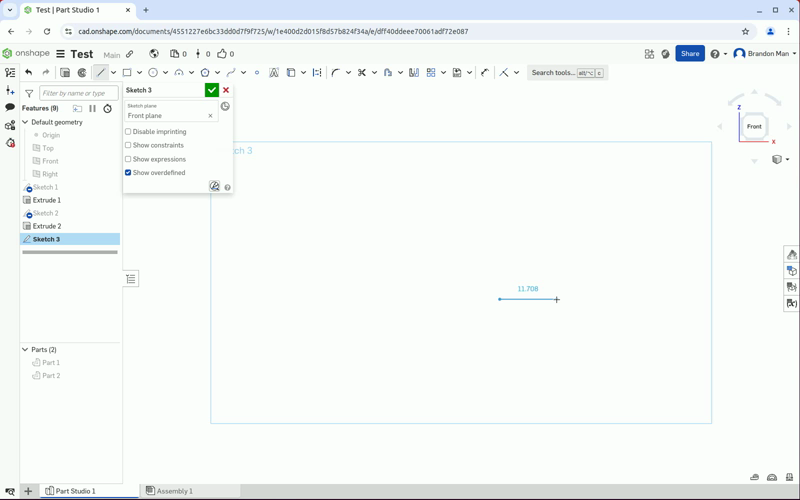
key_up(shift)
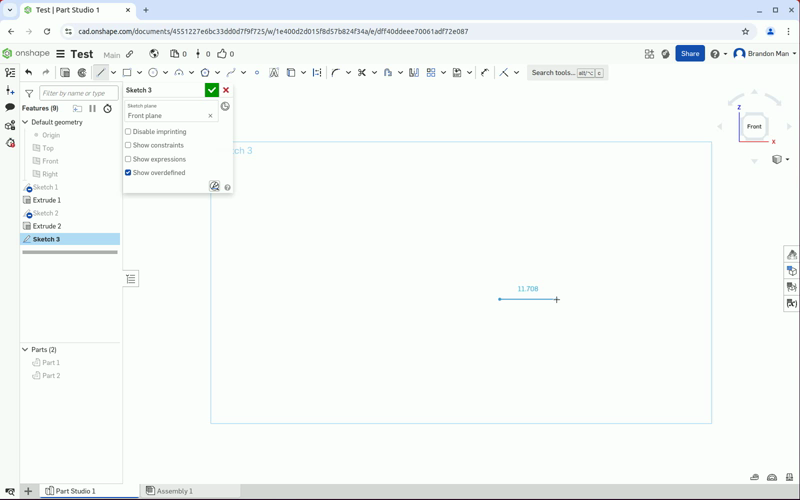
key(esc)
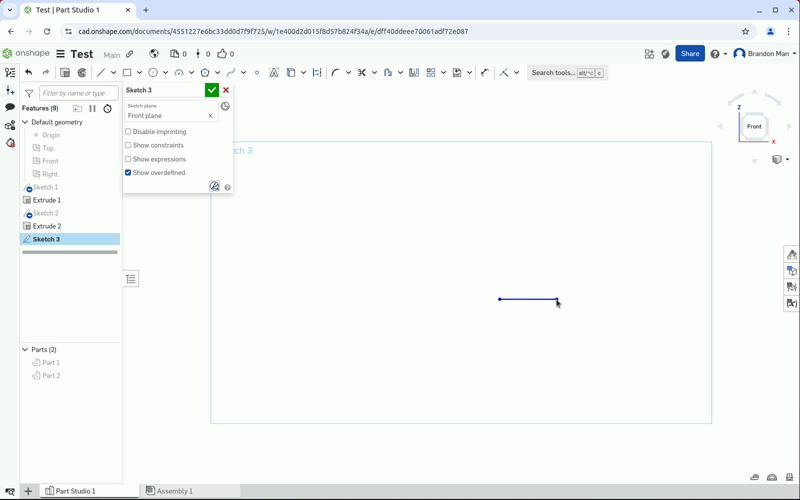
key(a)
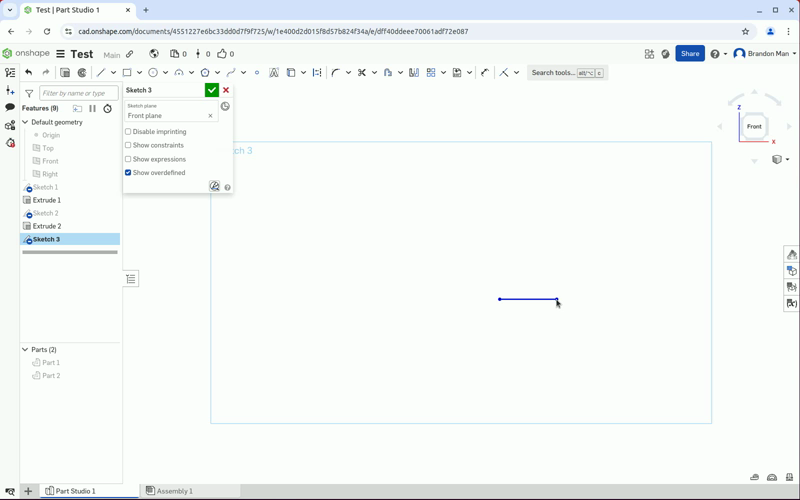
mouse_move(556, 299)
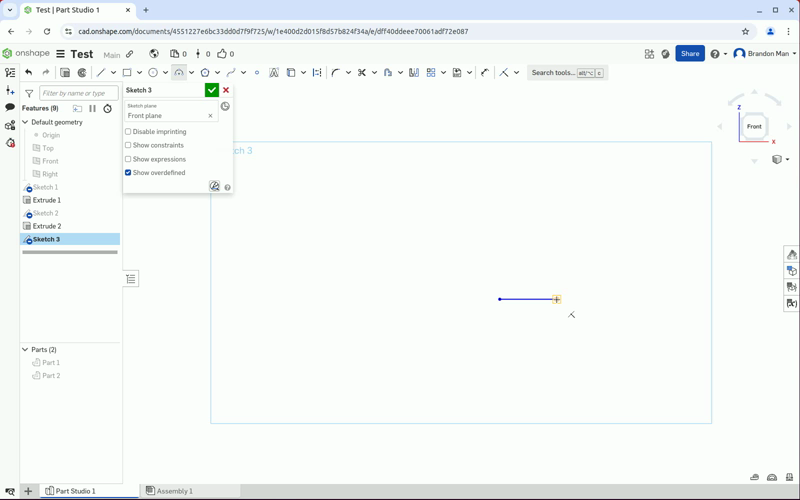
click(556, 299)
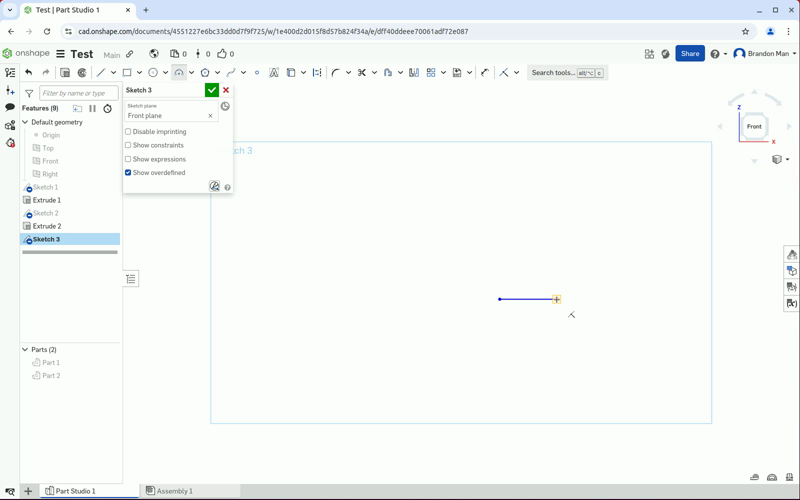
key_down(shift)
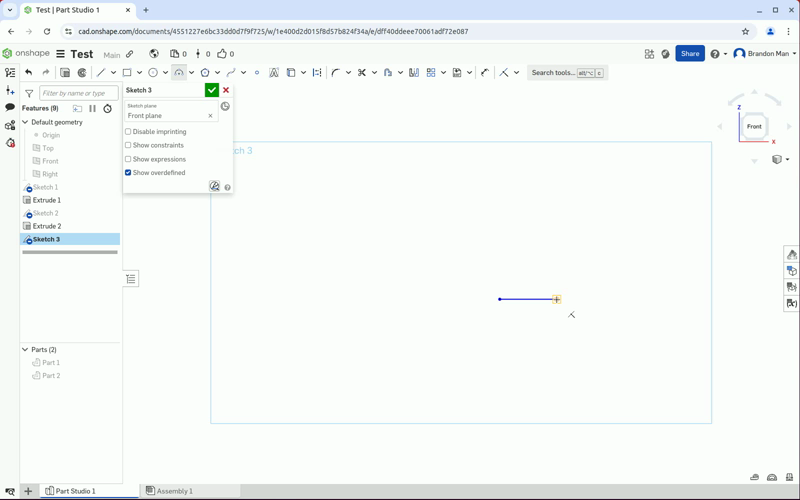
mouse_move(556, 265)
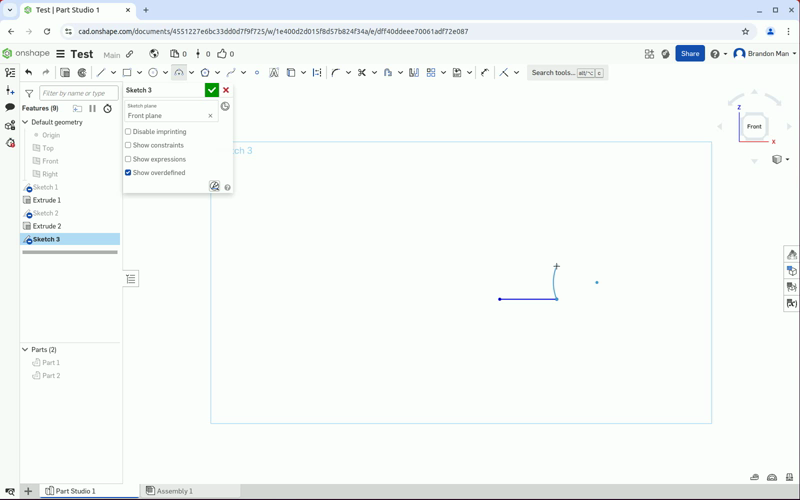
click(556, 265)
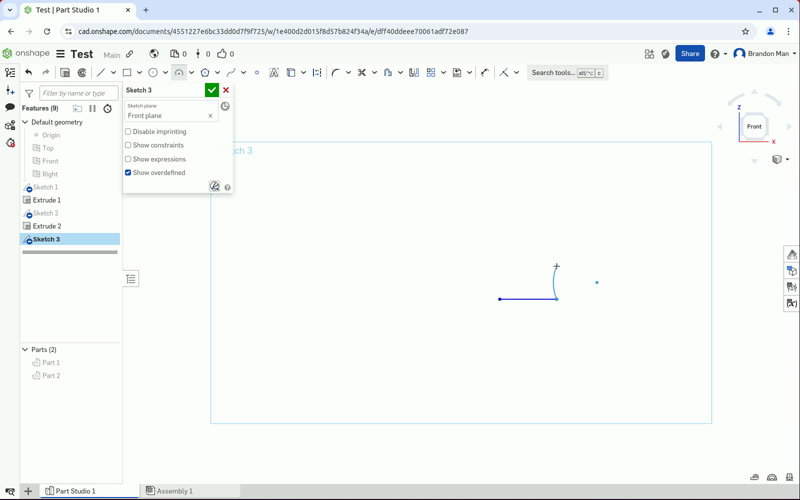
mouse_move(573, 282)
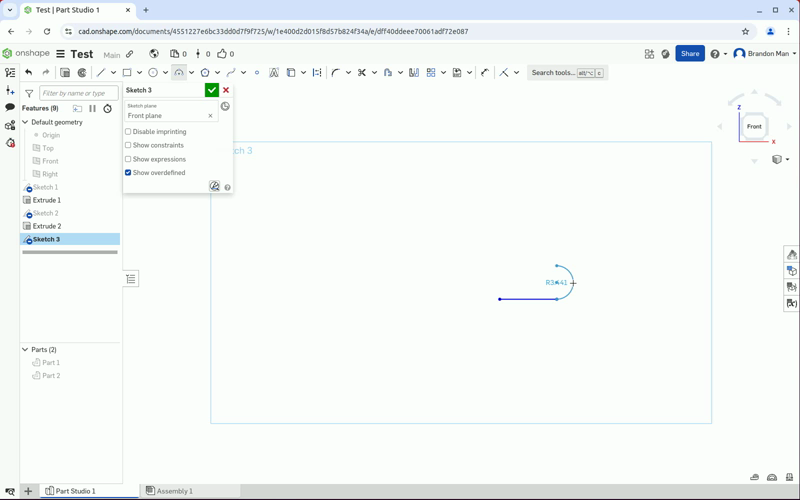
click(573, 282)
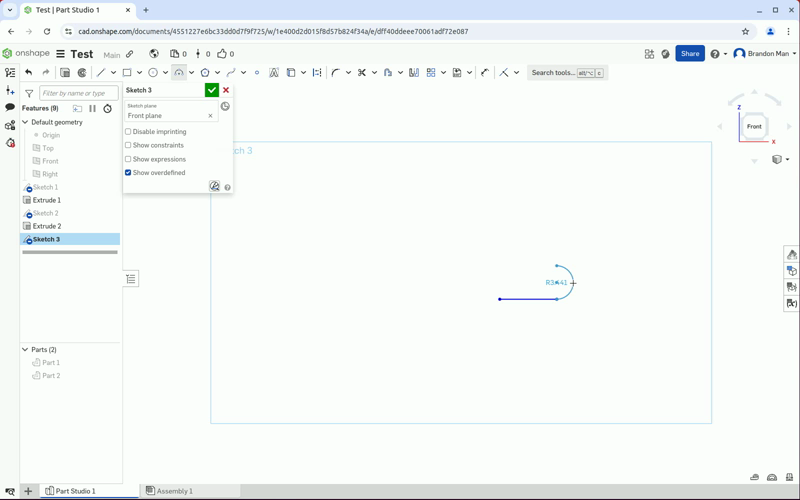
key_up(shift)
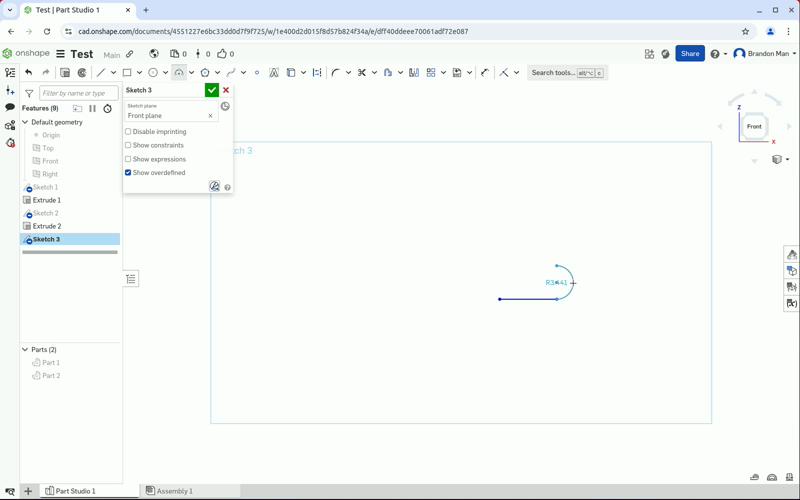
key(esc)
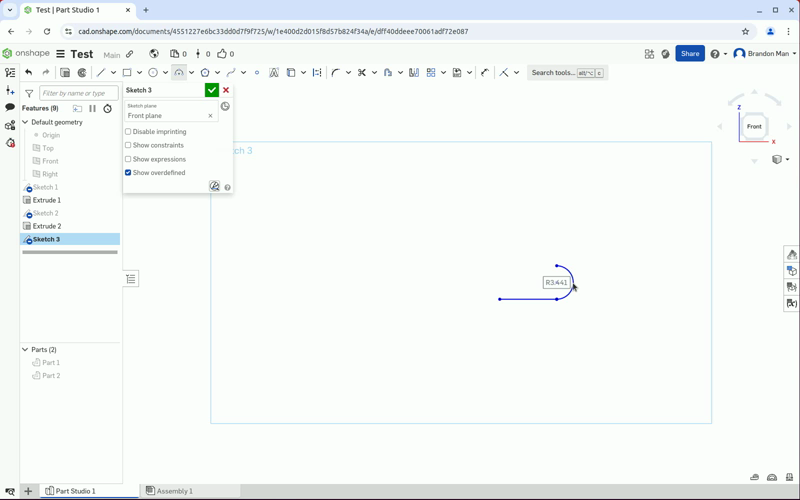
key(l)
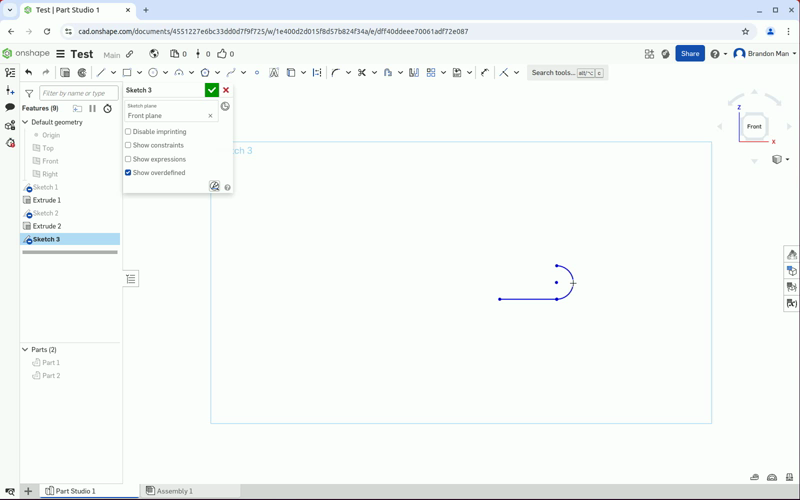
mouse_move(556, 265)
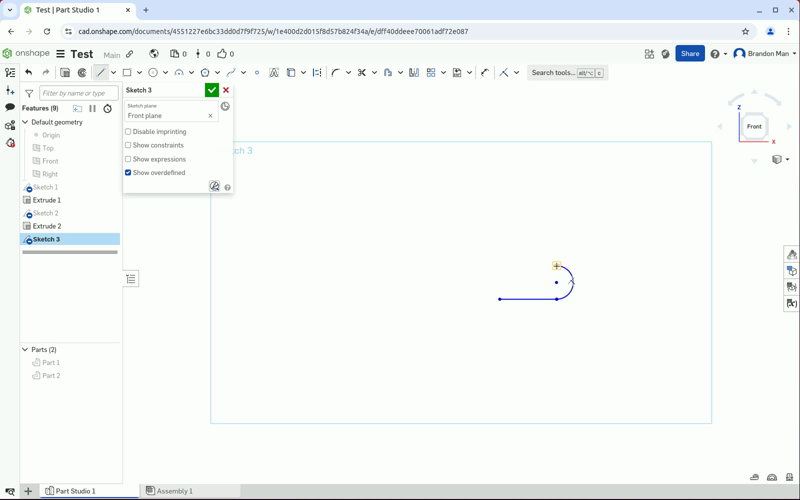
click(556, 265)
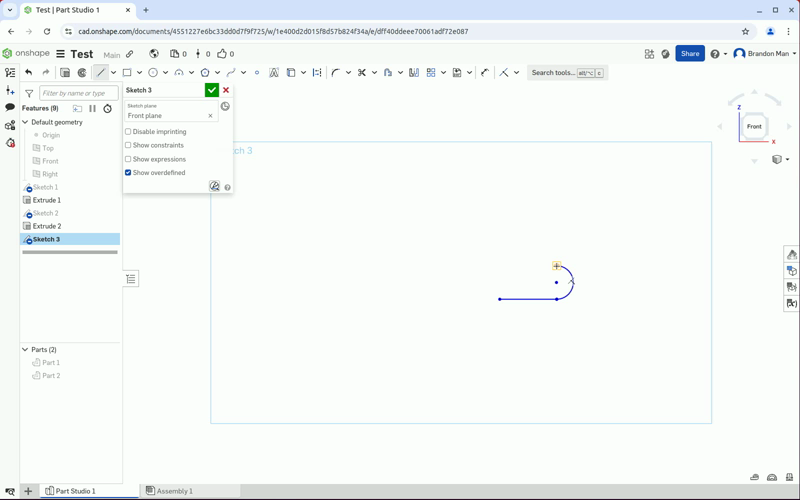
key_down(shift)
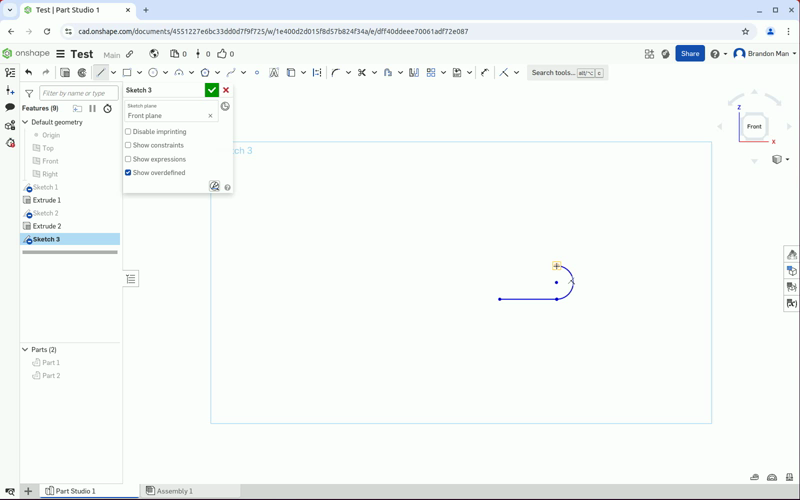
mouse_move(586, 265)
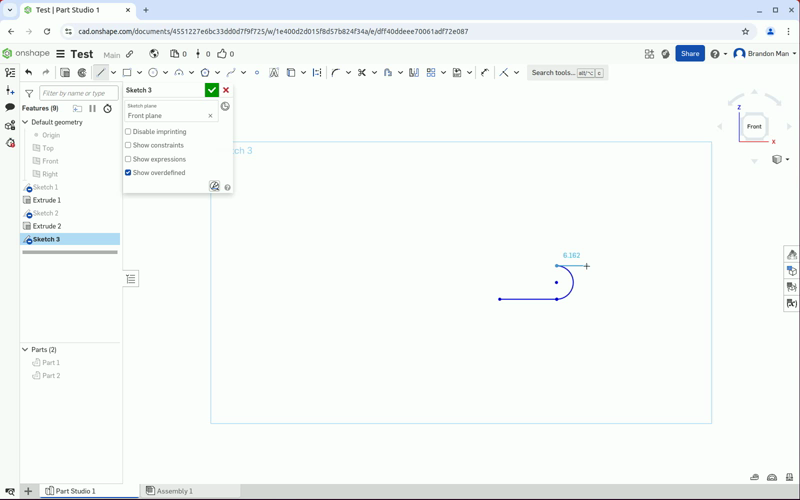
mouse_move(499, 265)
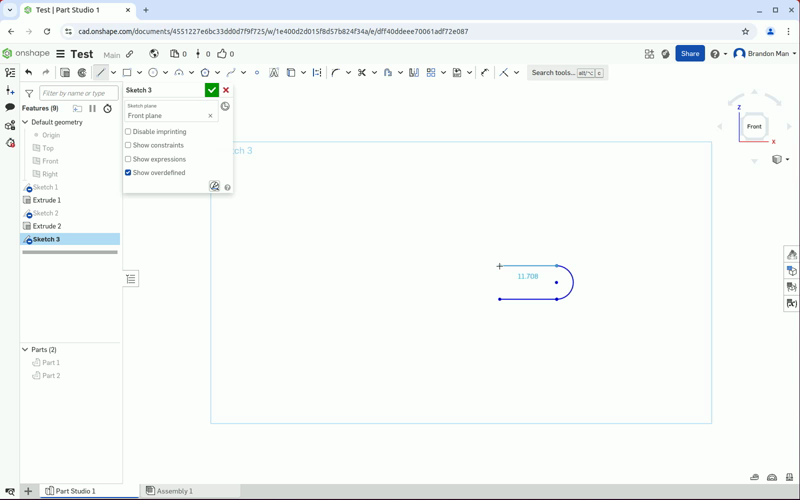
click(499, 265)
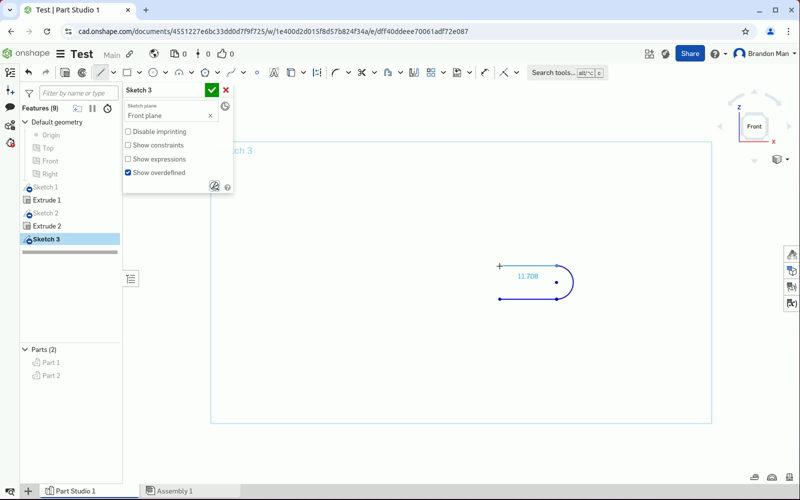
key_up(shift)
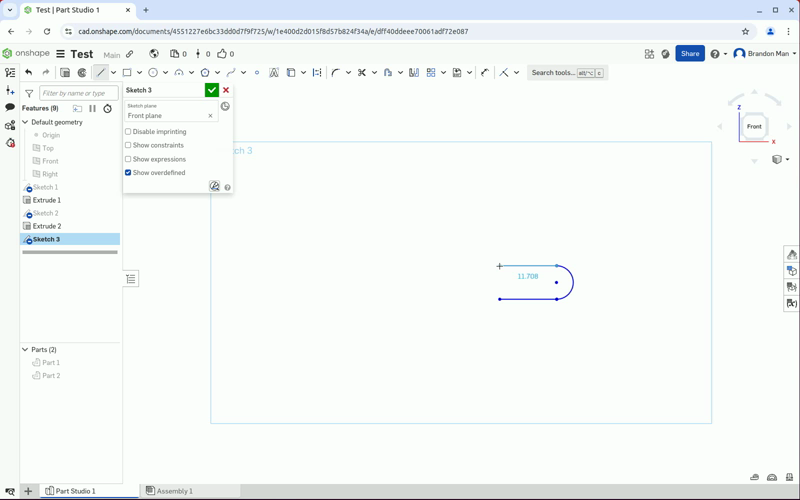
key(esc)
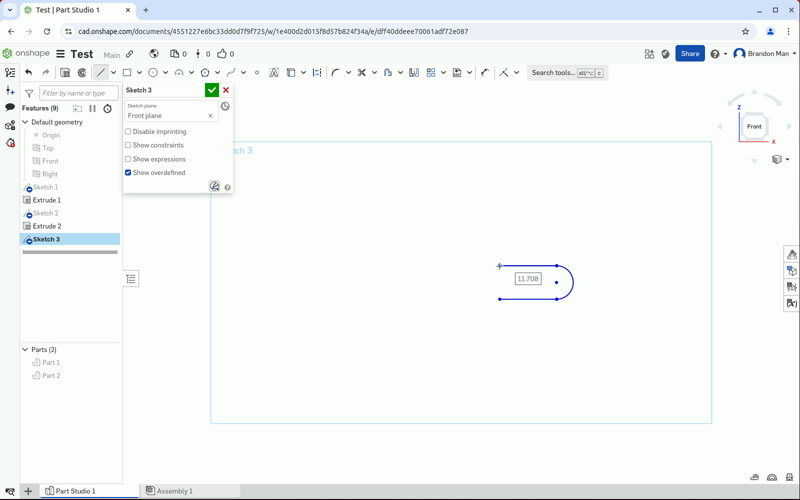
key(a)
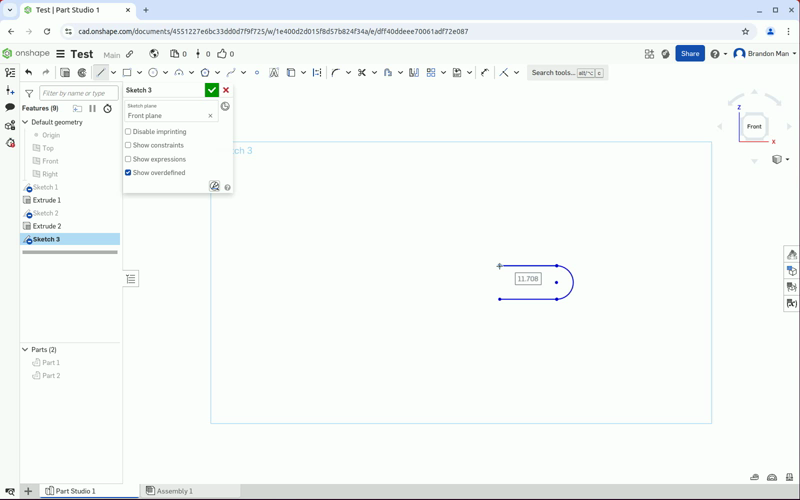
mouse_move(499, 265)
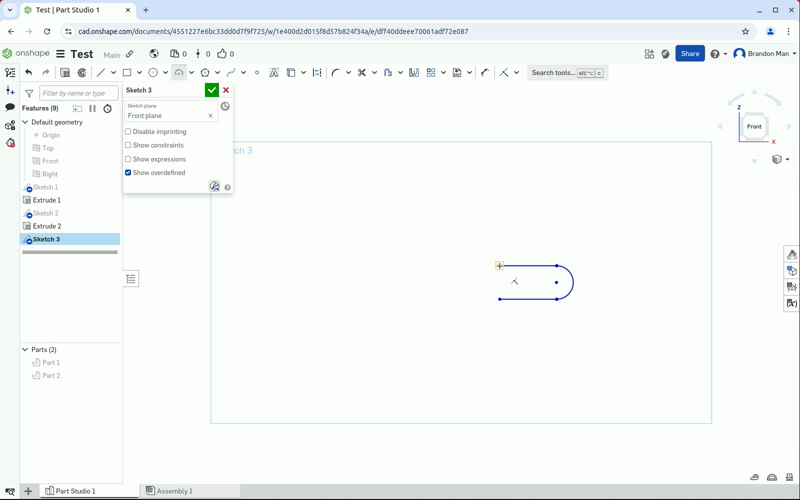
click(499, 265)
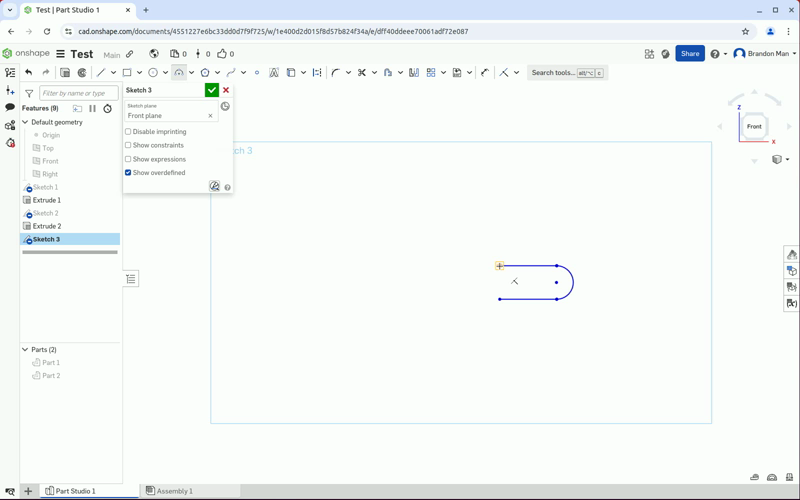
mouse_move(499, 299)
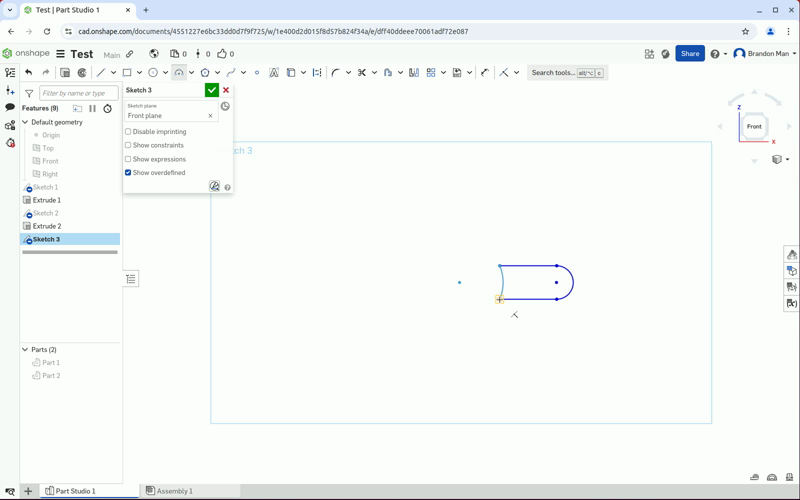
click(499, 299)
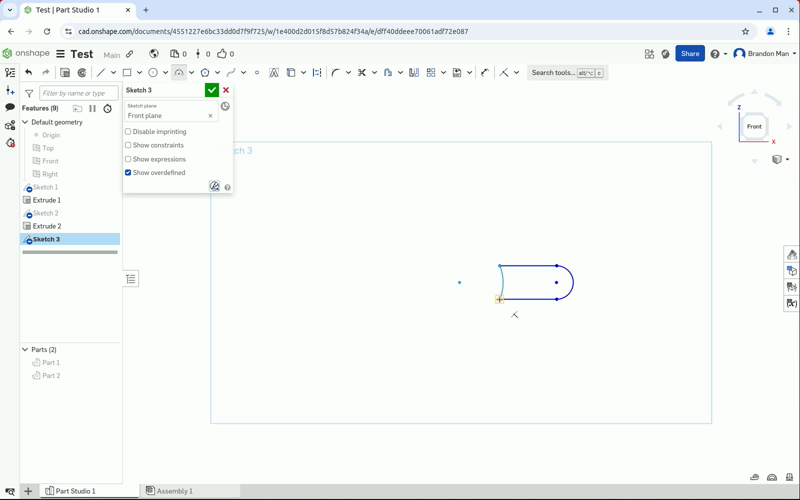
key_down(shift)
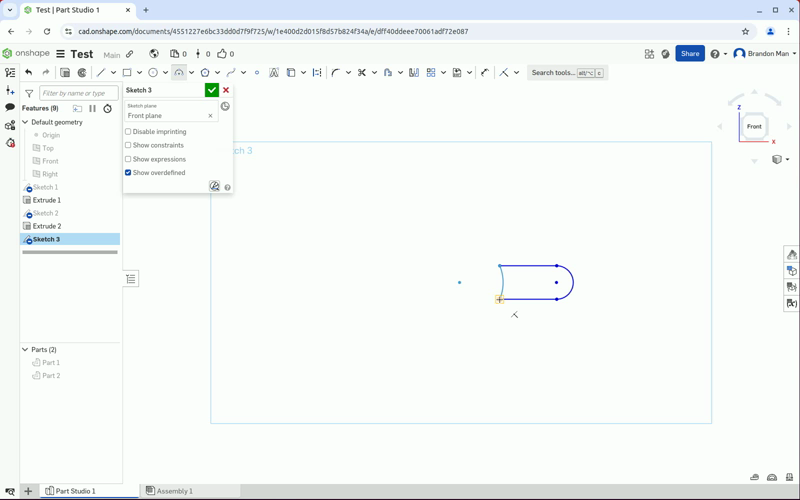
mouse_move(503, 282)
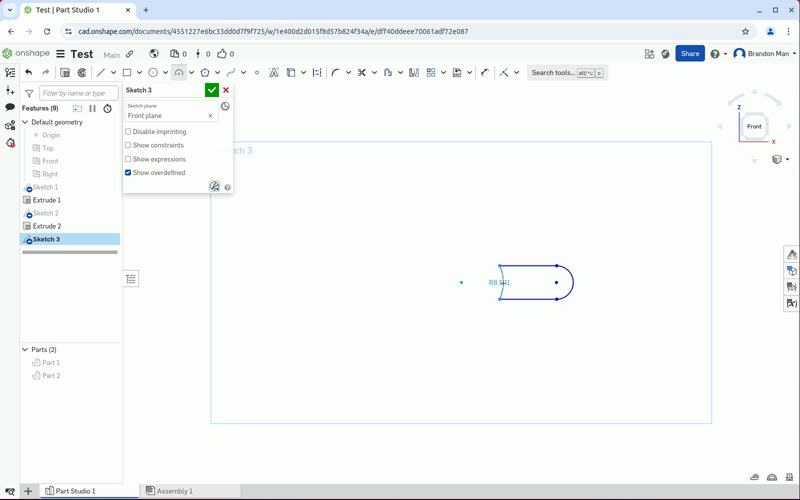
click(503, 282)
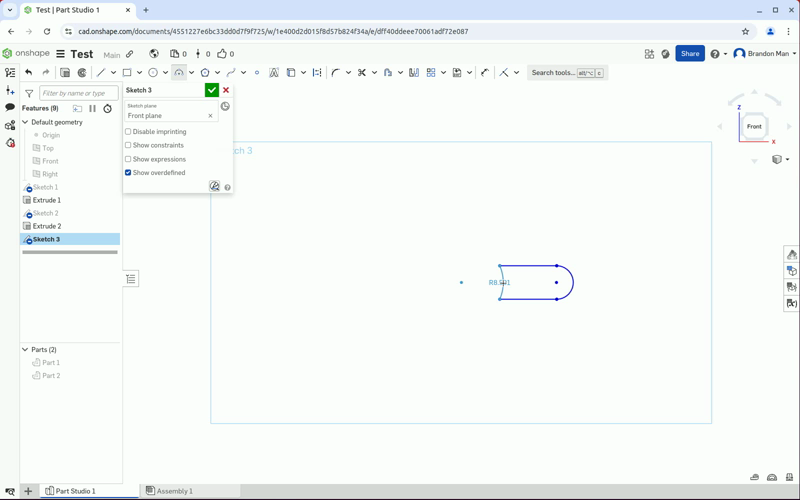
key_up(shift)
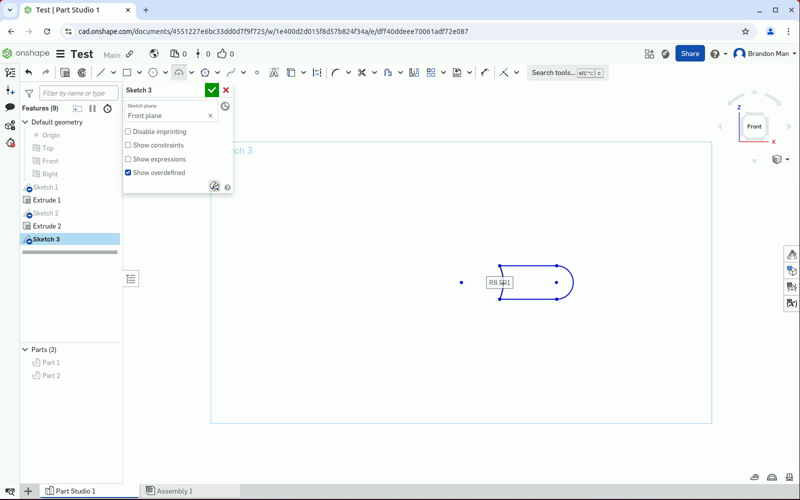
key(esc)
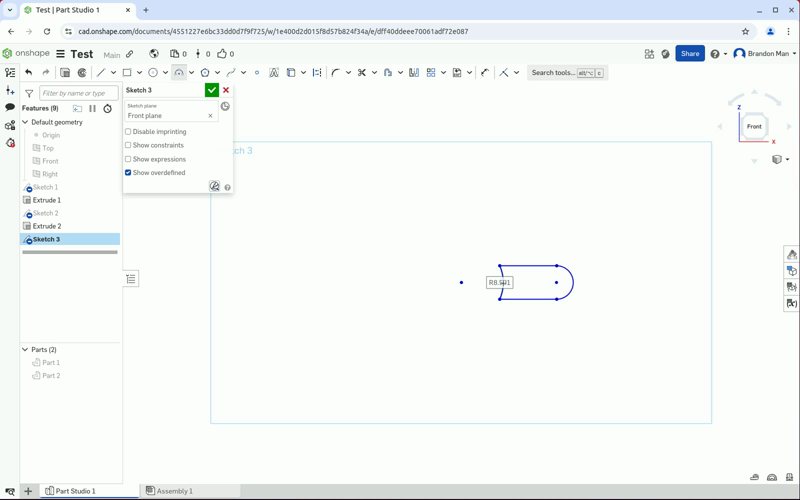
key(l)
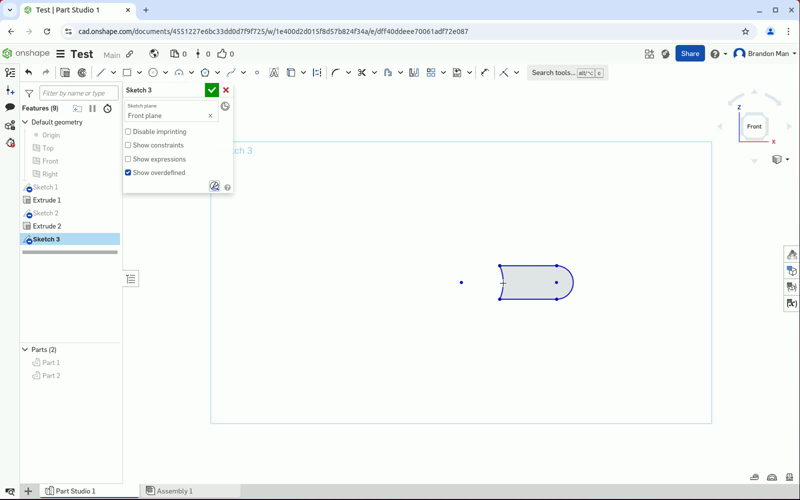
key_down(shift)
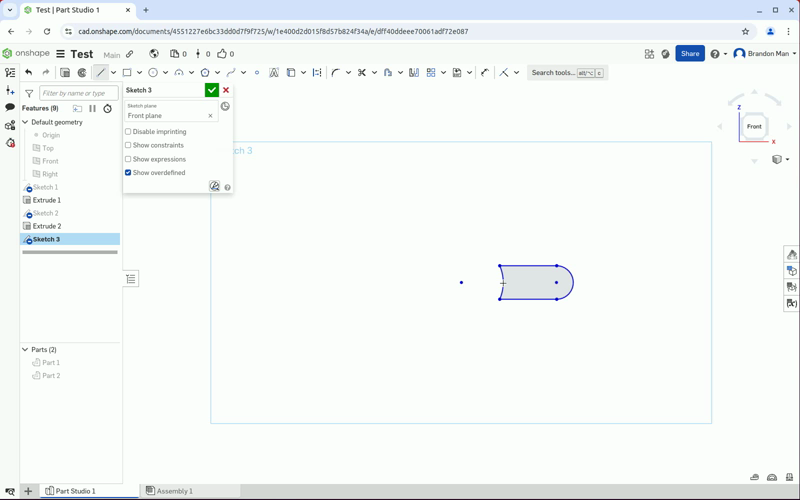
mouse_move(519, 295)
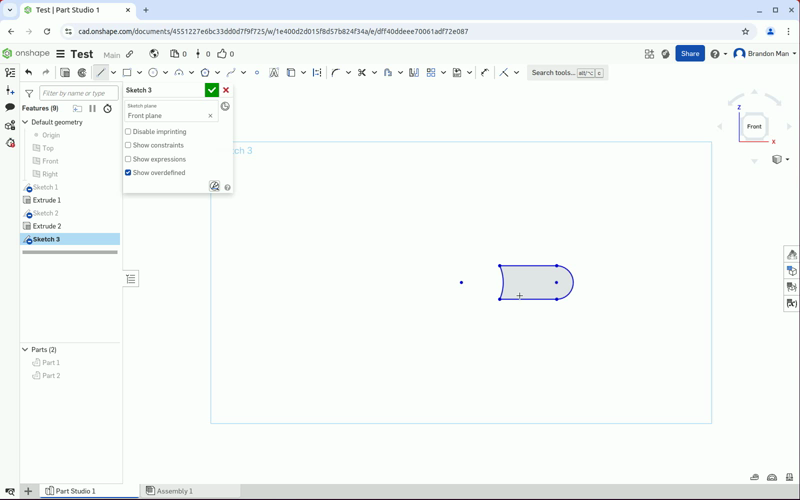
click(519, 295)
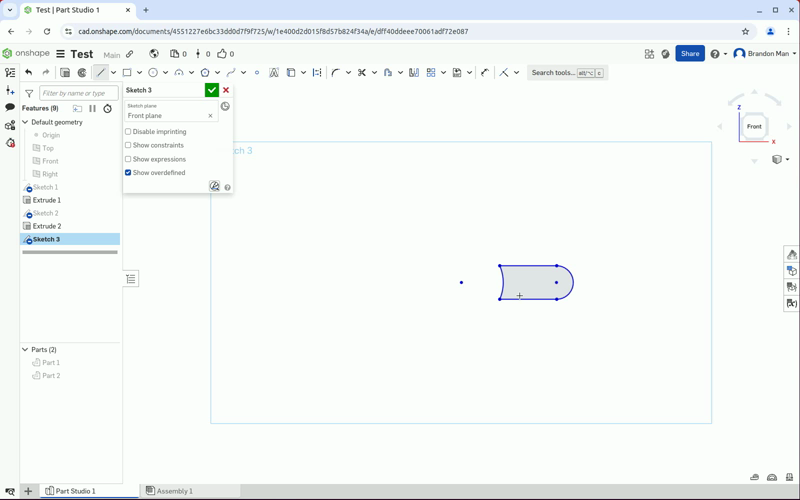
key_up(shift)
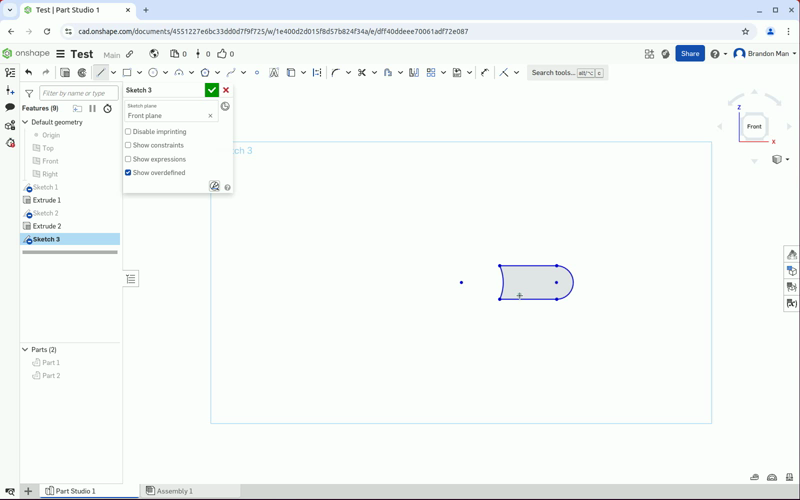
key_down(shift)
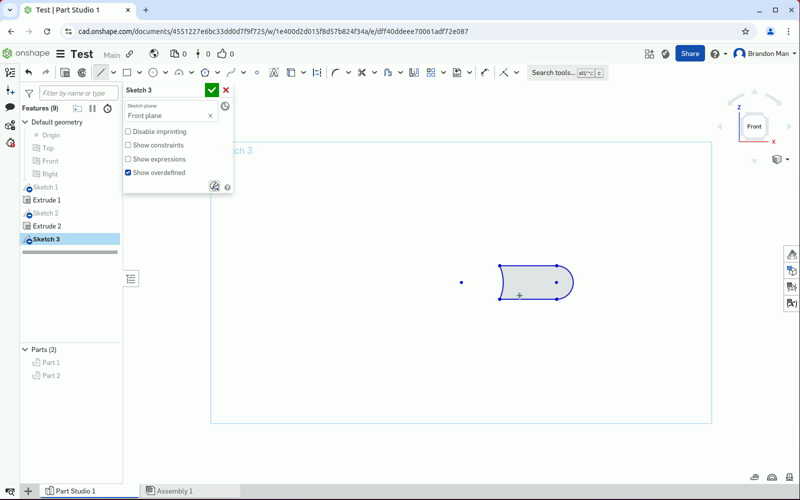
mouse_move(549, 295)
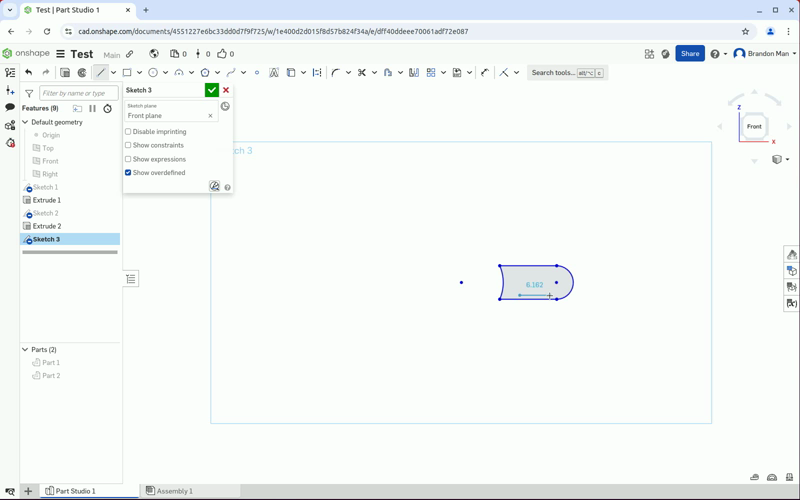
mouse_move(556, 295)
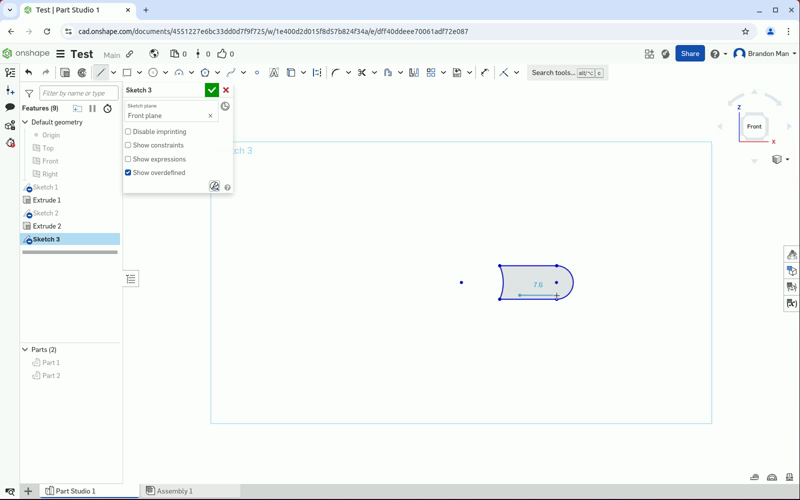
scroll(6)
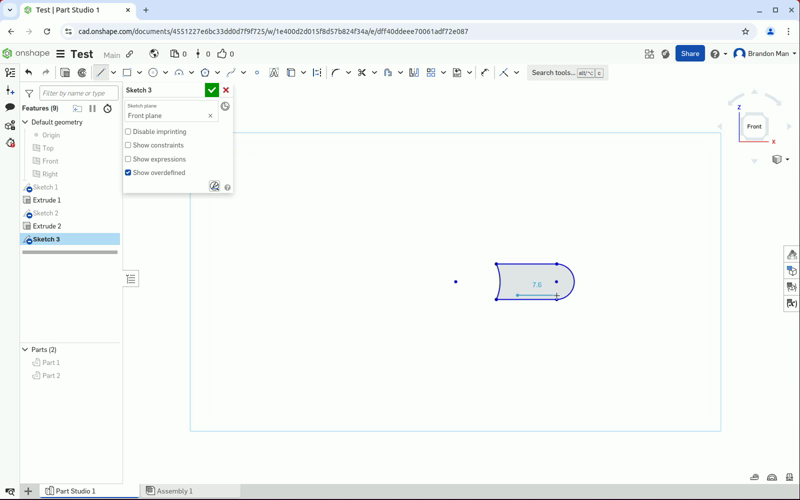
scroll(6)
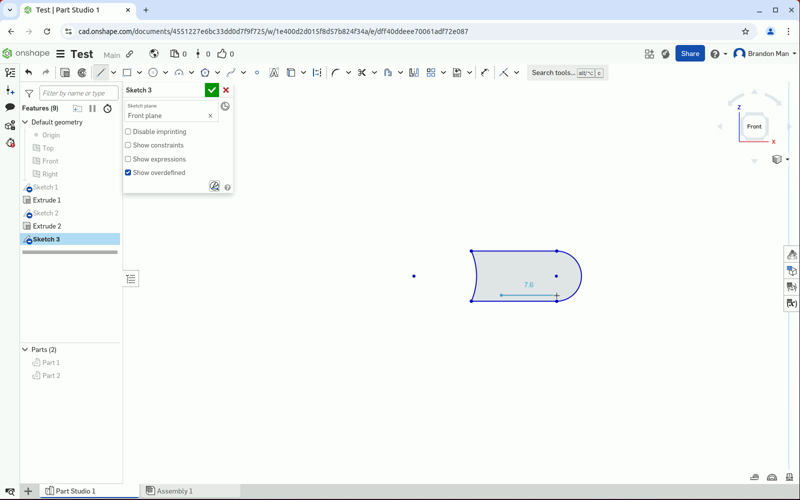
scroll(6)
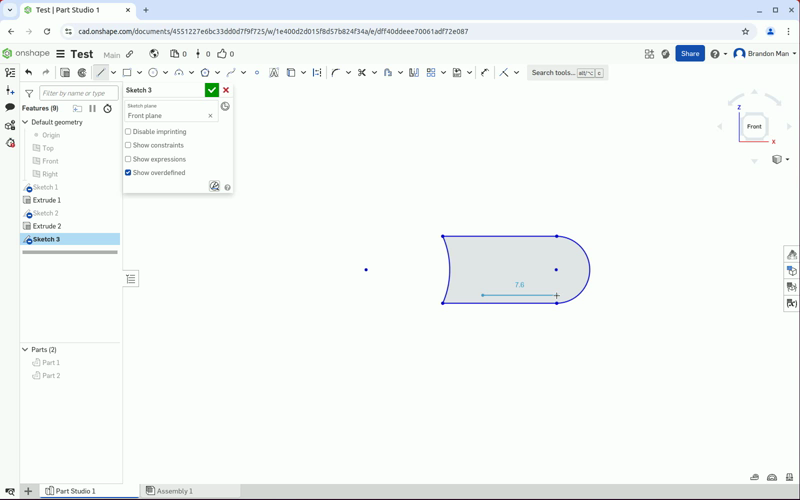
scroll(6)
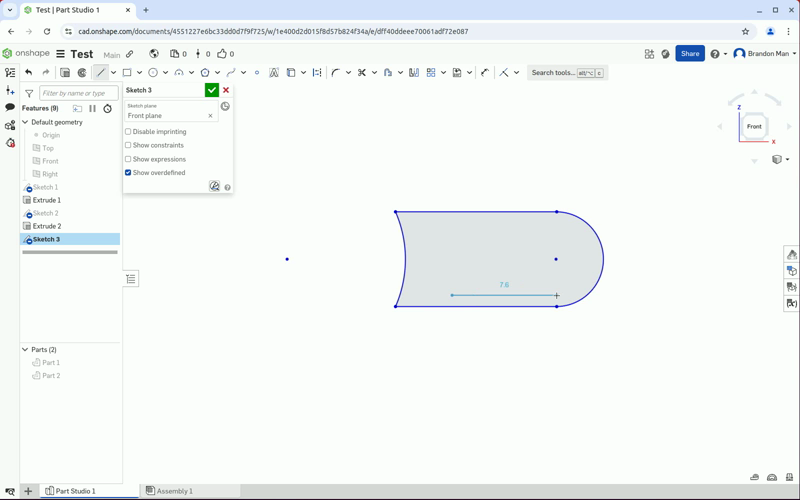
scroll(6)
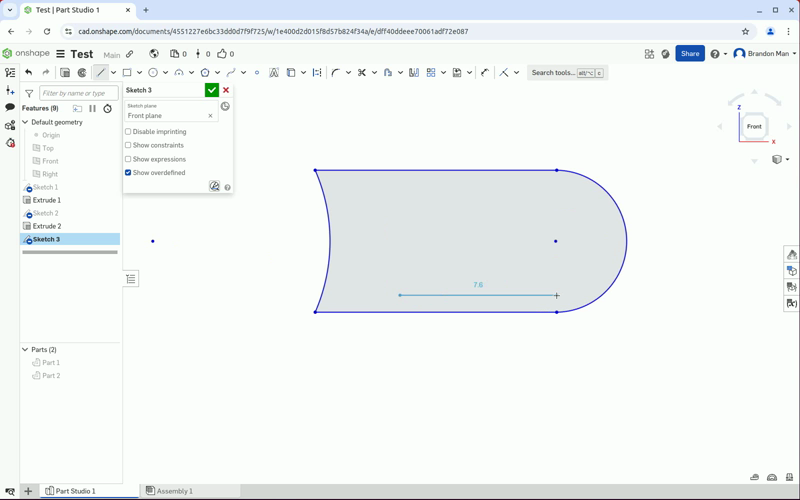
scroll(6)
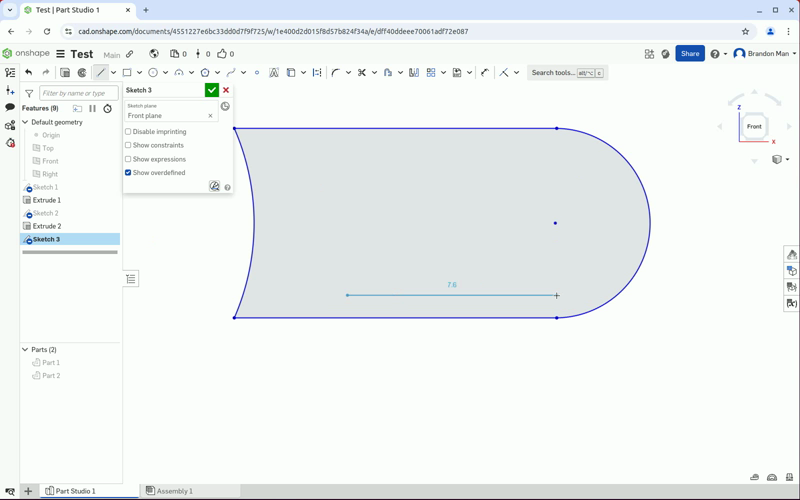
scroll(6)
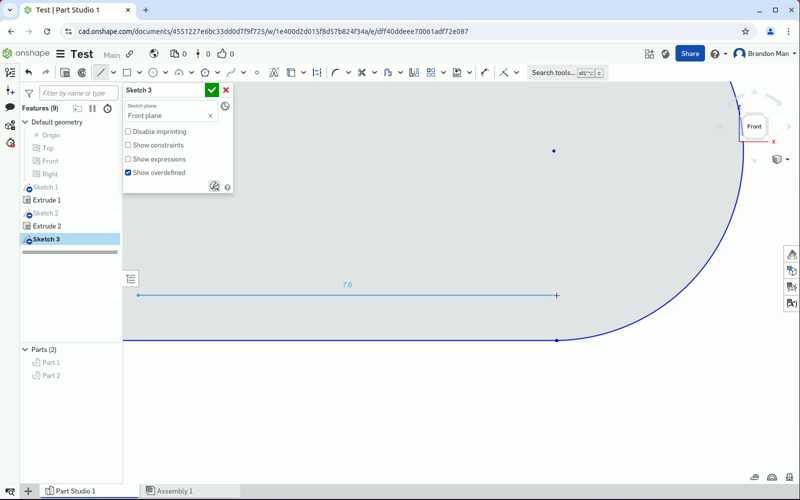
click(556, 295)
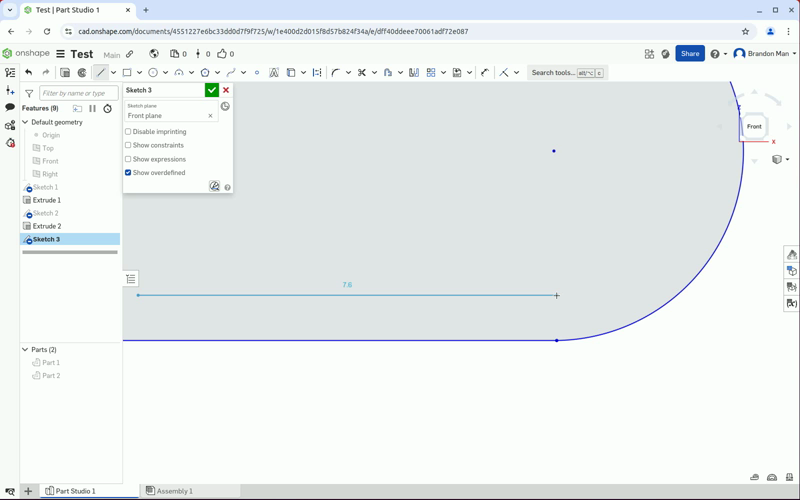
scroll(-6)
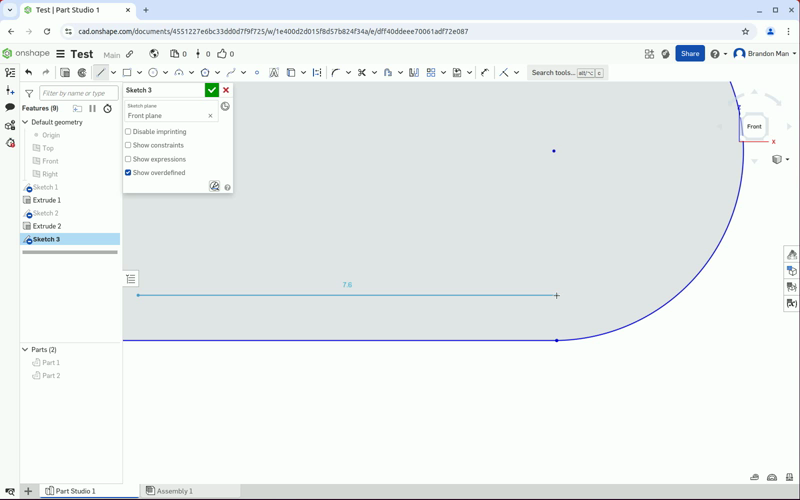
scroll(-6)
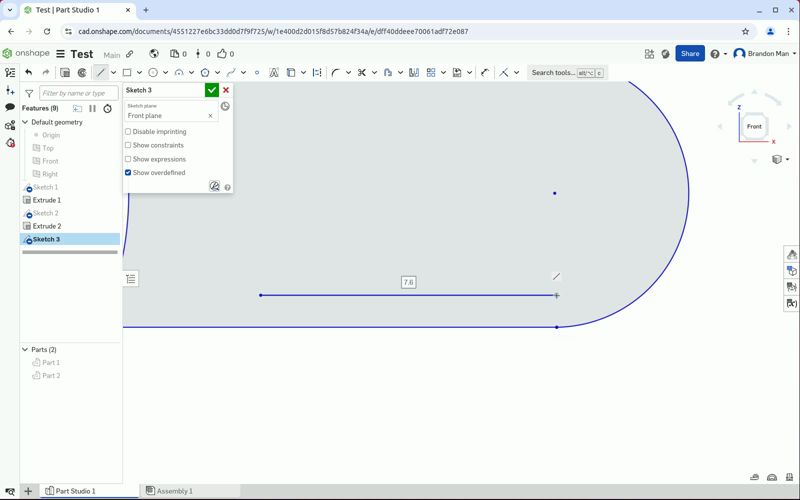
scroll(-6)
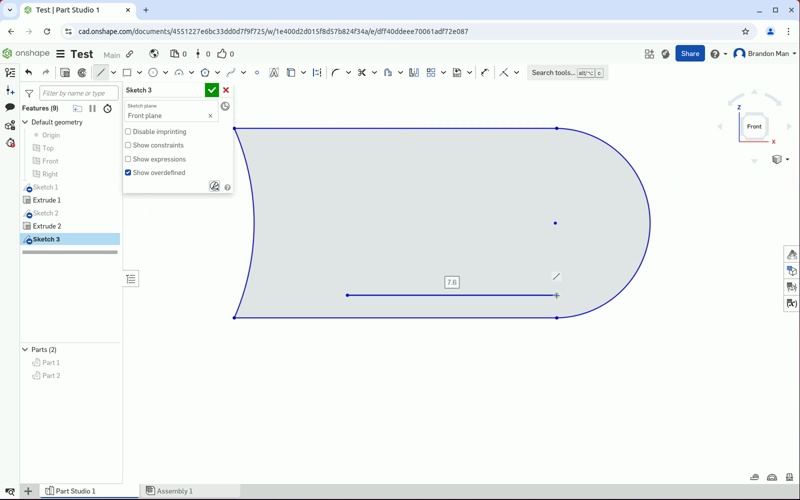
scroll(-6)
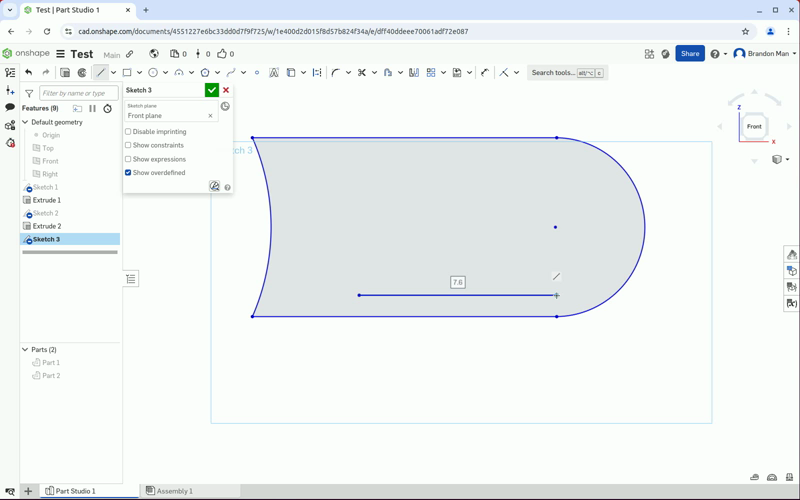
scroll(-6)
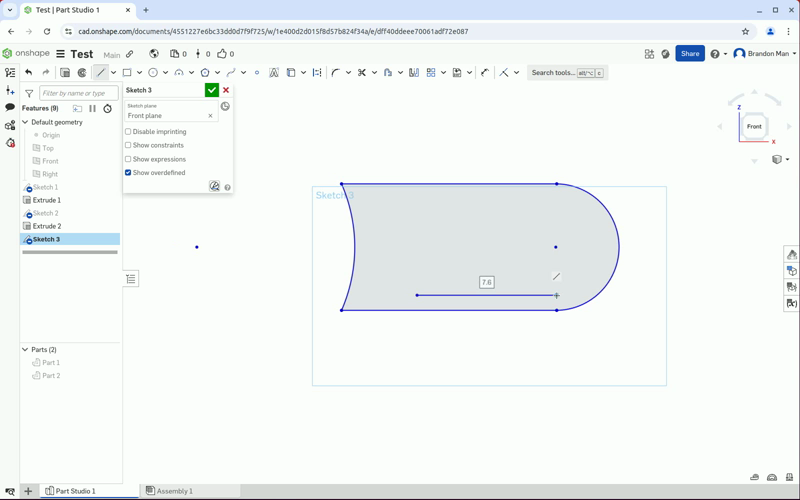
scroll(-6)
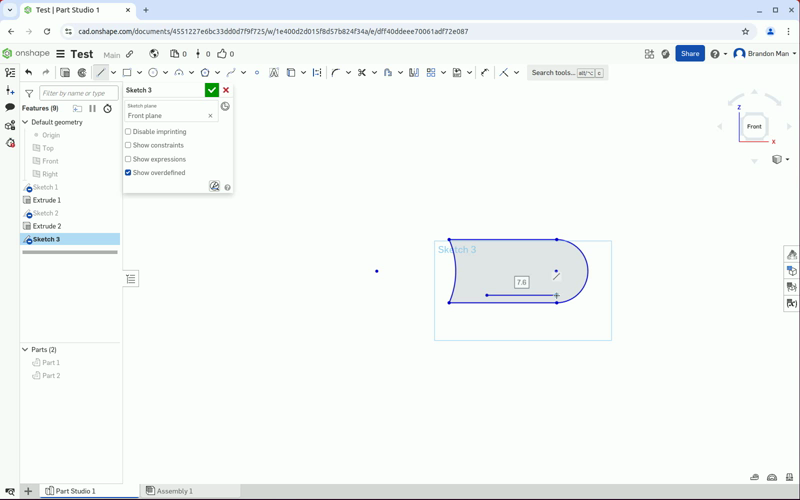
scroll(-6)
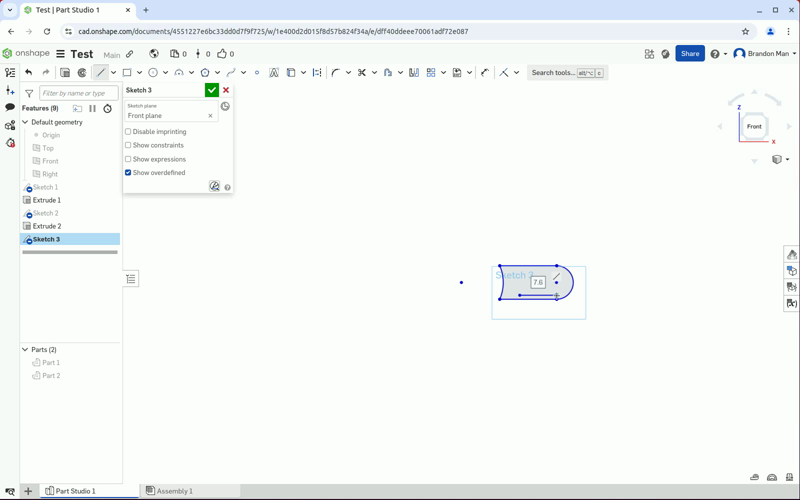
key_up(shift)
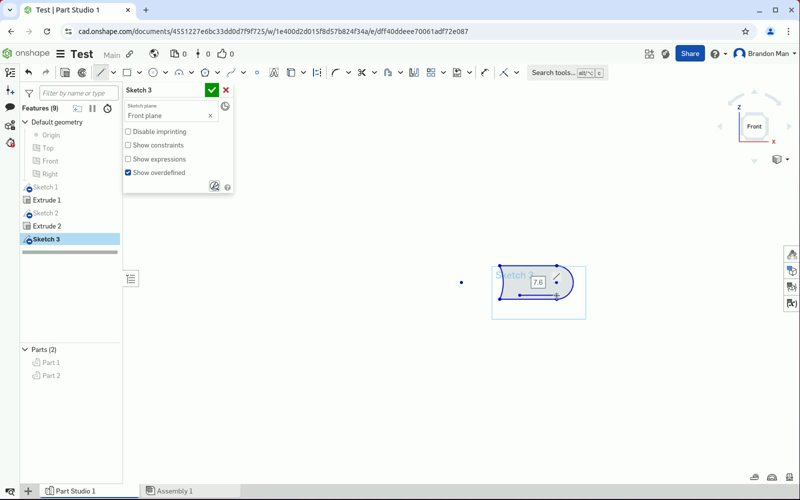
key(esc)
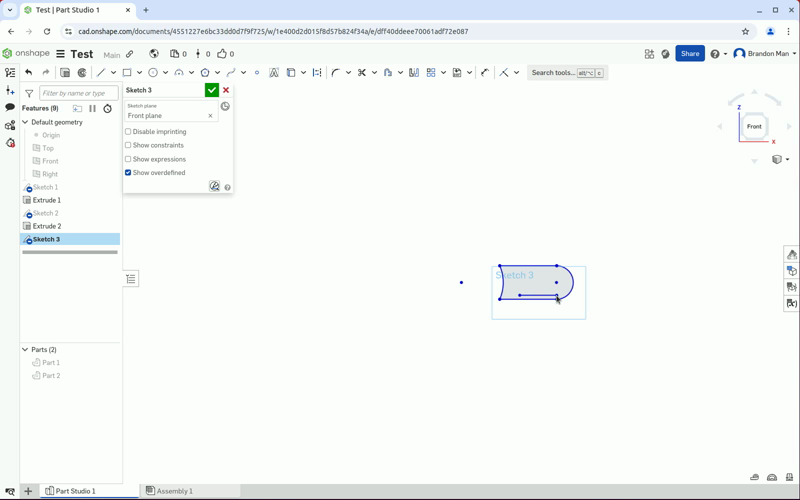
key(a)
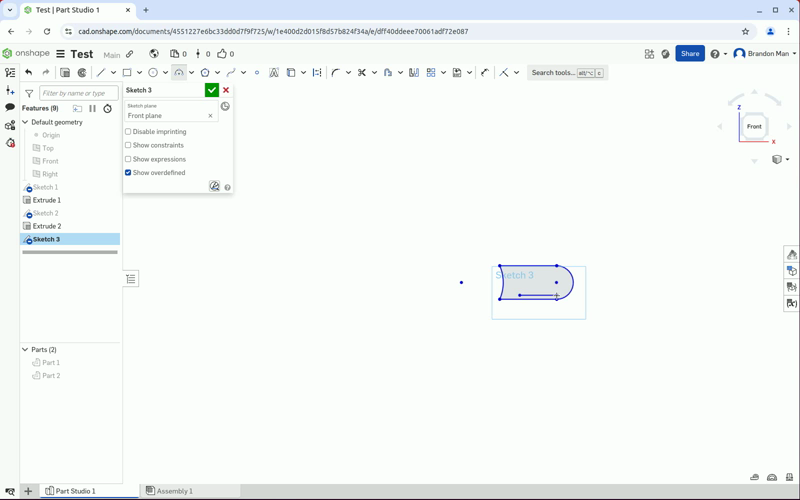
mouse_move(556, 295)
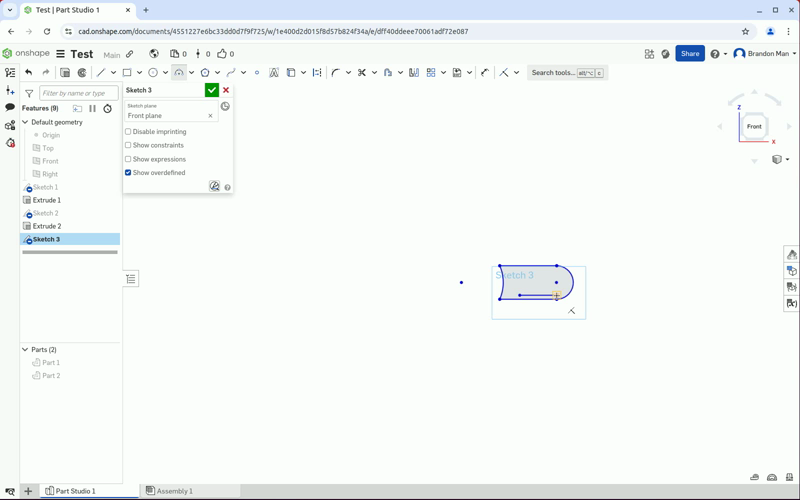
scroll(6)
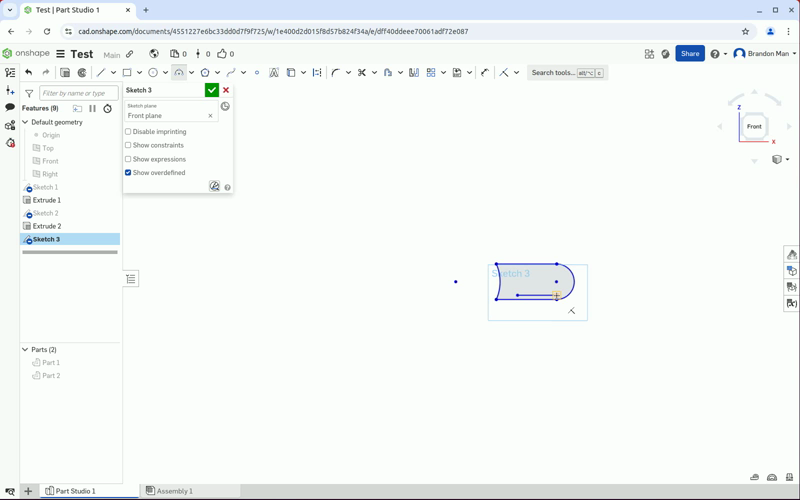
scroll(6)
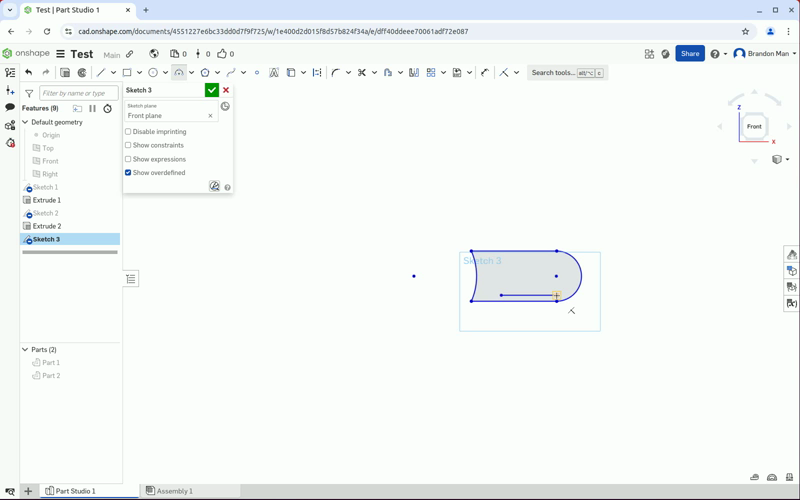
scroll(6)
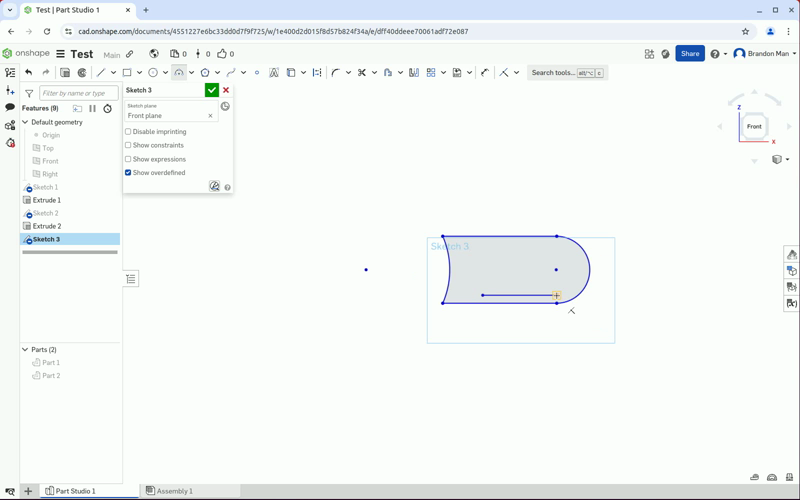
scroll(6)
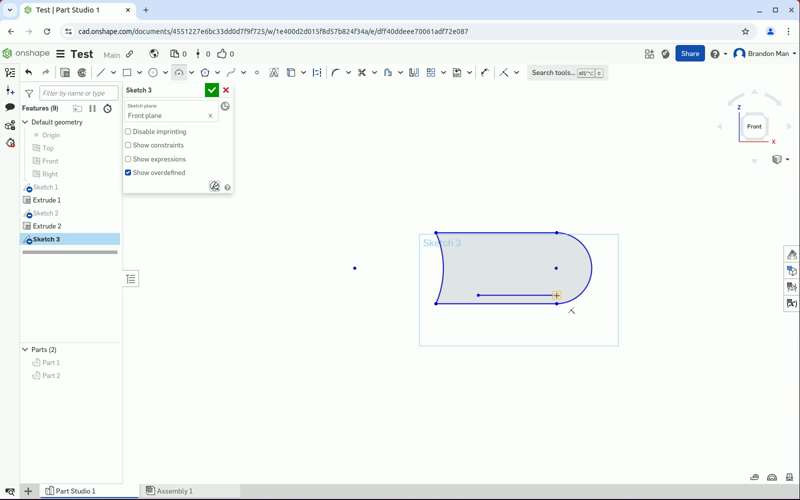
scroll(6)
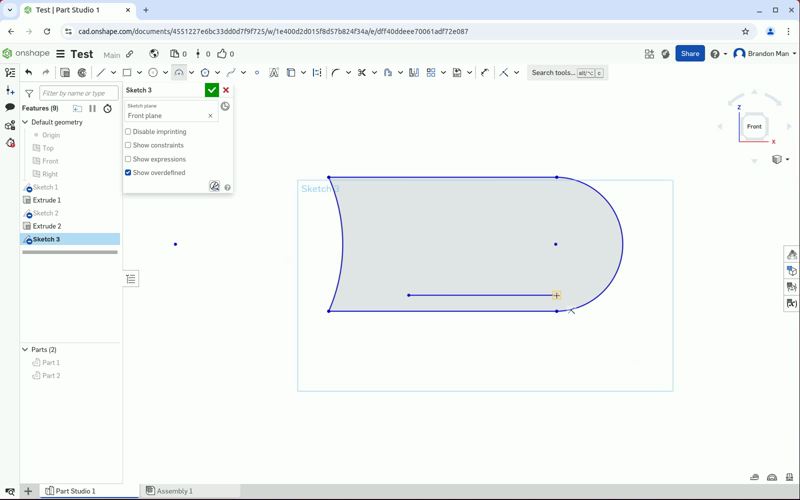
scroll(6)
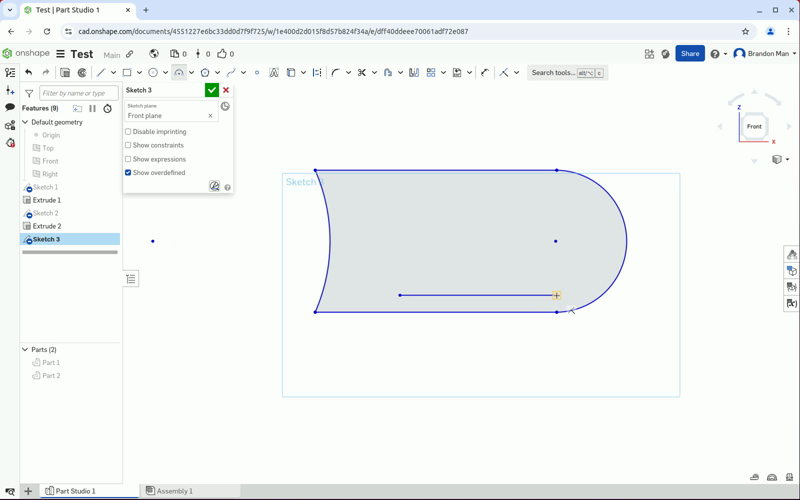
scroll(6)
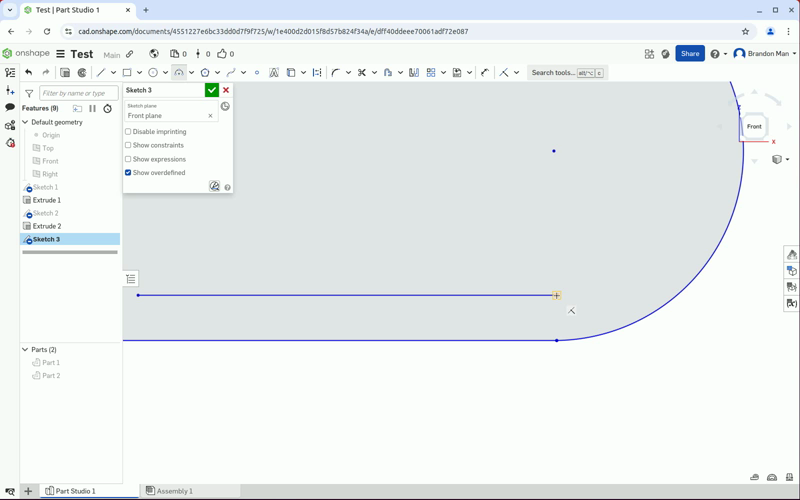
click(556, 295)
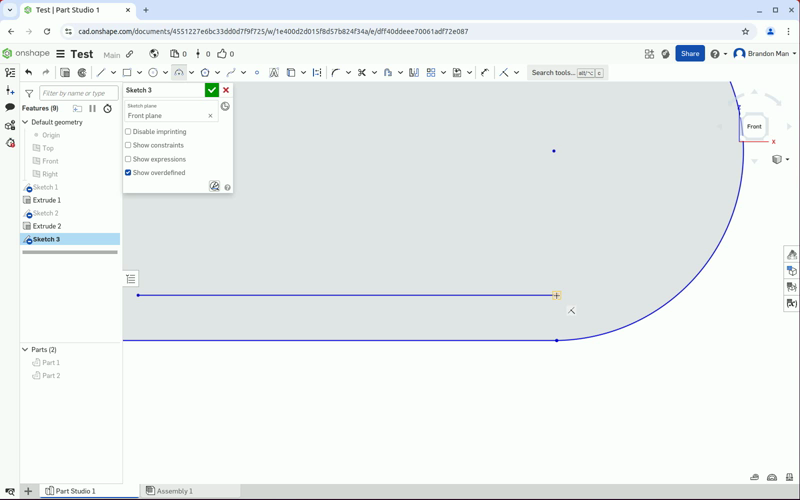
scroll(-6)
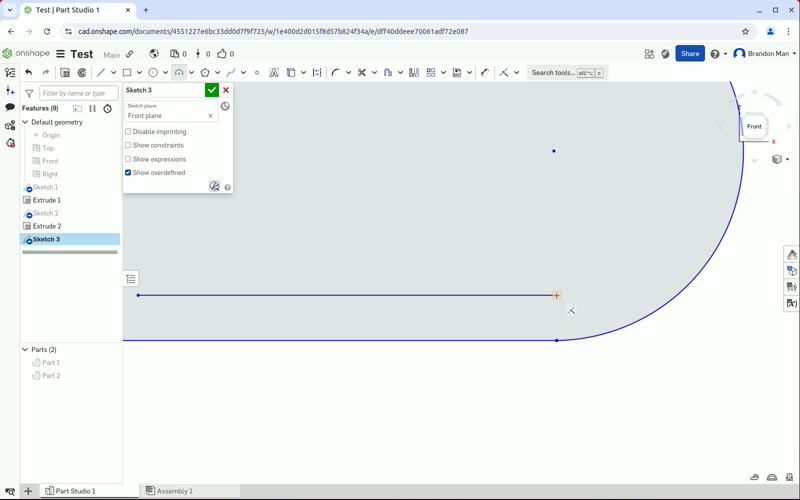
scroll(-6)
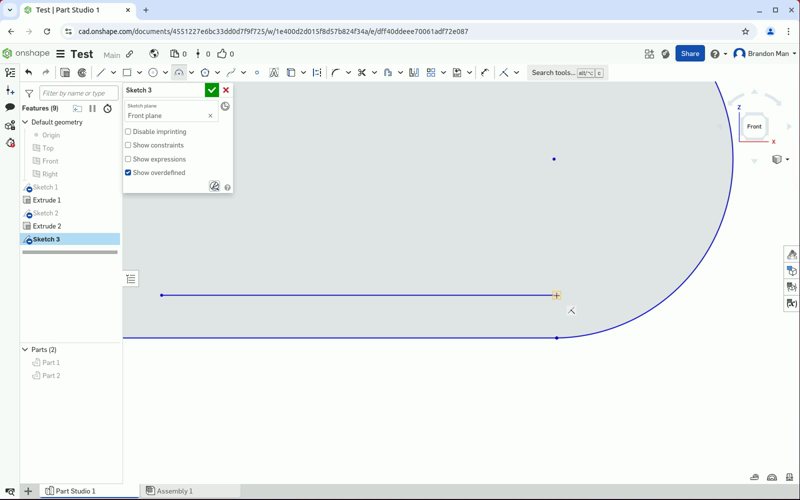
scroll(-6)
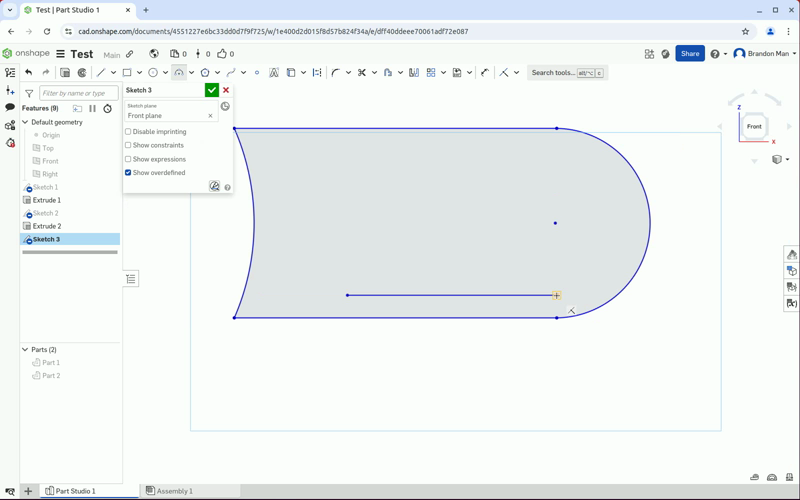
scroll(-6)
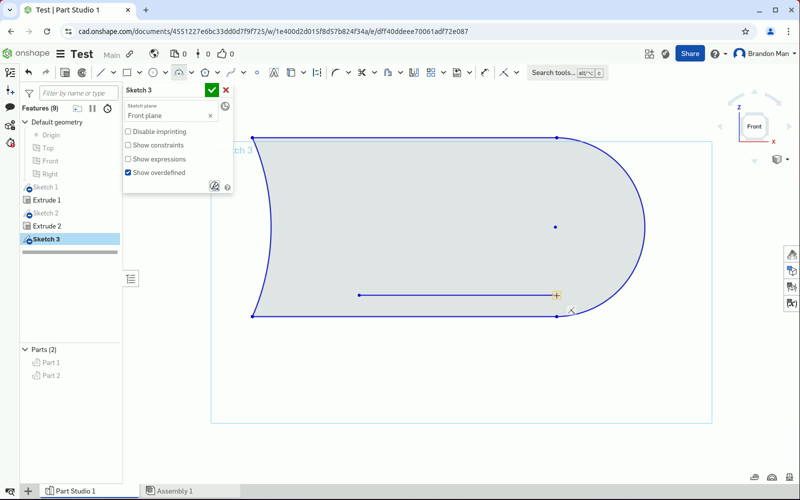
scroll(-6)
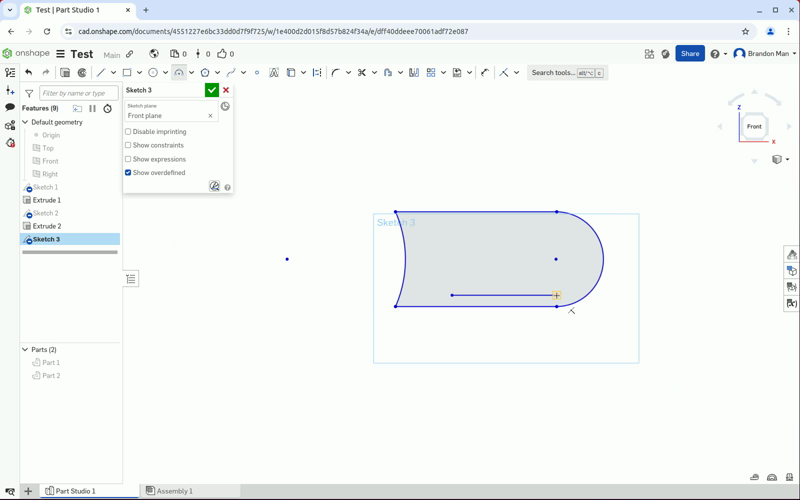
scroll(-6)
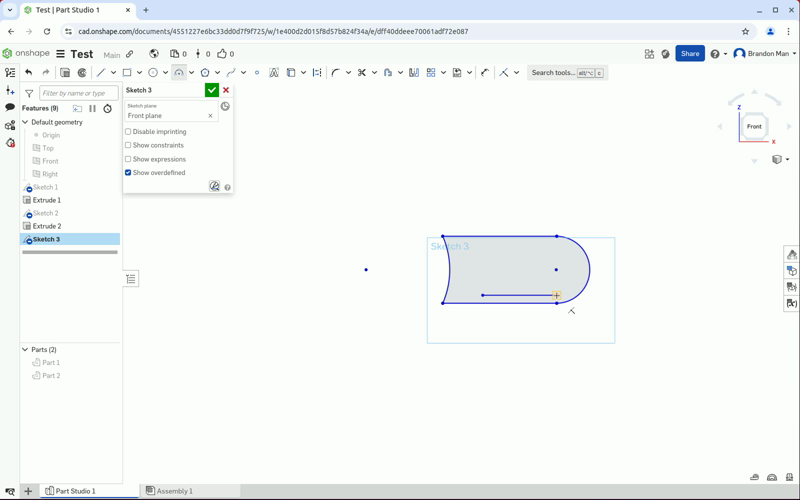
scroll(-6)
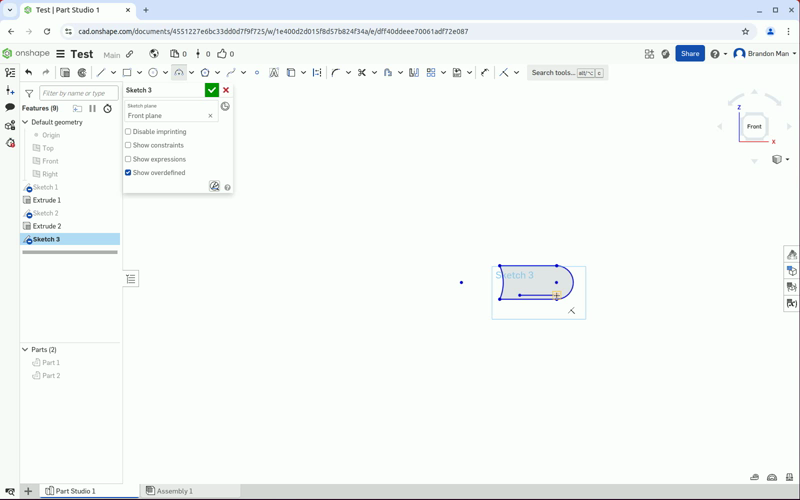
key_down(shift)
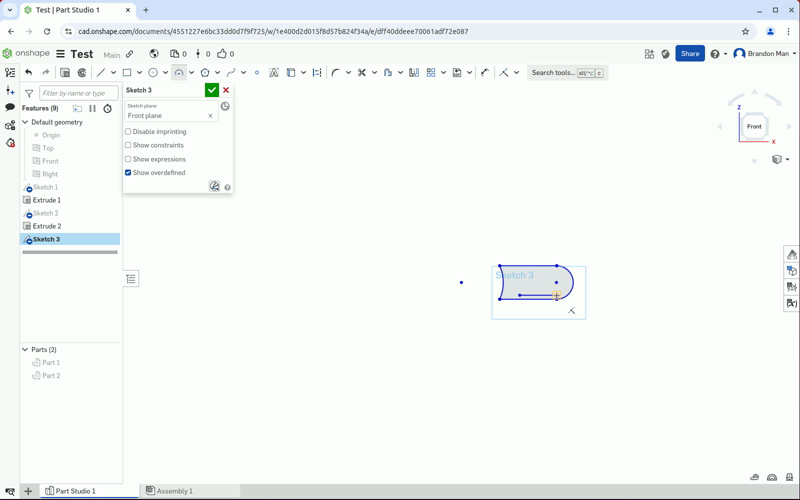
mouse_move(556, 269)
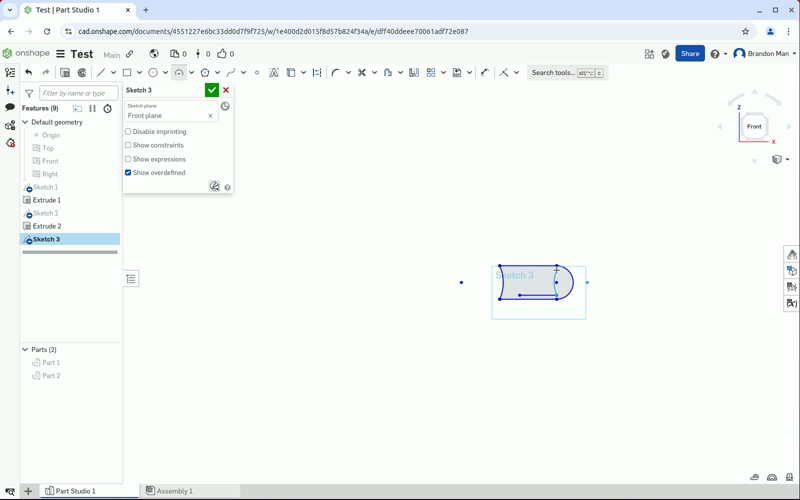
scroll(6)
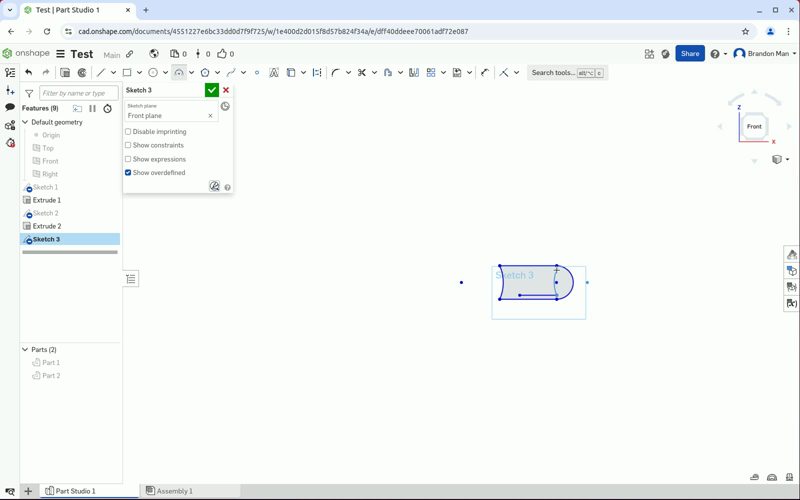
scroll(6)
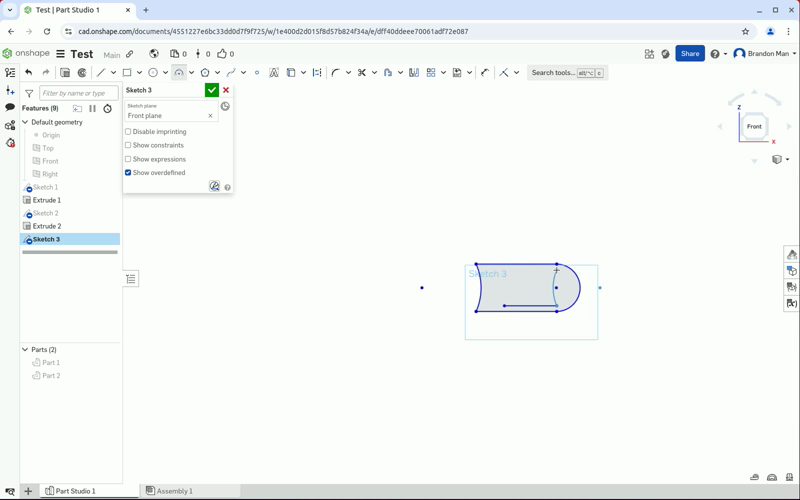
scroll(6)
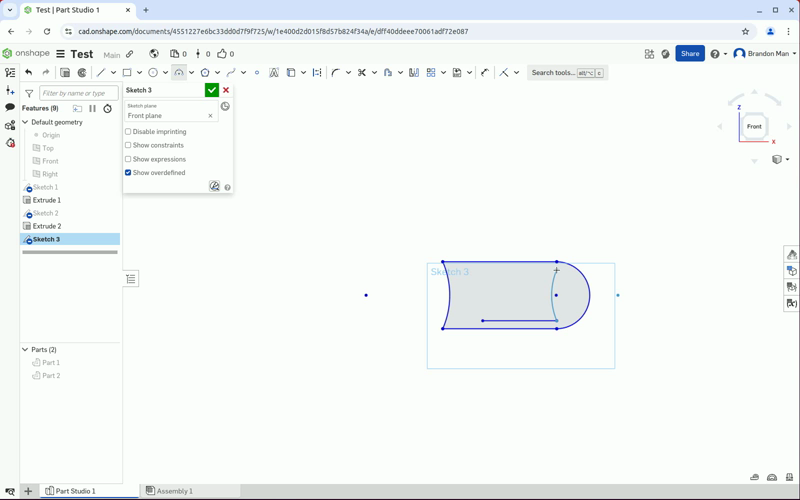
scroll(6)
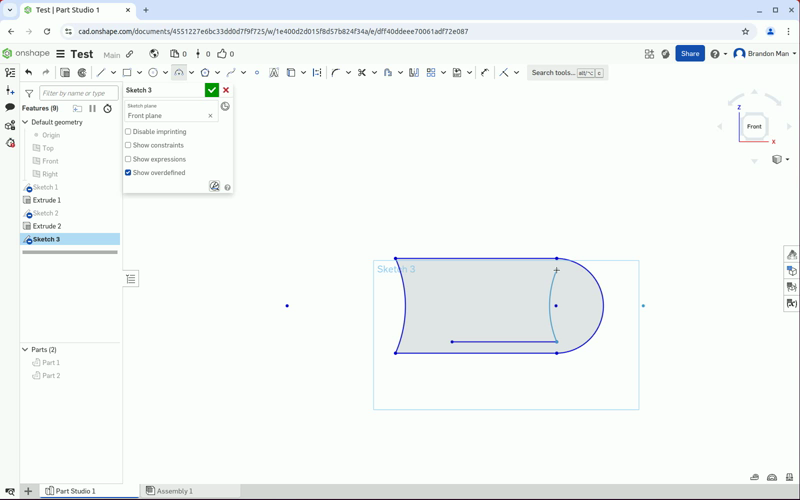
scroll(6)
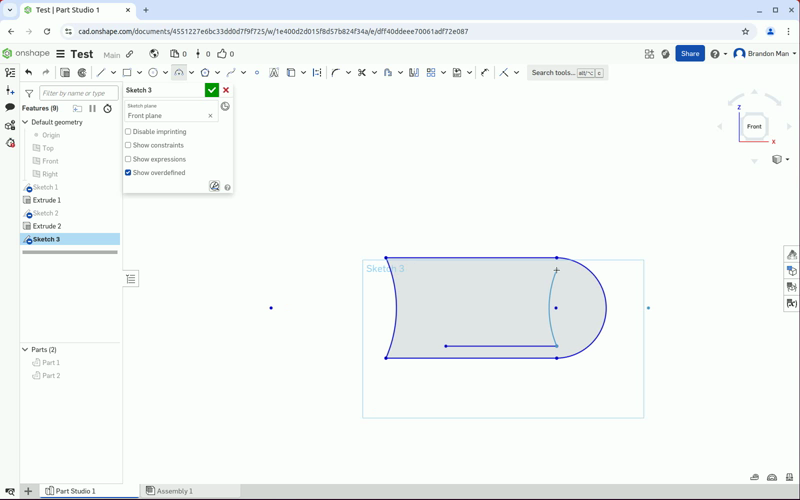
scroll(6)
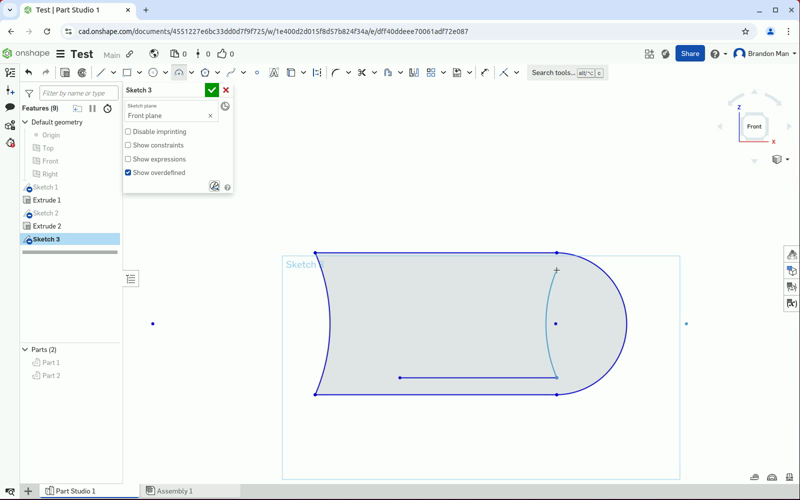
scroll(6)
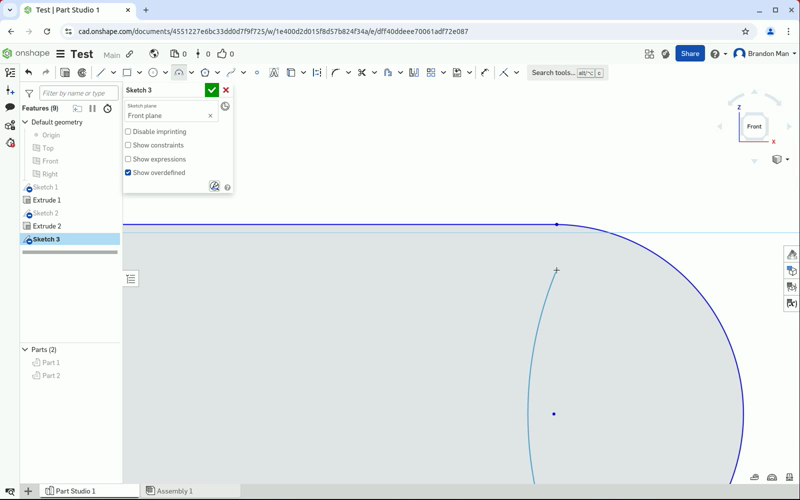
click(556, 269)
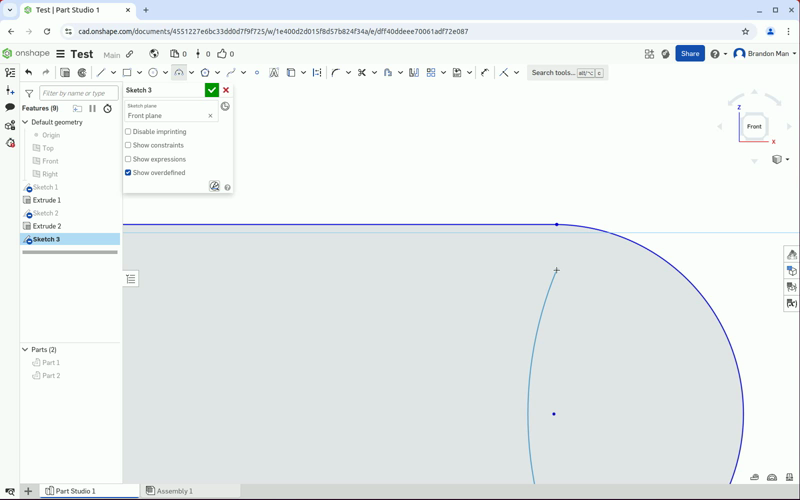
scroll(-6)
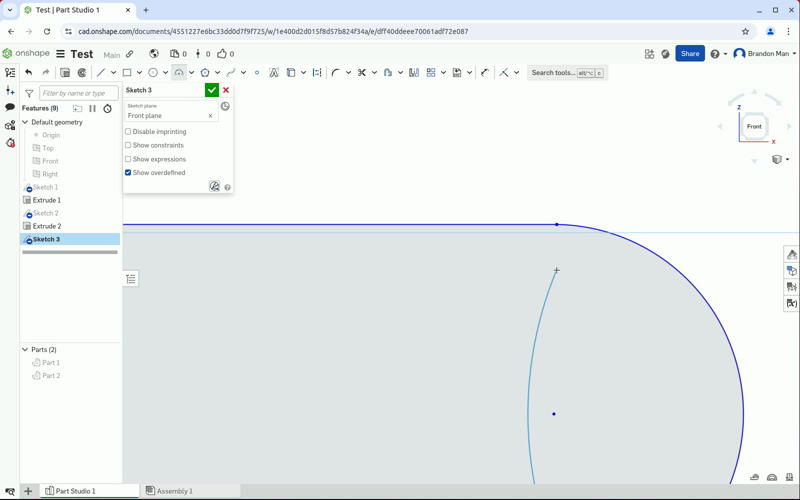
scroll(-6)
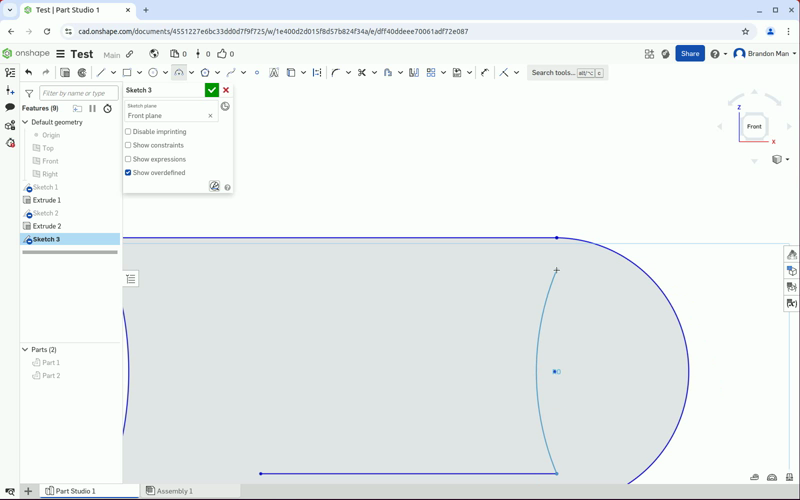
scroll(-6)
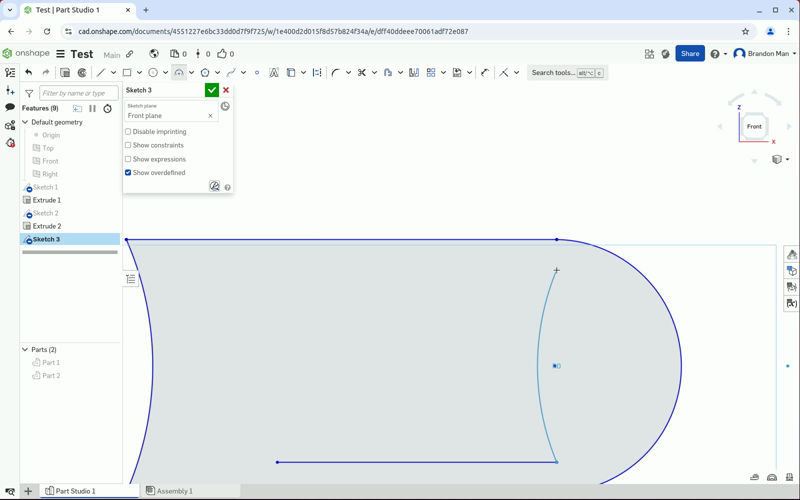
scroll(-6)
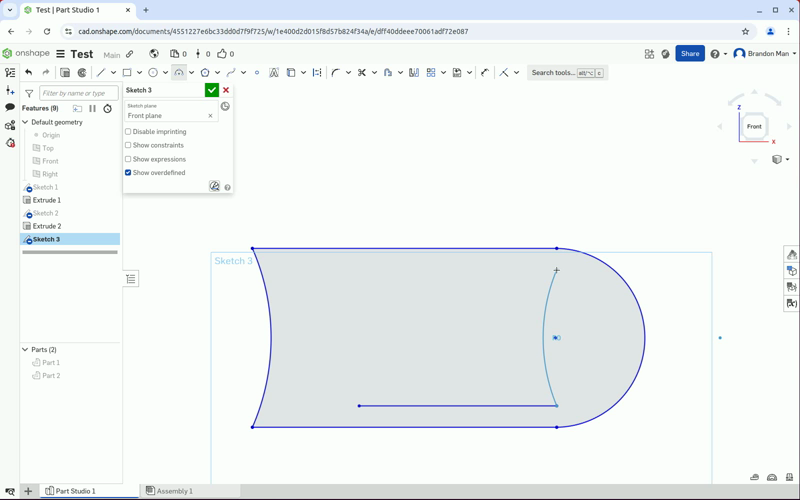
scroll(-6)
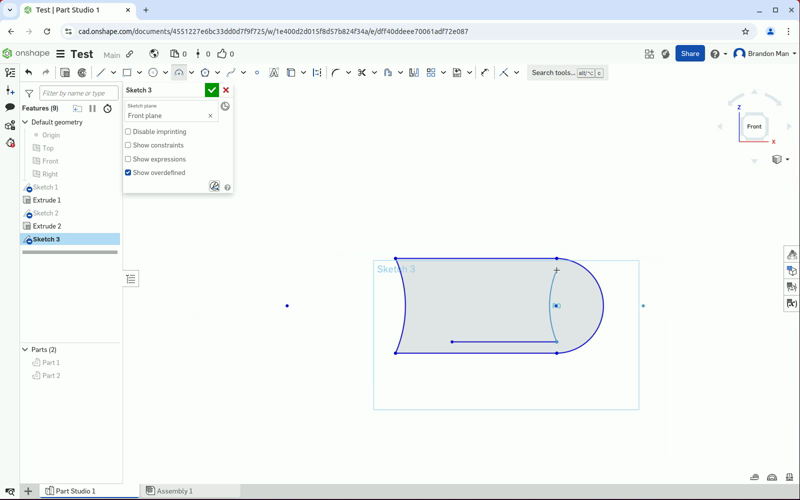
scroll(-6)
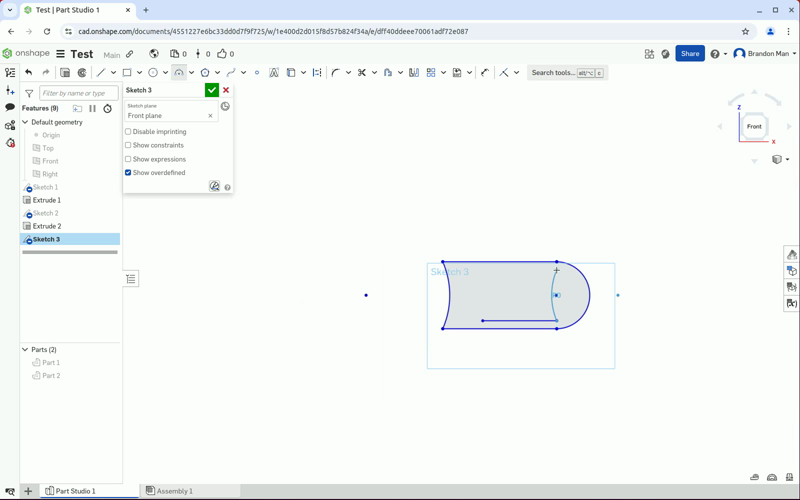
scroll(-6)
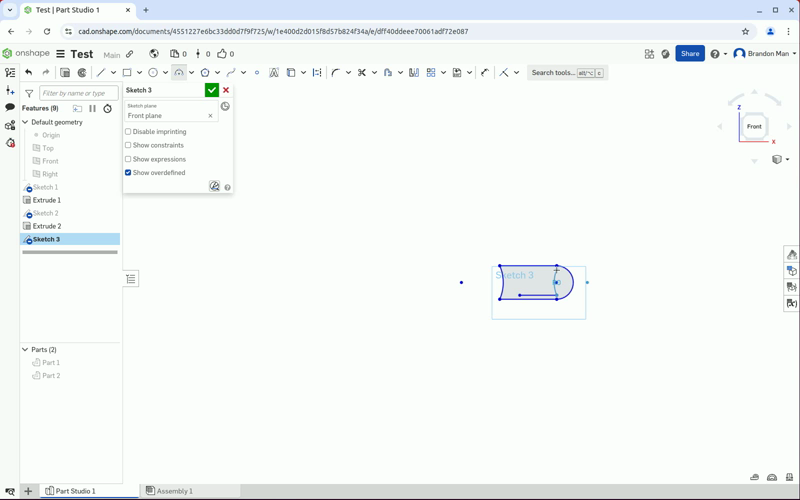
mouse_move(569, 282)
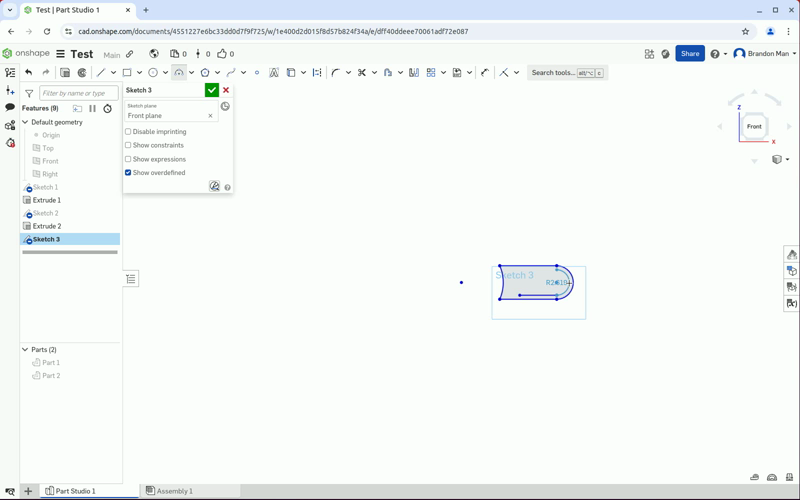
scroll(6)
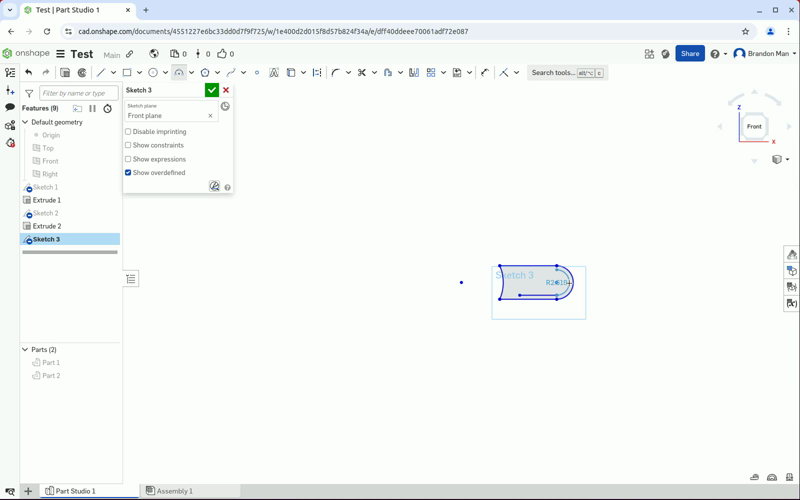
scroll(6)
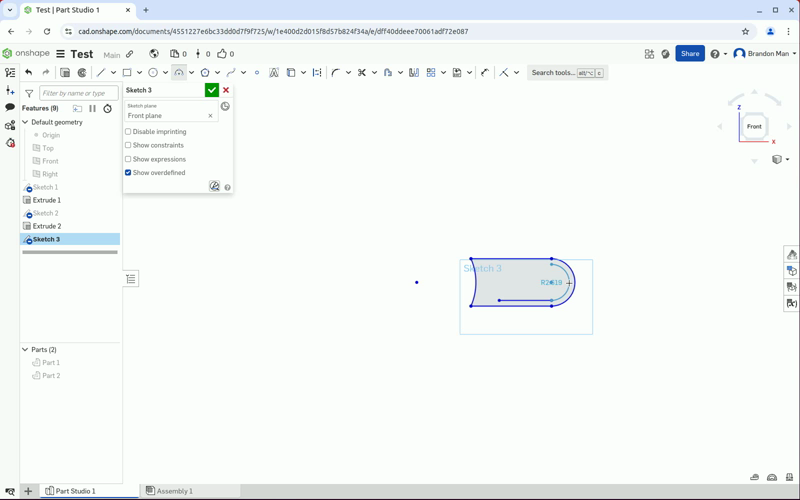
scroll(6)
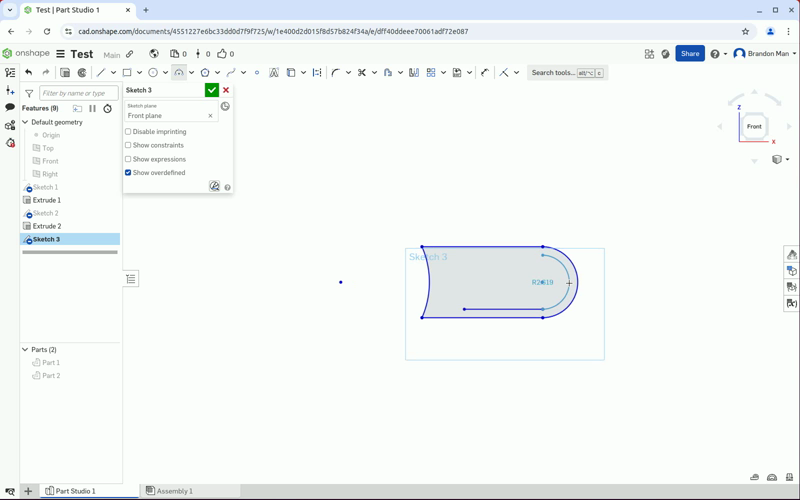
scroll(6)
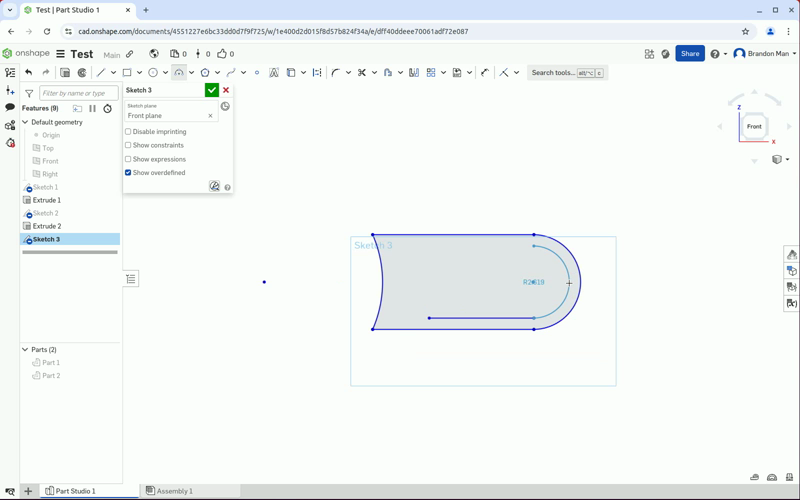
scroll(6)
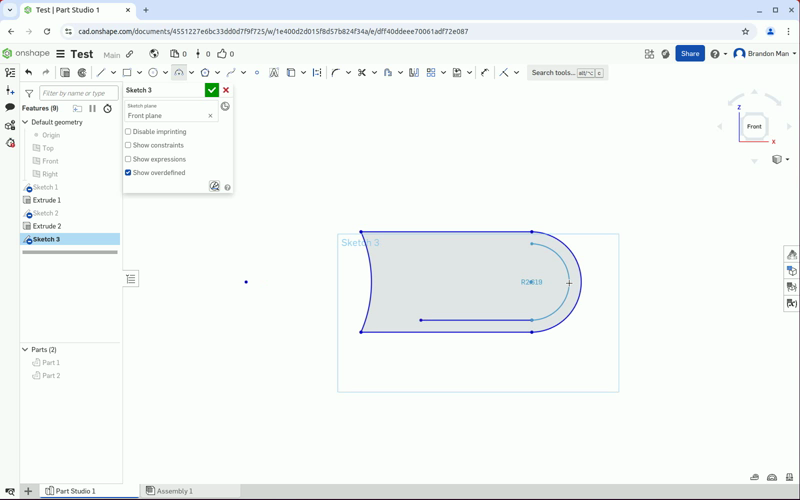
scroll(6)
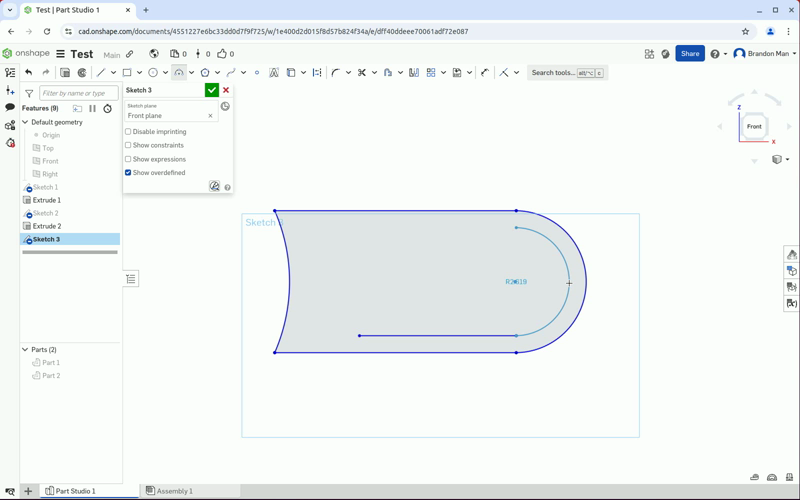
scroll(6)
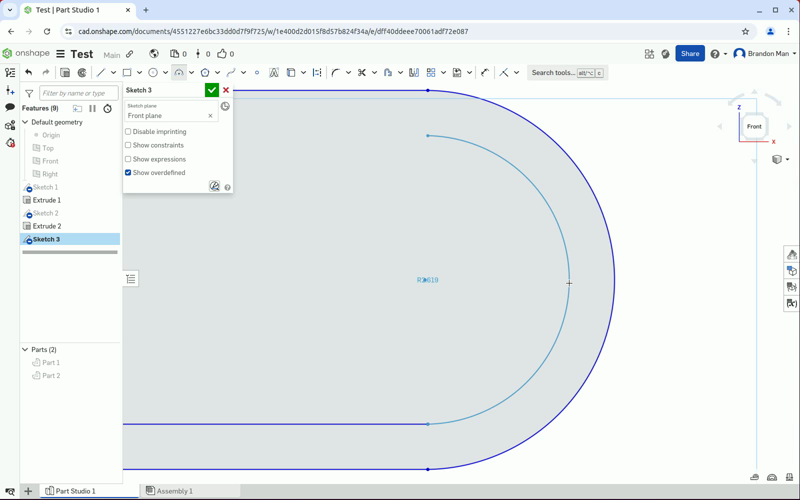
click(569, 282)
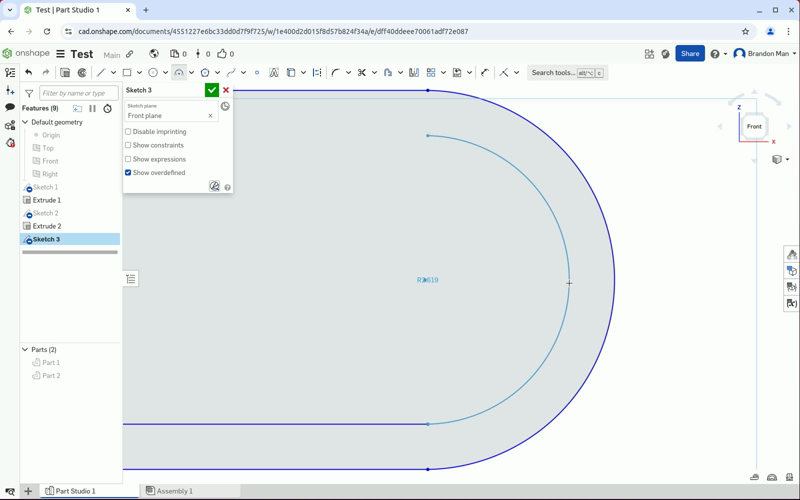
scroll(-6)
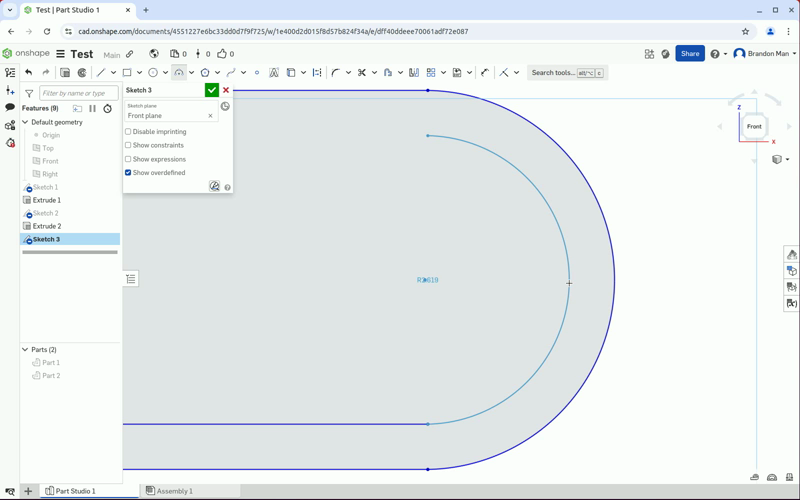
scroll(-6)
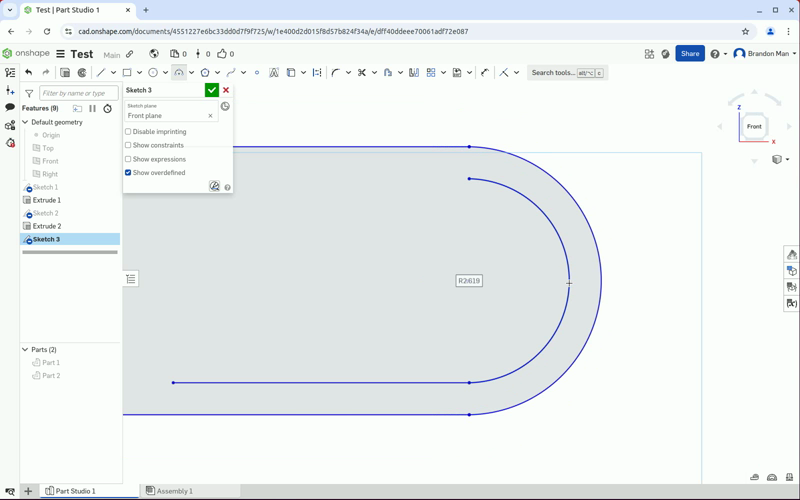
scroll(-6)
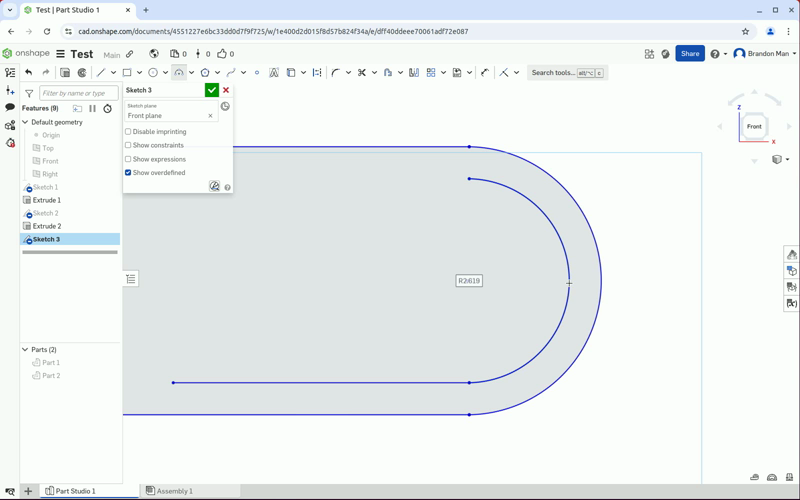
scroll(-6)
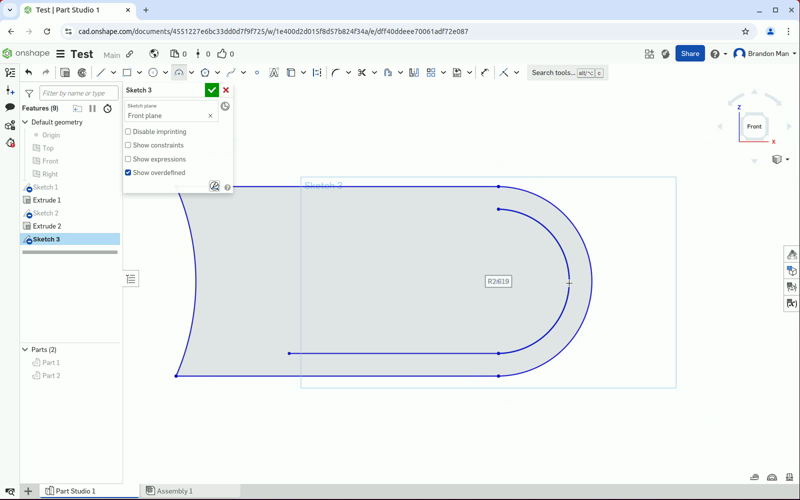
scroll(-6)
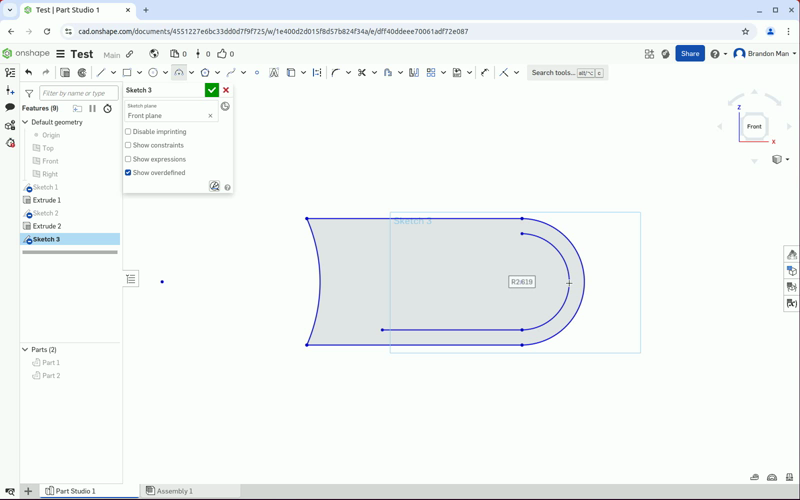
scroll(-6)
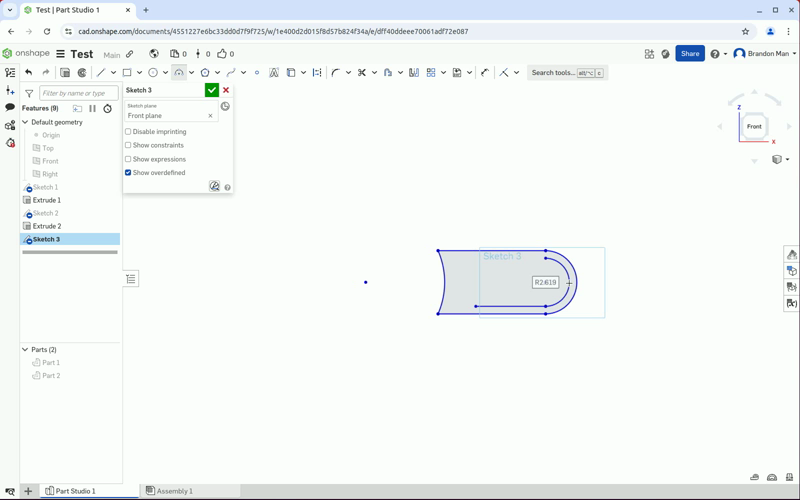
scroll(-6)
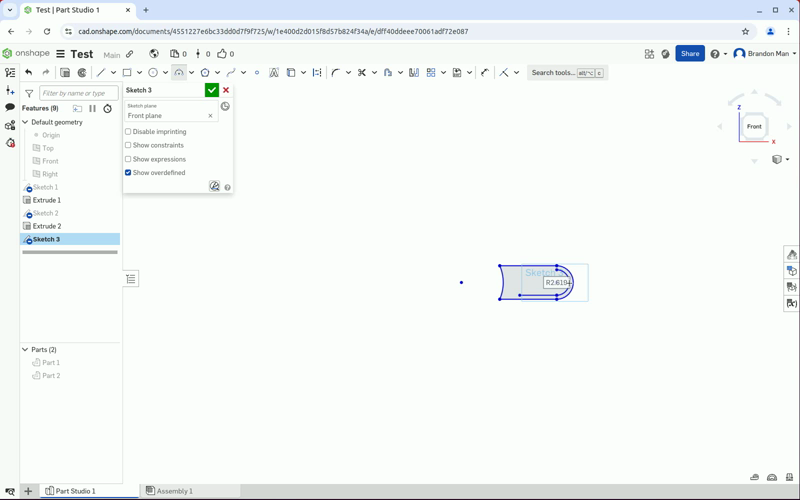
key_up(shift)
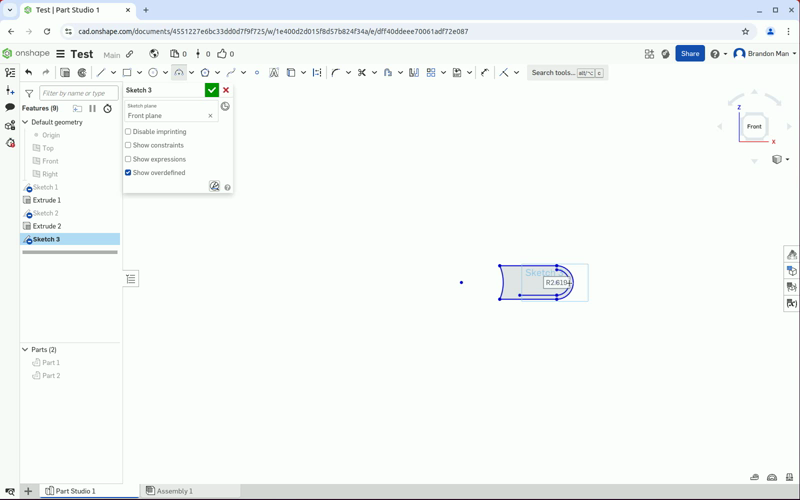
key(esc)
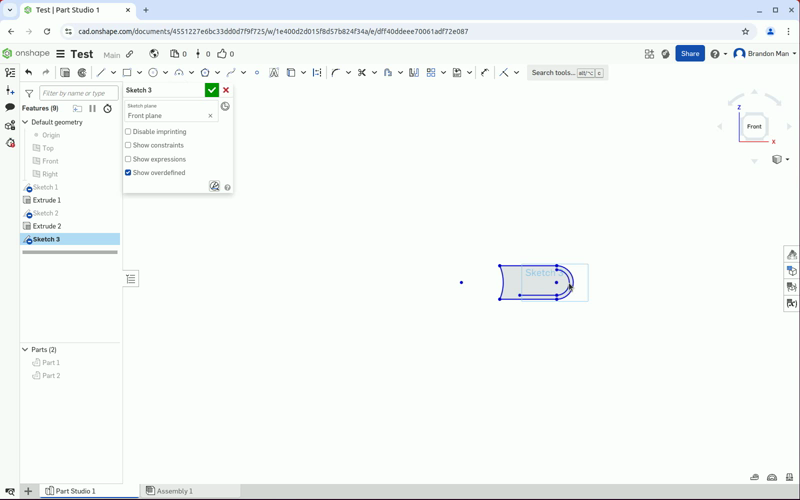
key(l)
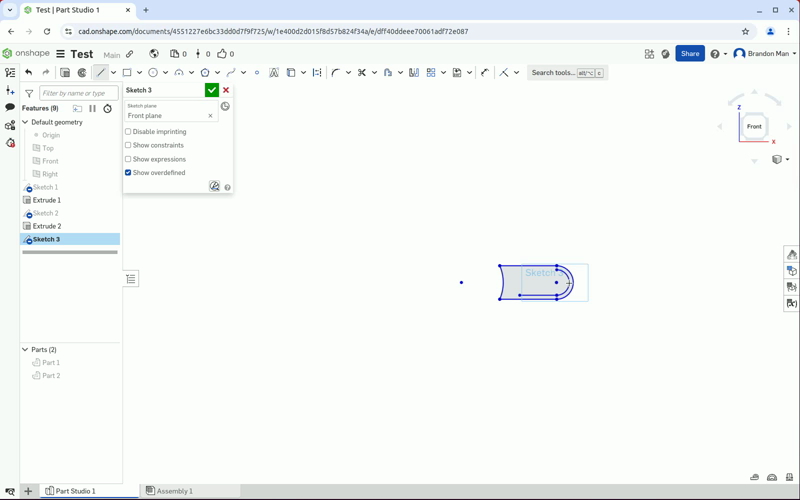
mouse_move(556, 269)
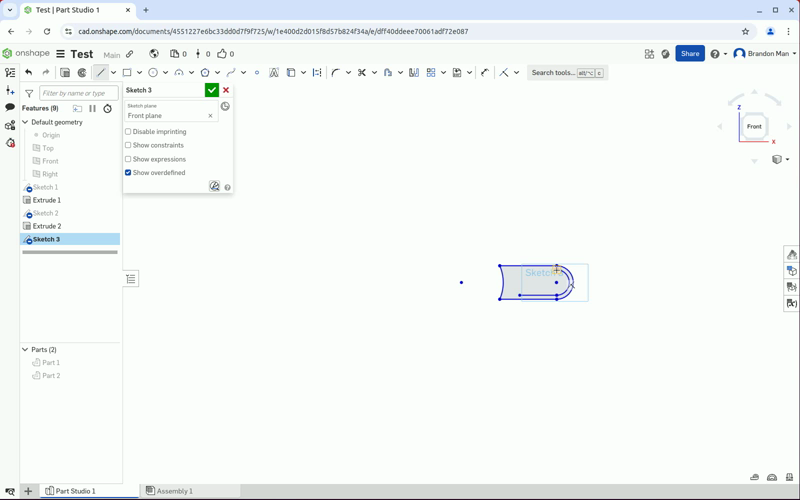
scroll(6)
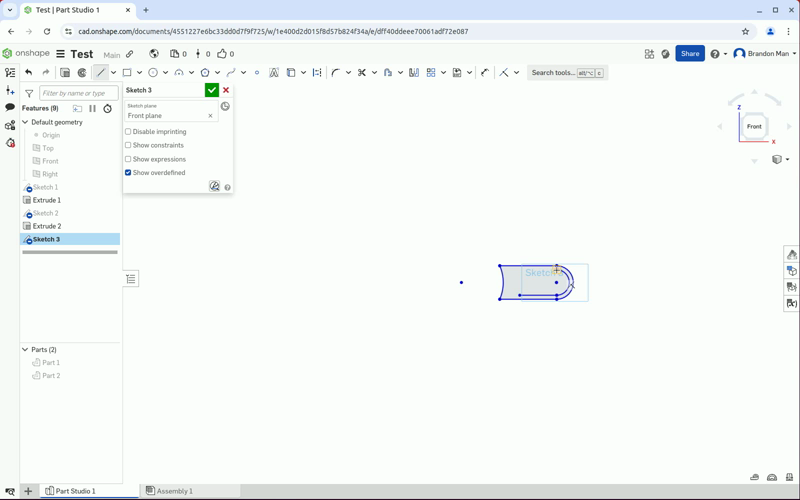
scroll(6)
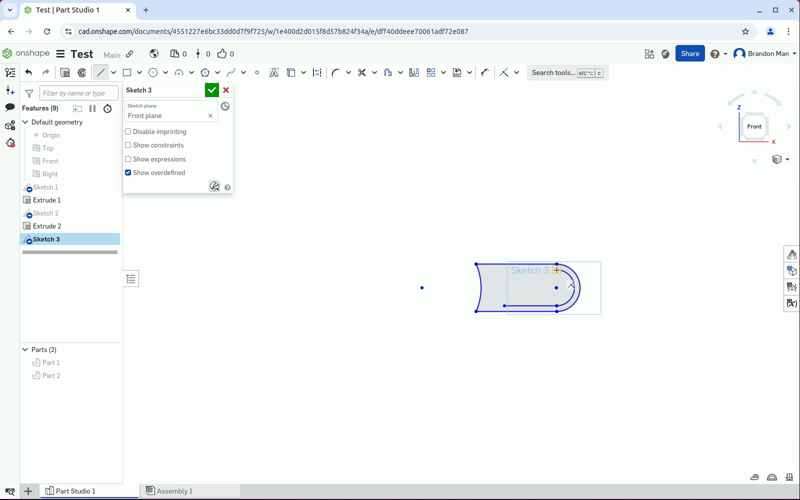
scroll(6)
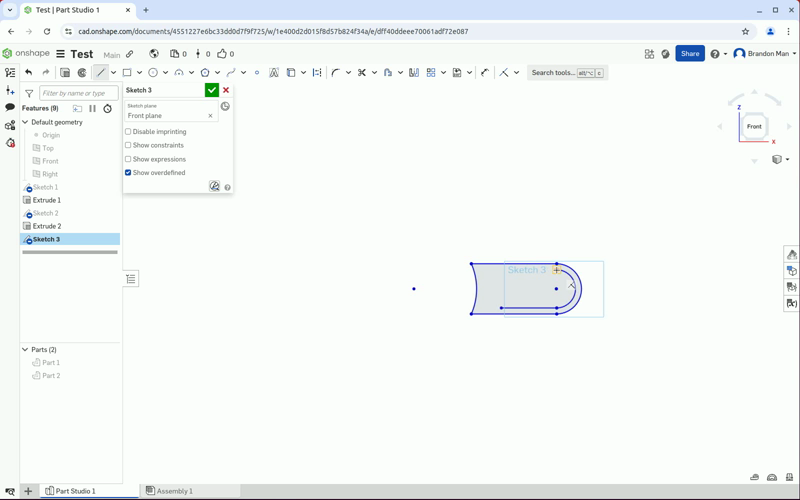
scroll(6)
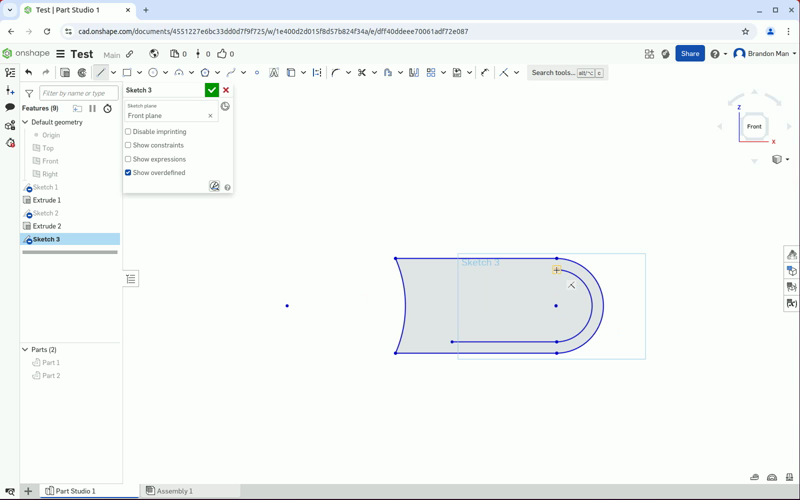
scroll(6)
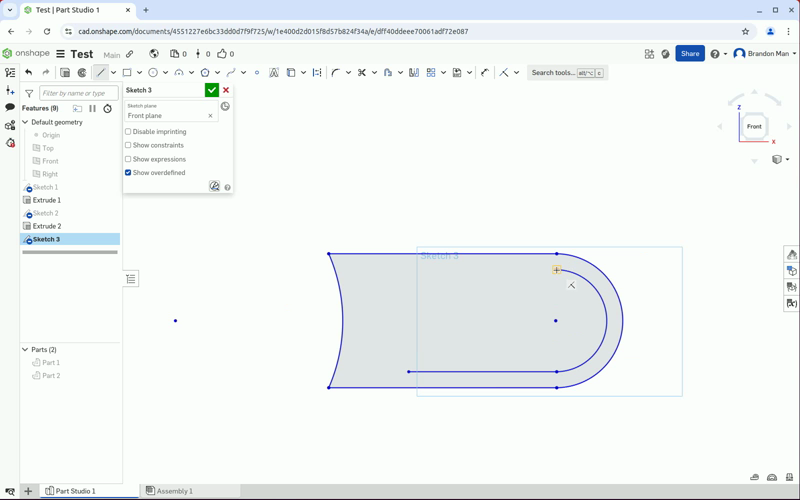
scroll(6)
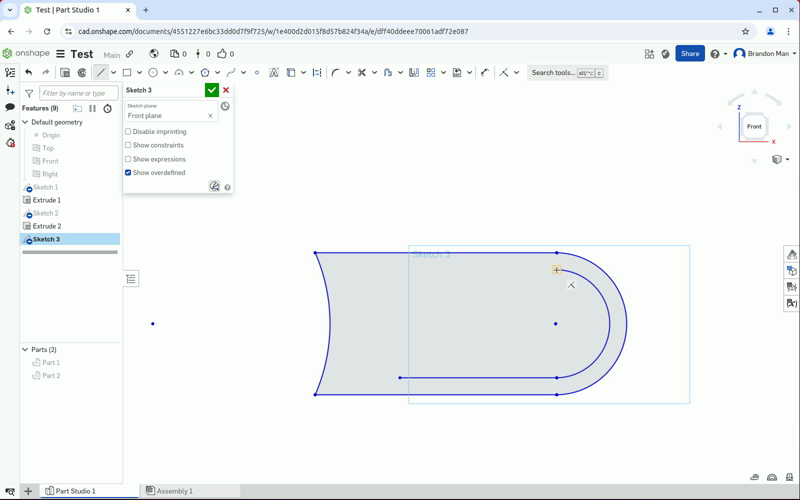
scroll(6)
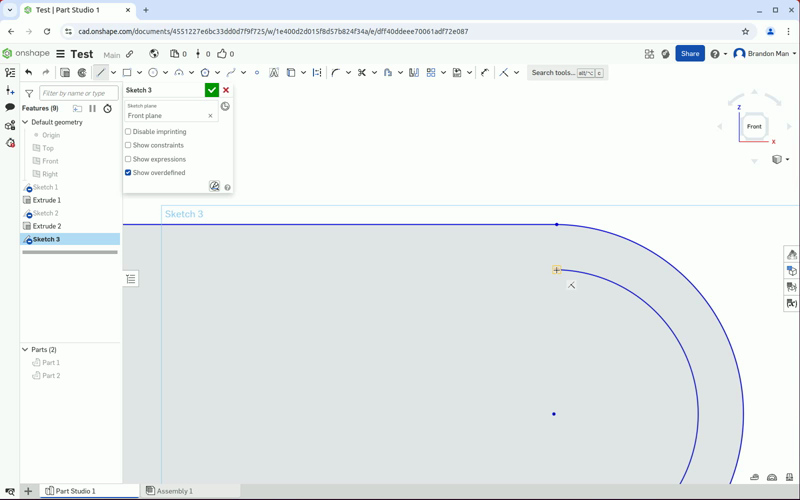
click(556, 269)
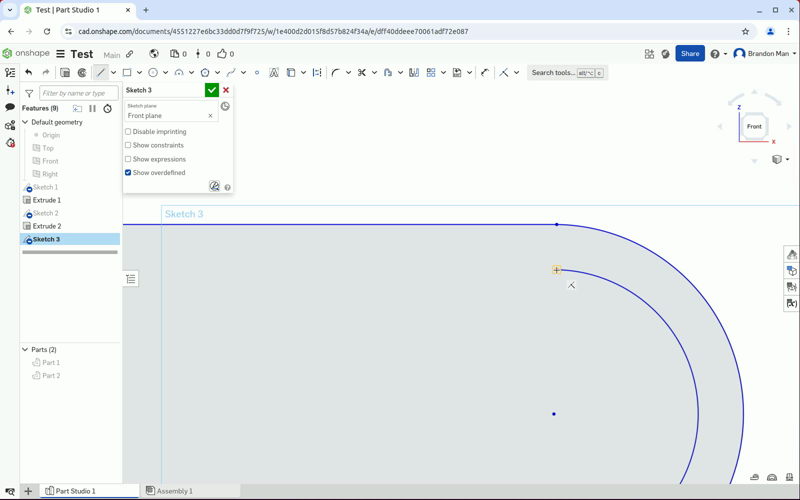
scroll(-6)
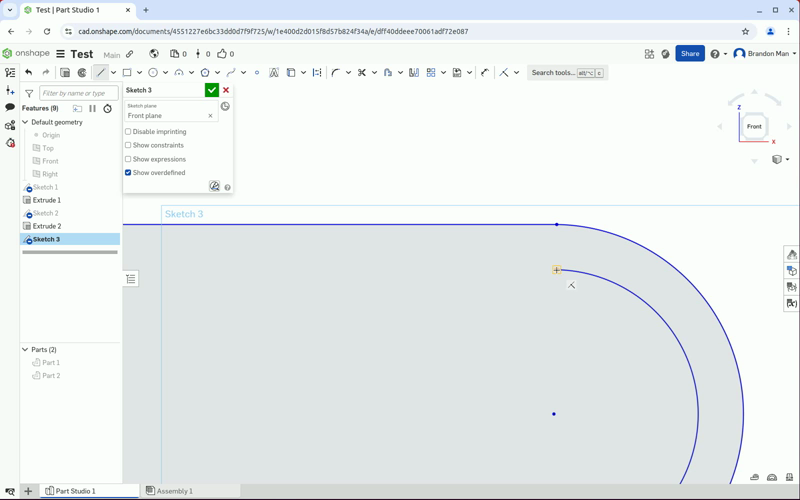
scroll(-6)
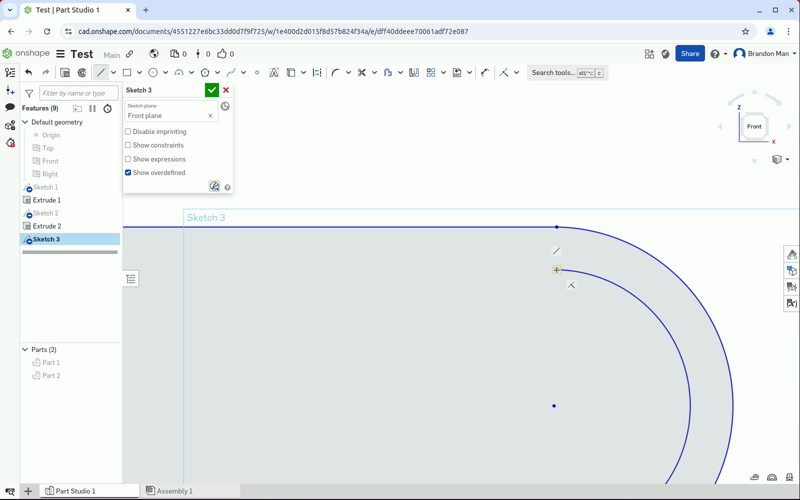
scroll(-6)
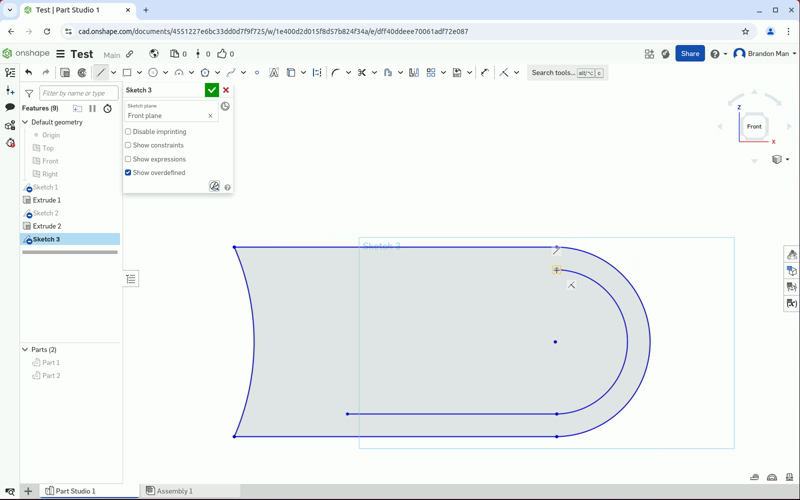
scroll(-6)
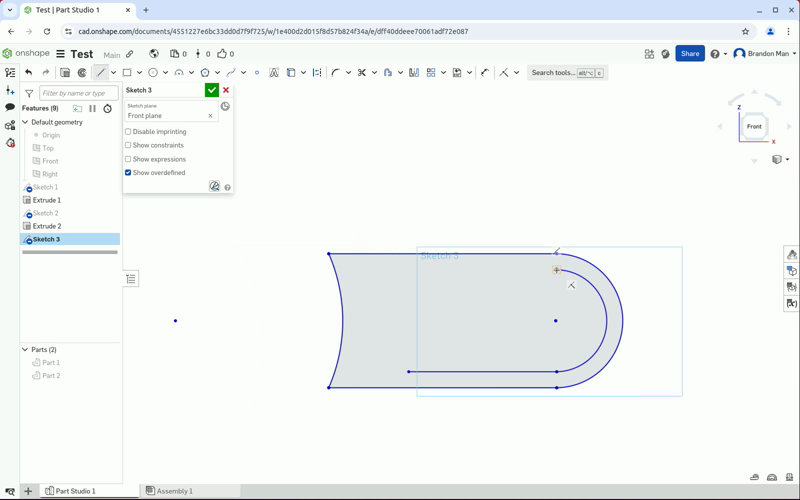
scroll(-6)
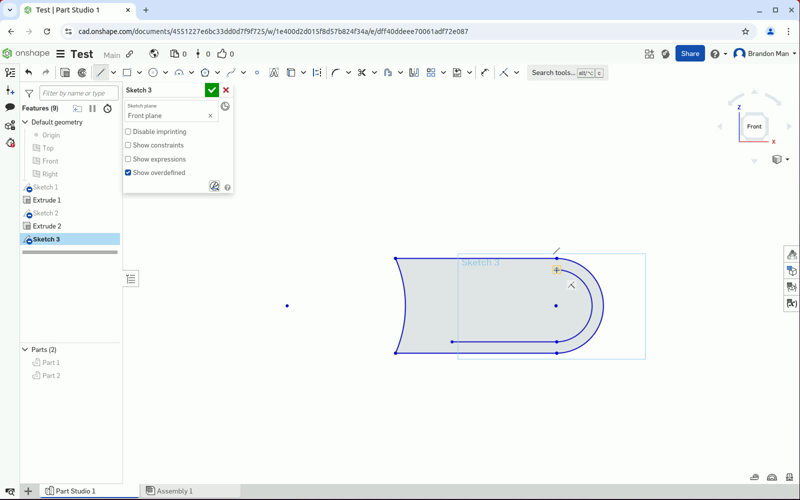
scroll(-6)
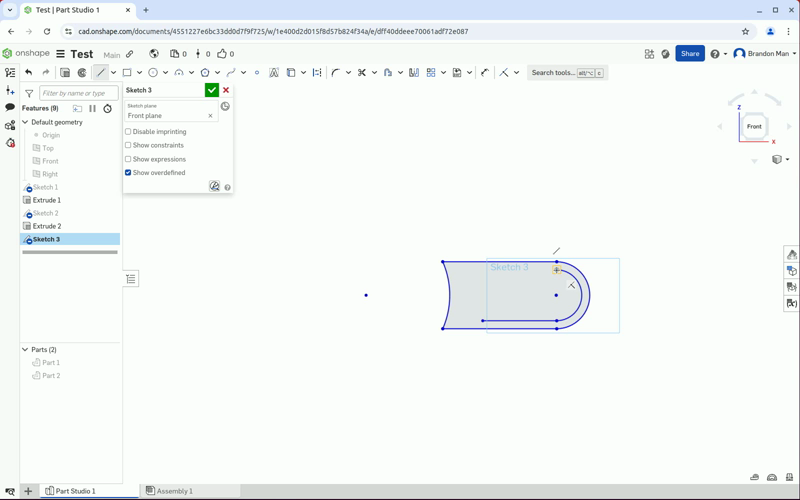
scroll(-6)
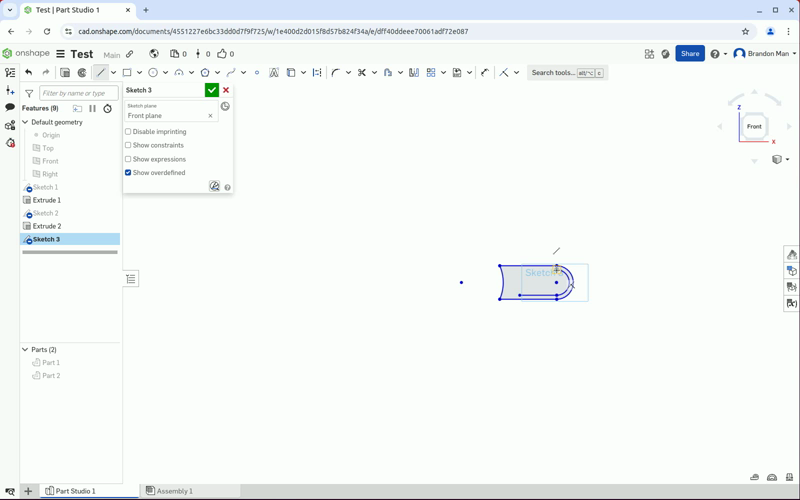
key_down(shift)
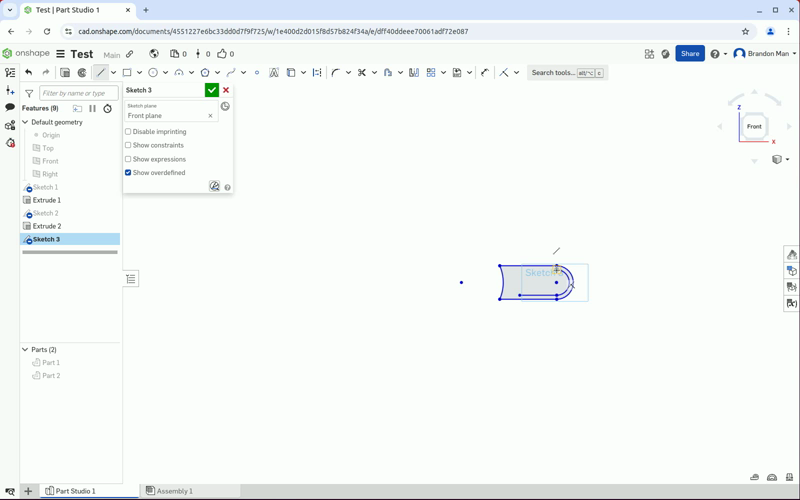
mouse_move(586, 269)
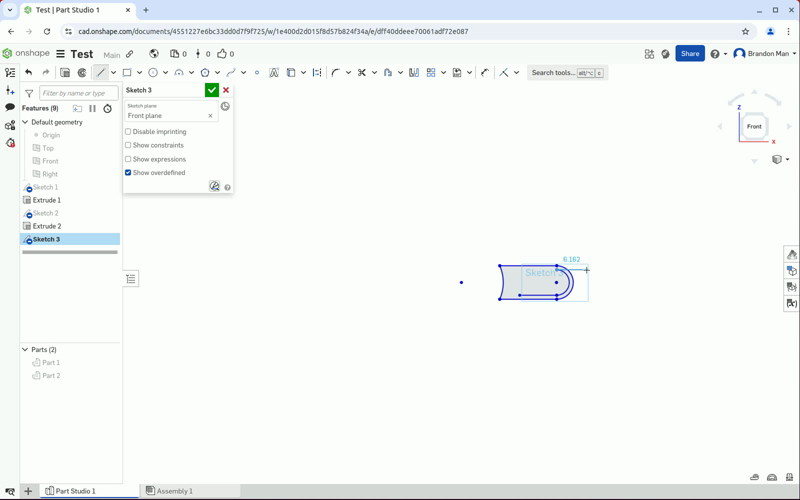
mouse_move(519, 269)
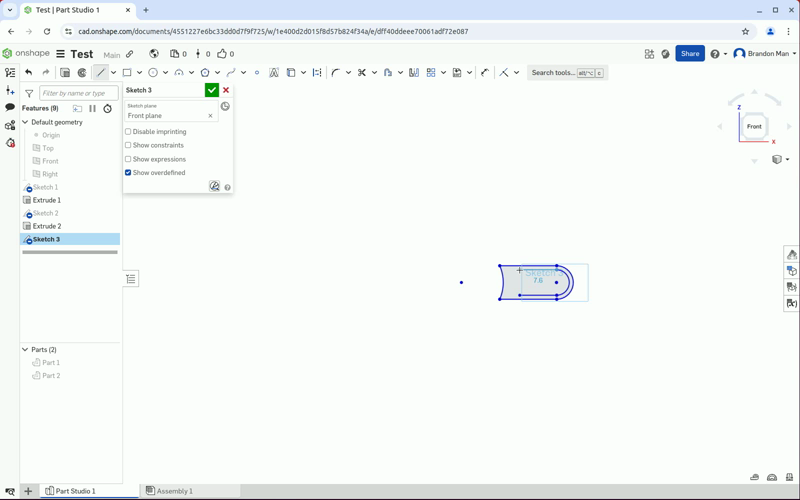
click(519, 269)
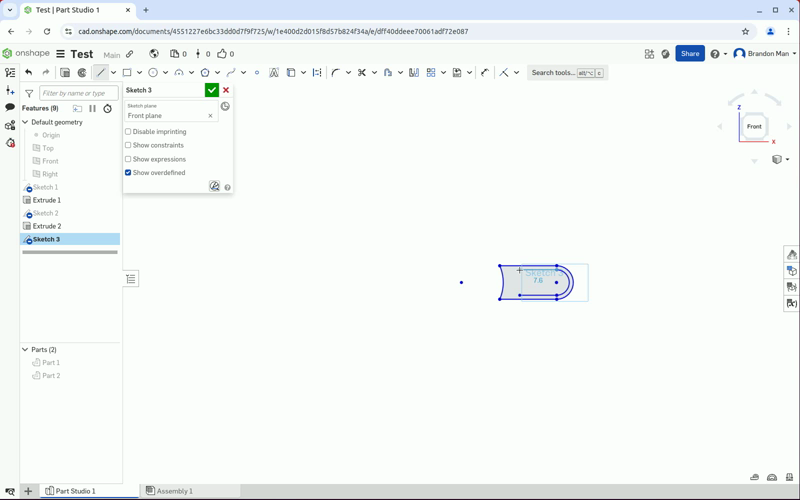
key_up(shift)
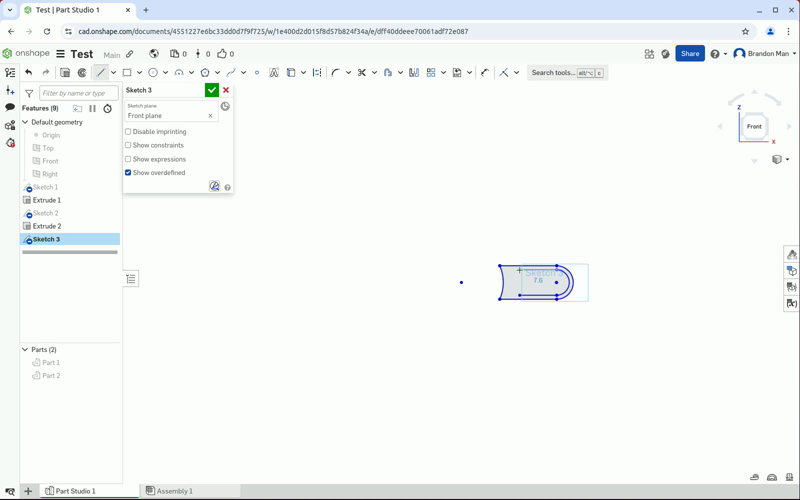
key(esc)
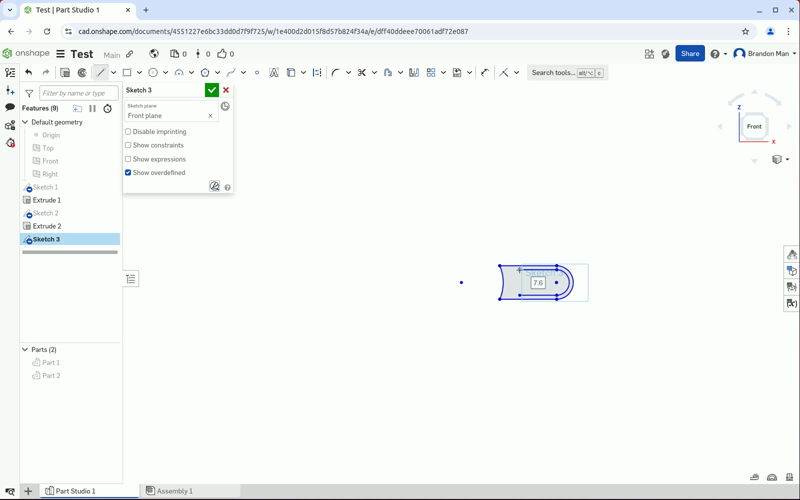
key(a)
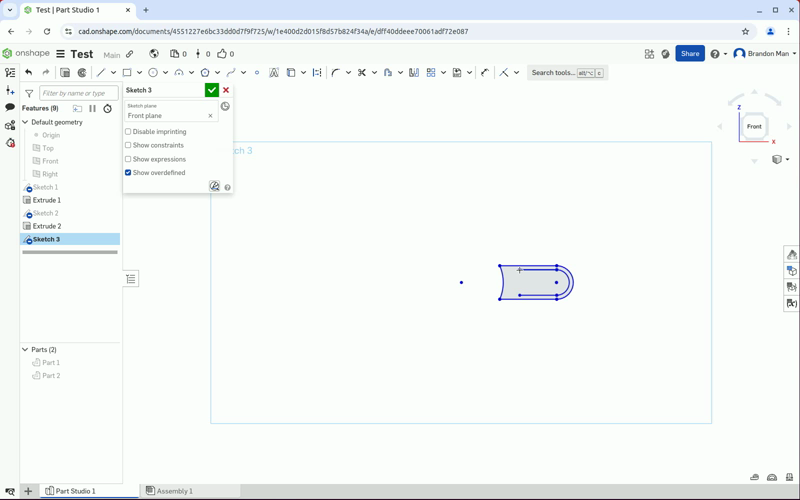
mouse_move(519, 269)
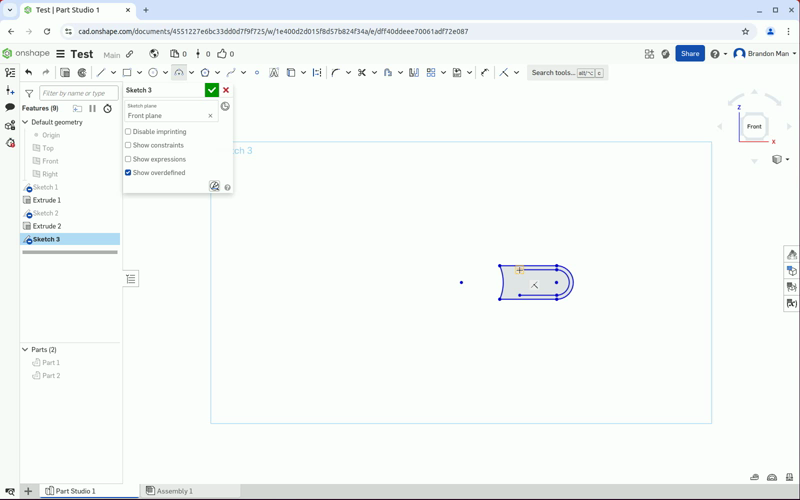
click(519, 269)
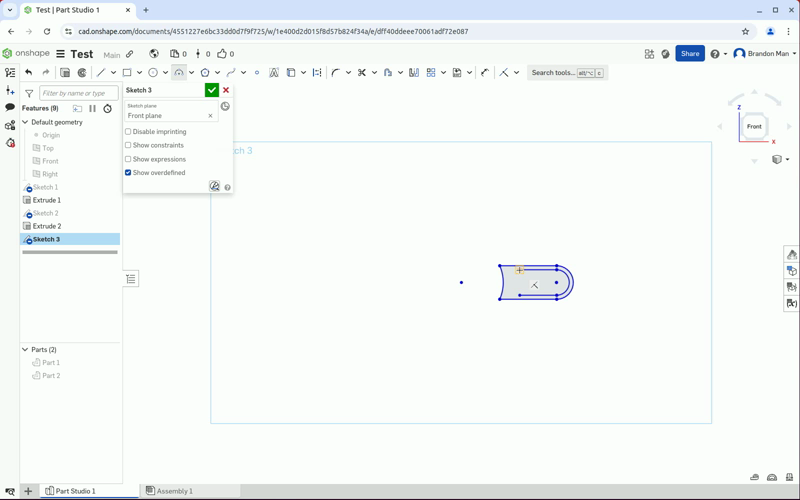
mouse_move(519, 295)
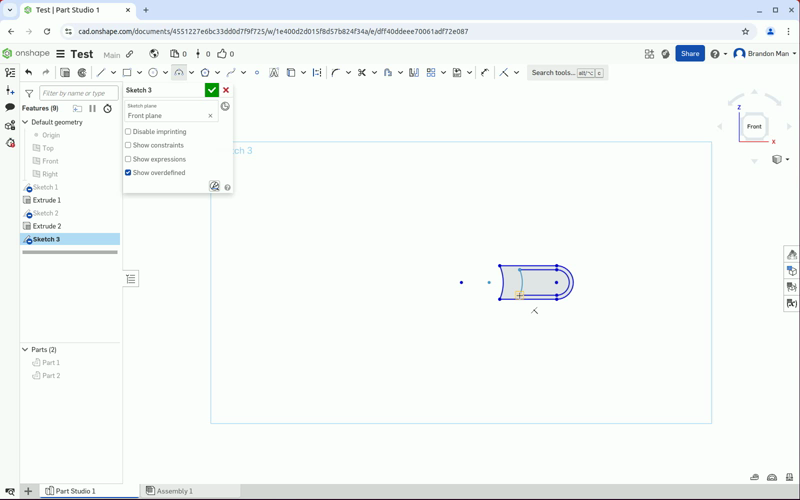
click(519, 295)
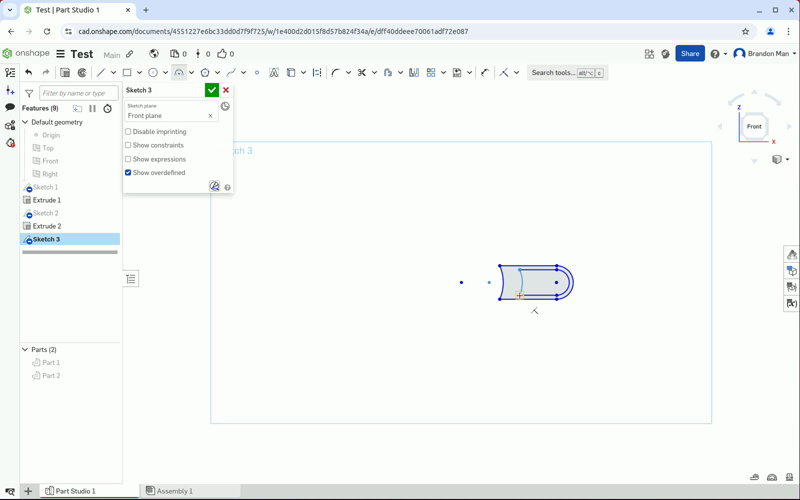
key_down(shift)
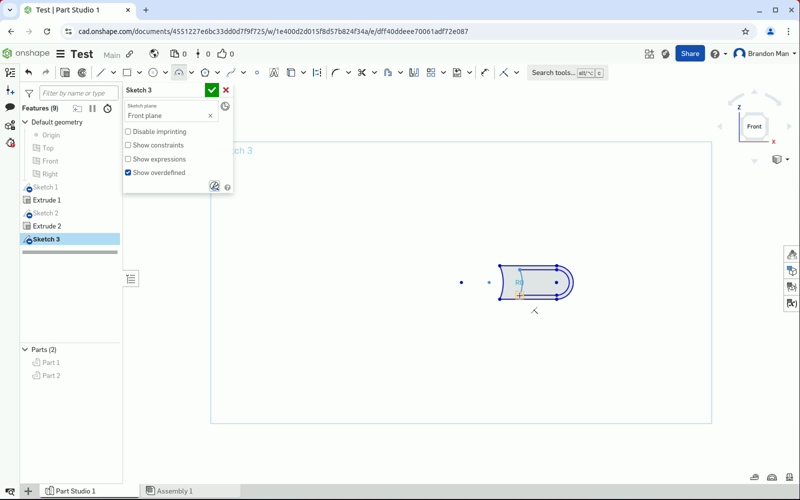
mouse_move(507, 282)
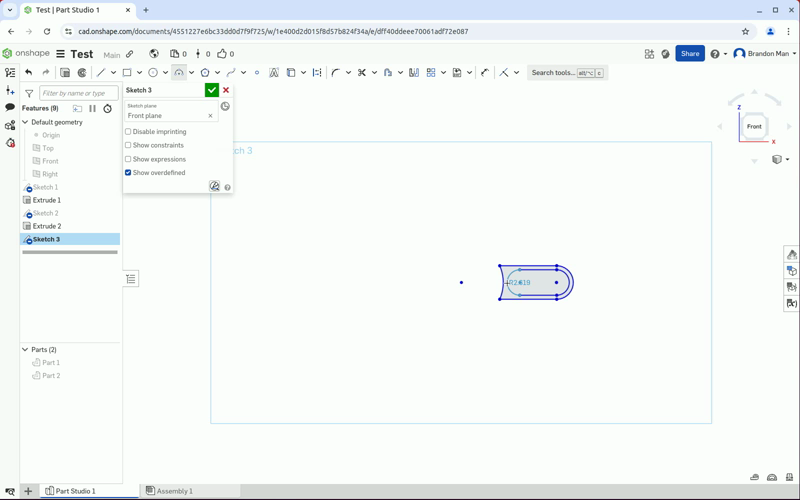
scroll(6)
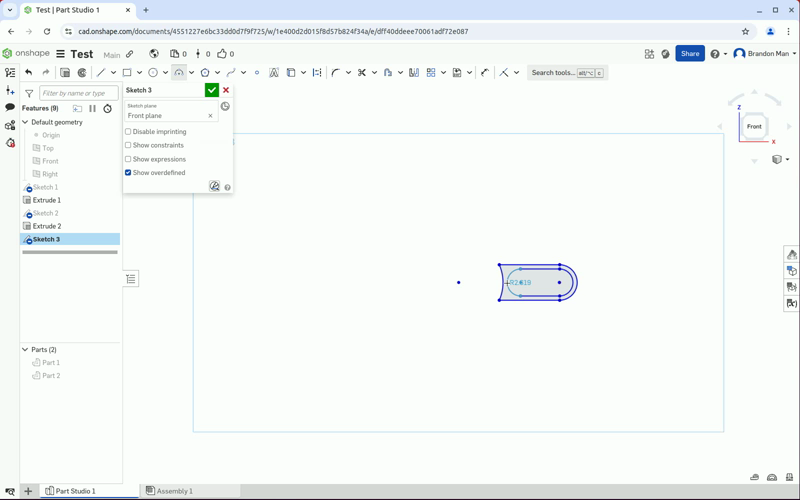
scroll(6)
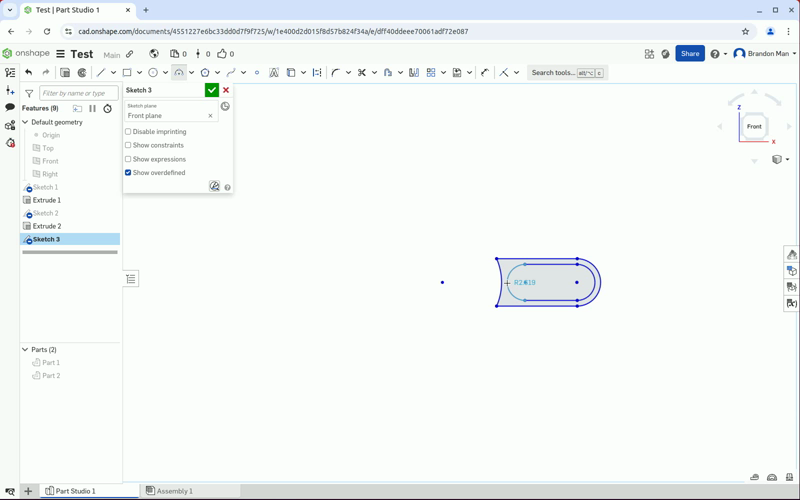
scroll(6)
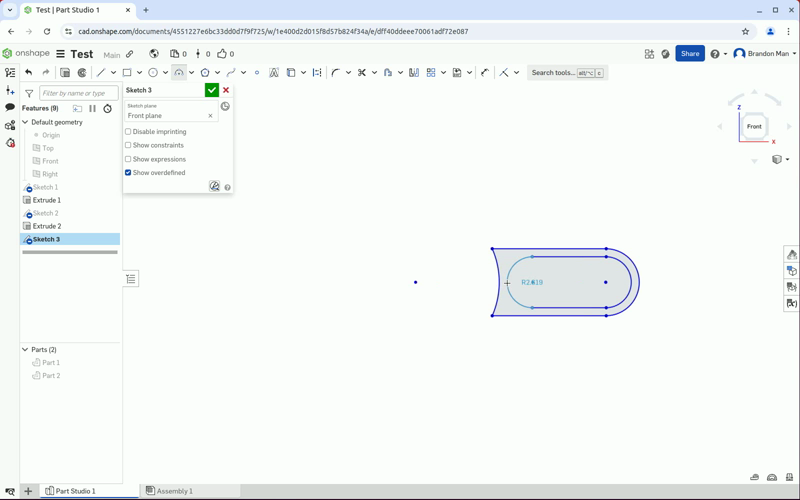
scroll(6)
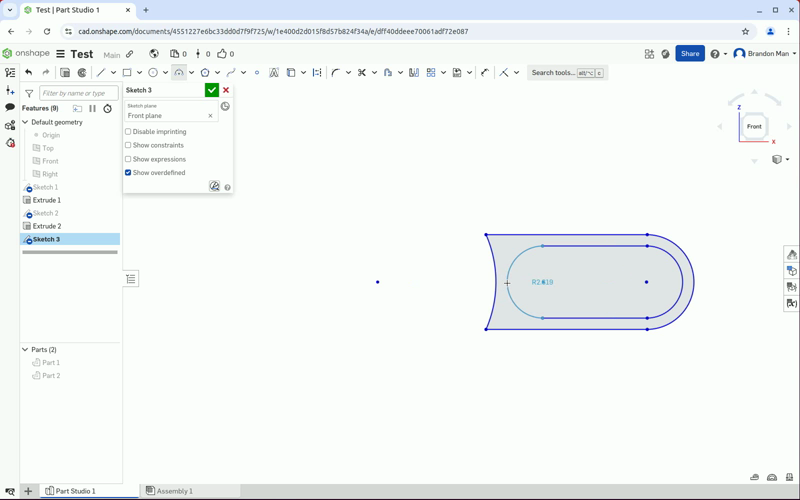
scroll(6)
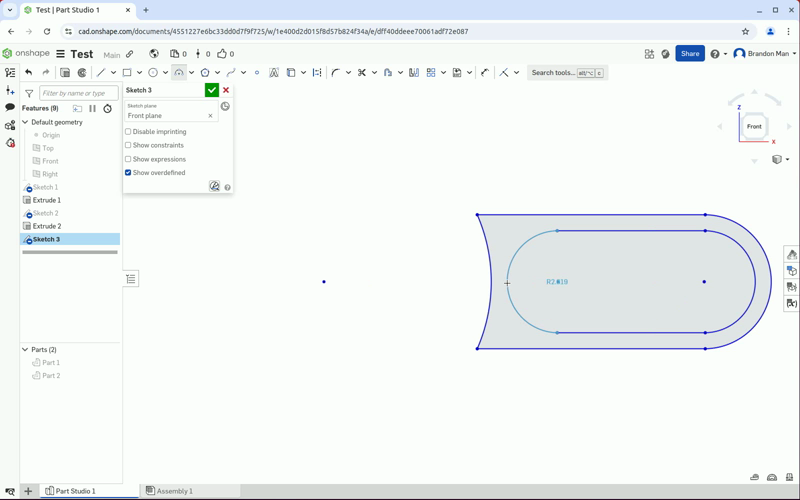
scroll(6)
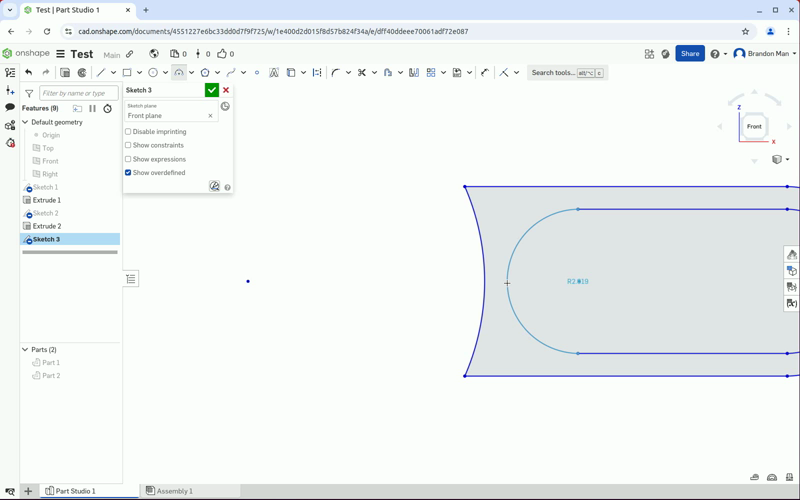
scroll(6)
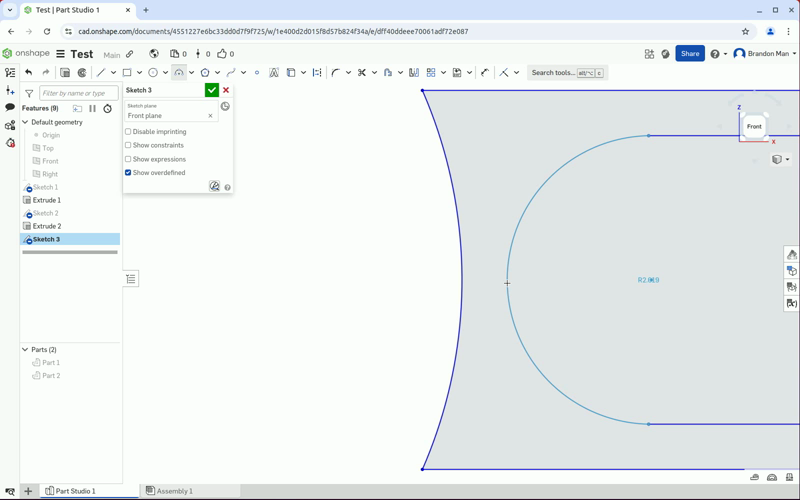
click(507, 282)
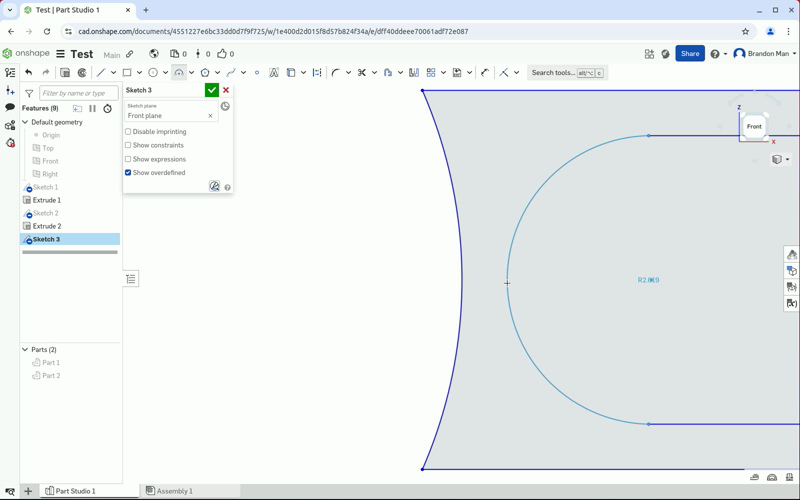
scroll(-6)
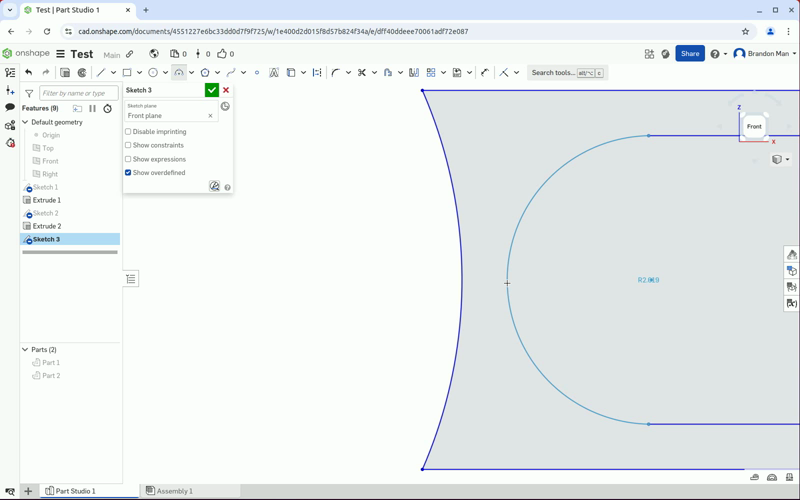
scroll(-6)
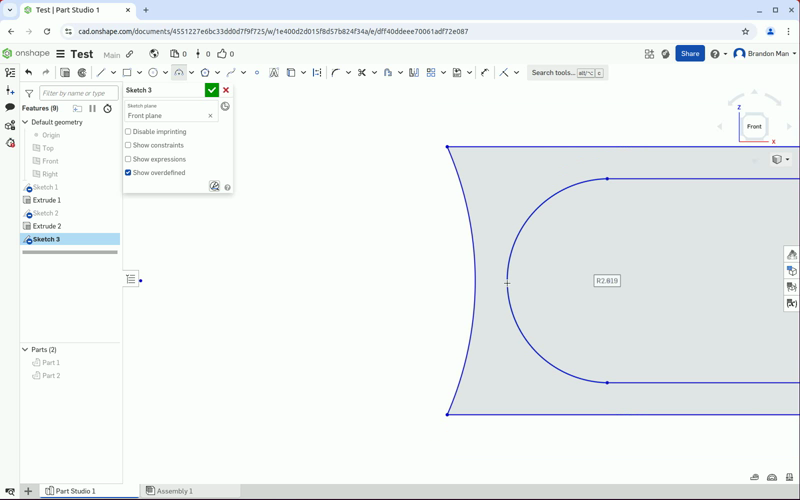
scroll(-6)
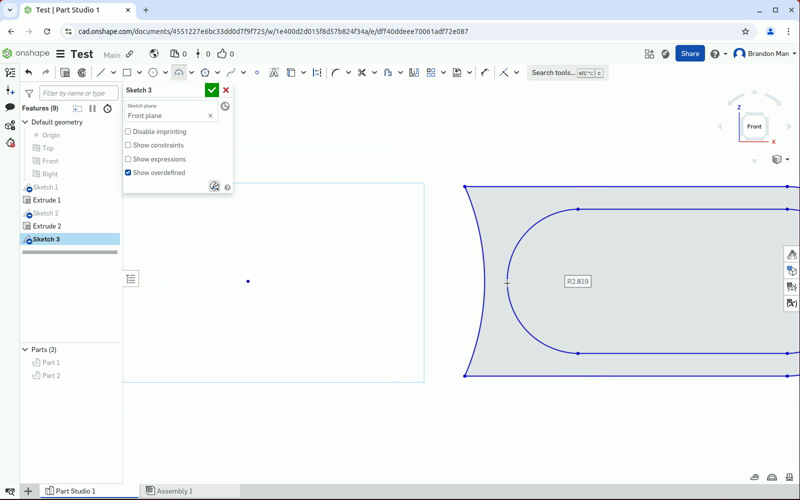
scroll(-6)
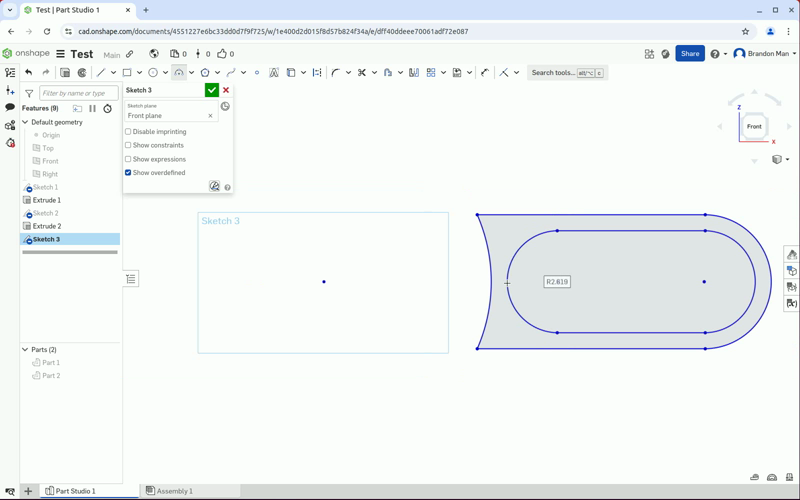
scroll(-6)
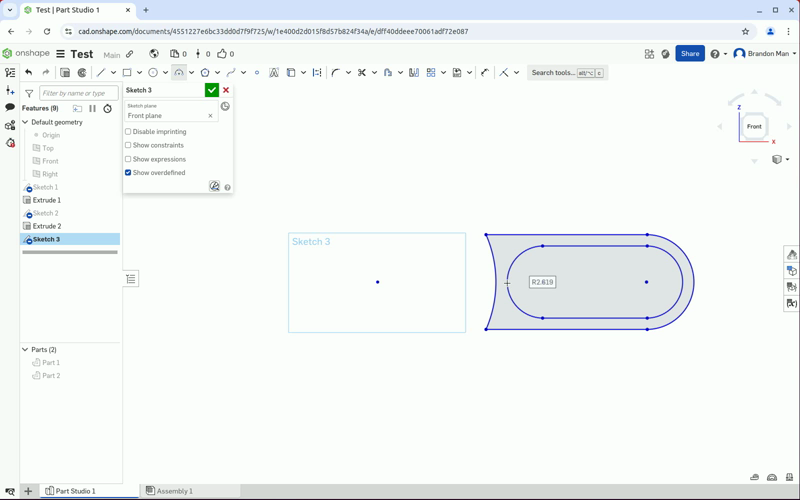
scroll(-6)
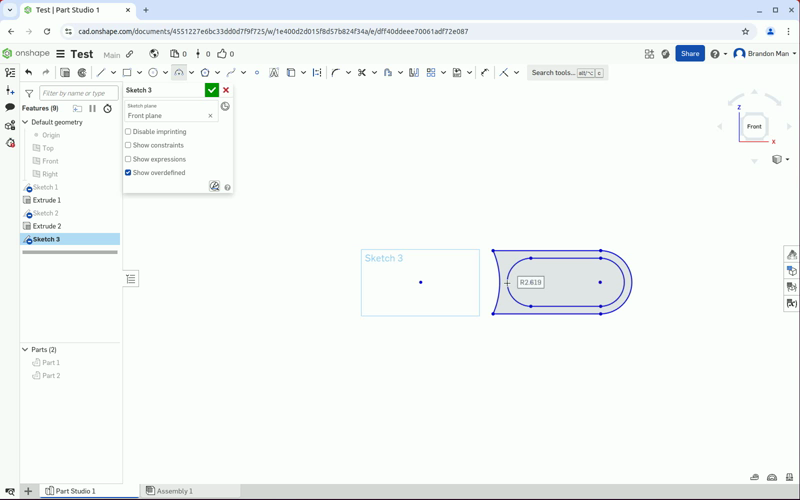
scroll(-6)
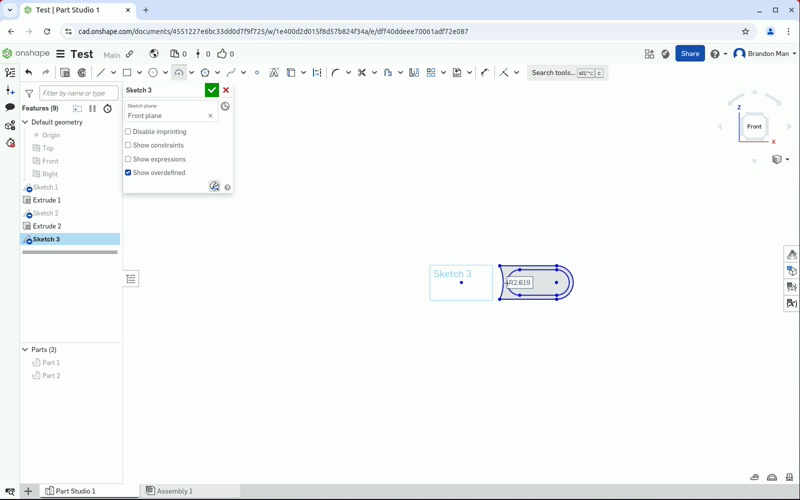
key_up(shift)
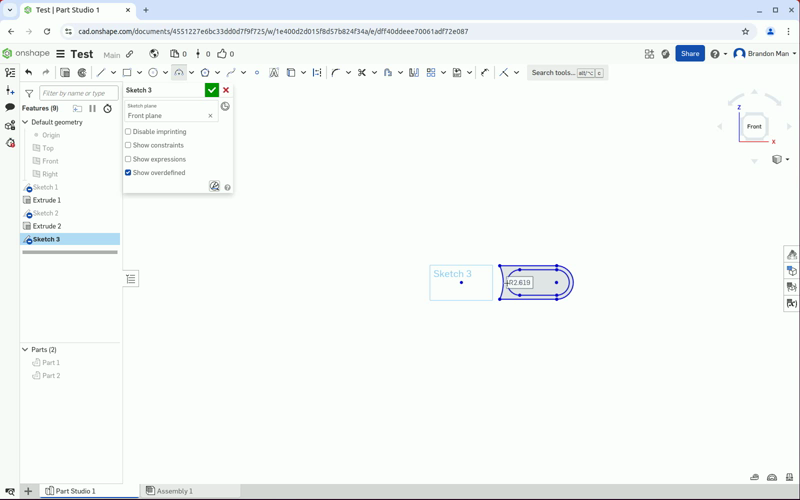
key(esc)
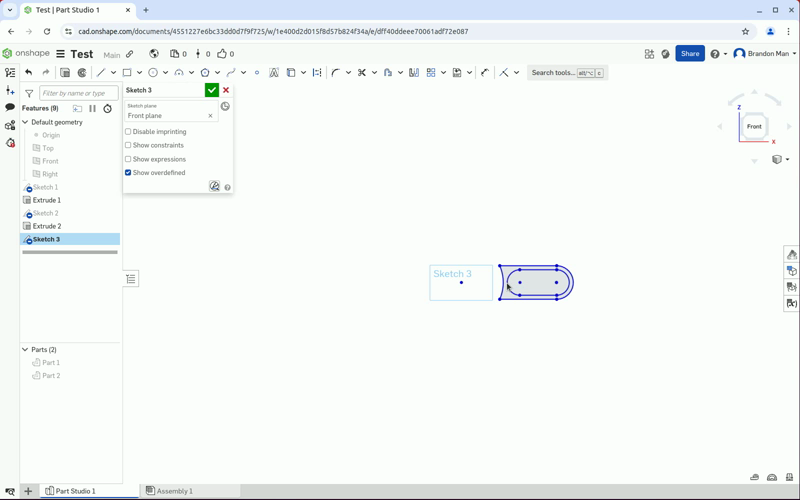
mouse_move(518, 296)
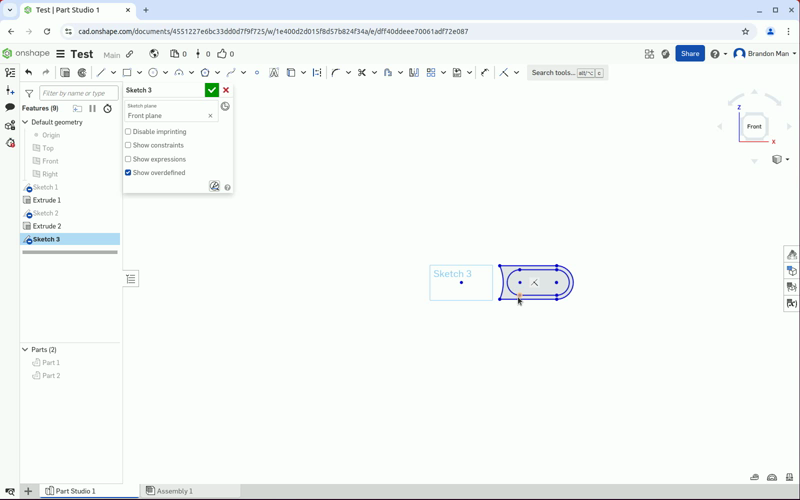
scroll(6)
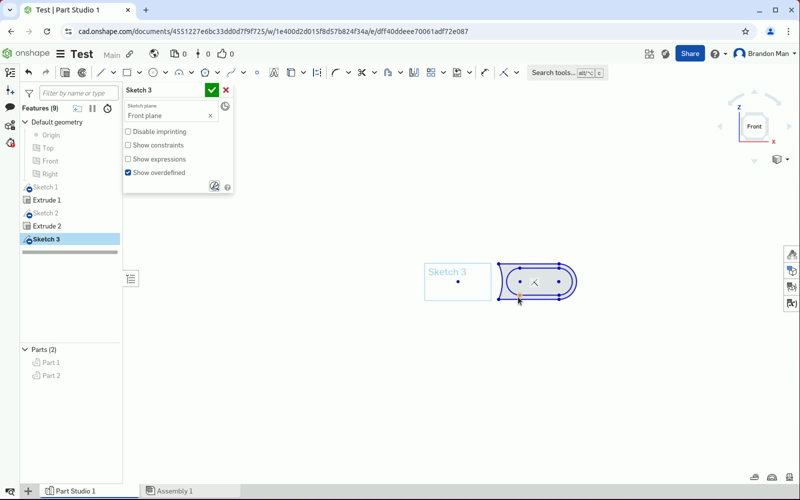
scroll(6)
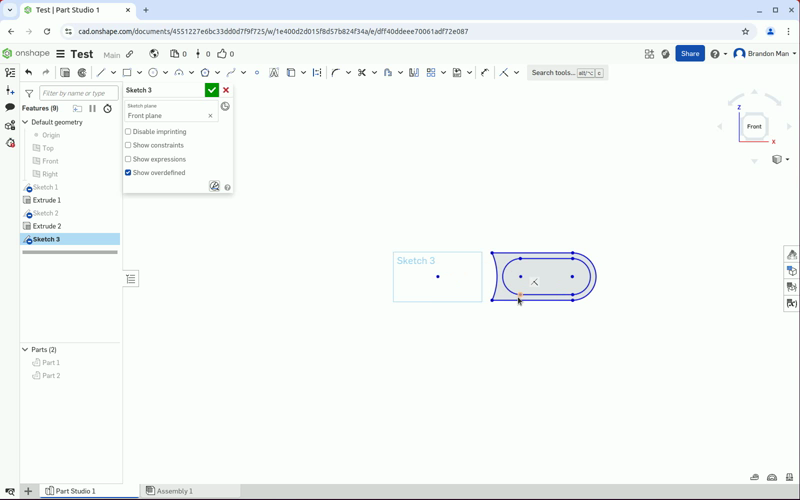
scroll(6)
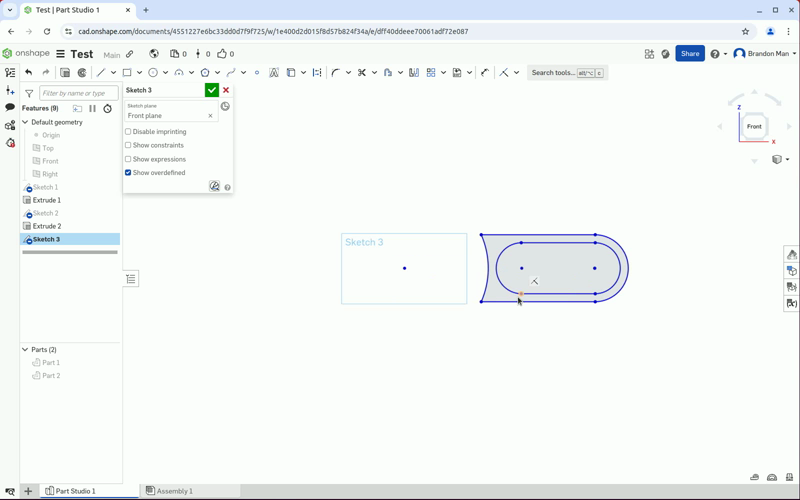
scroll(6)
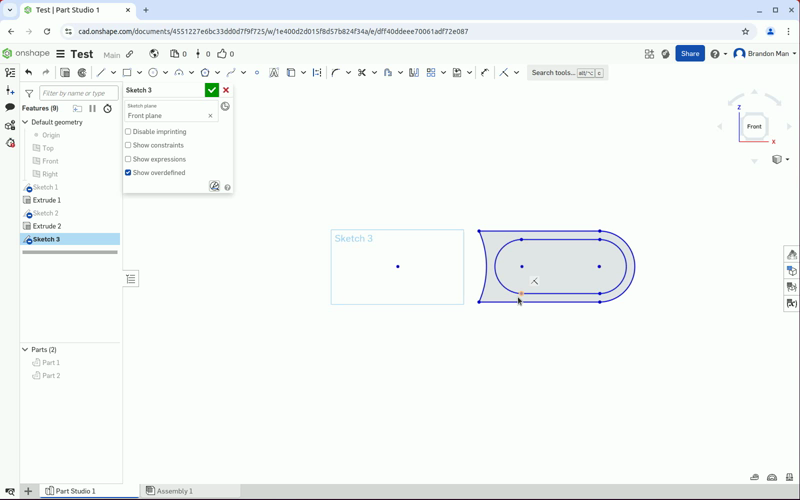
scroll(6)
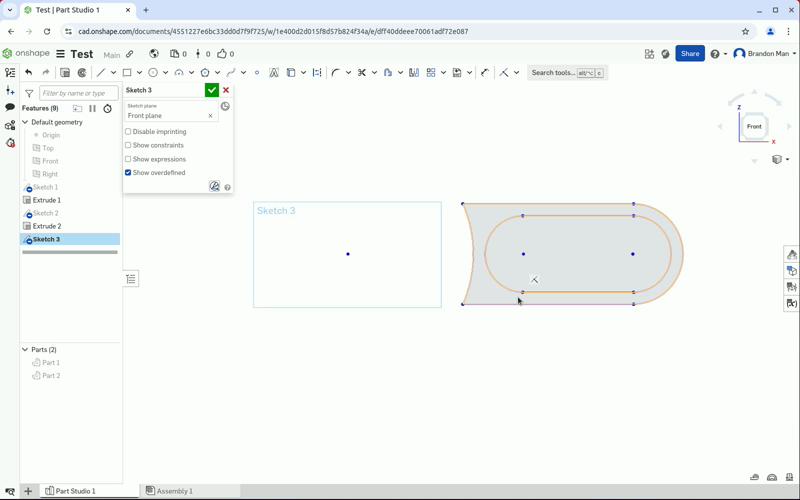
scroll(6)
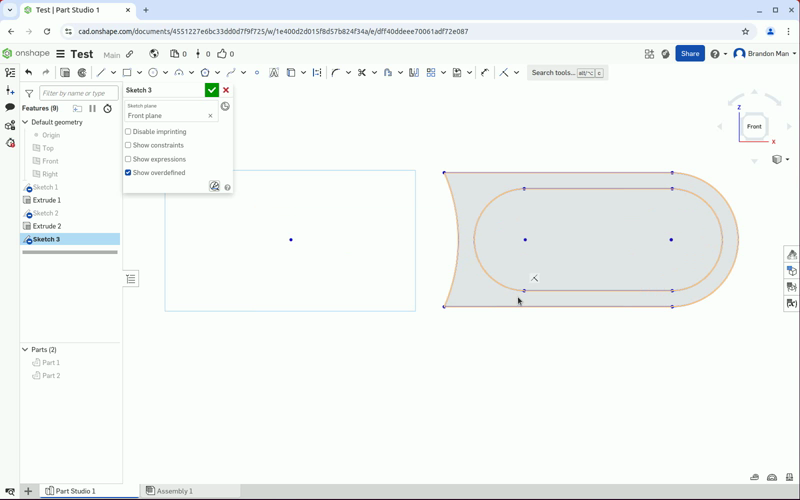
scroll(6)
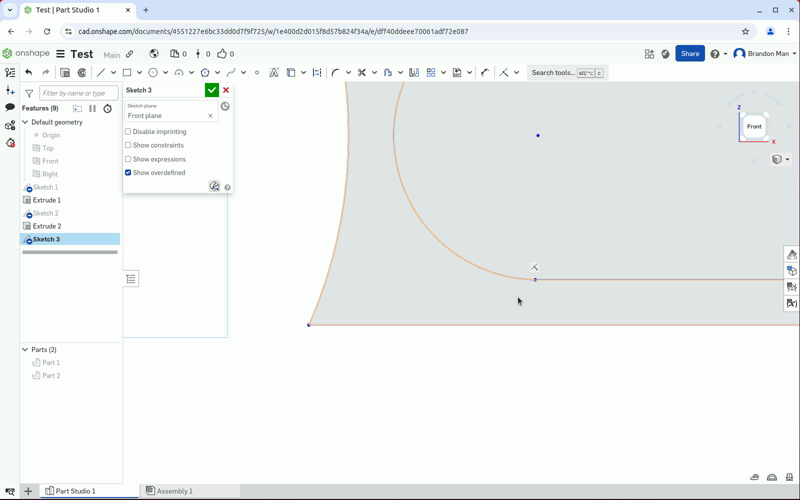
click(518, 296)
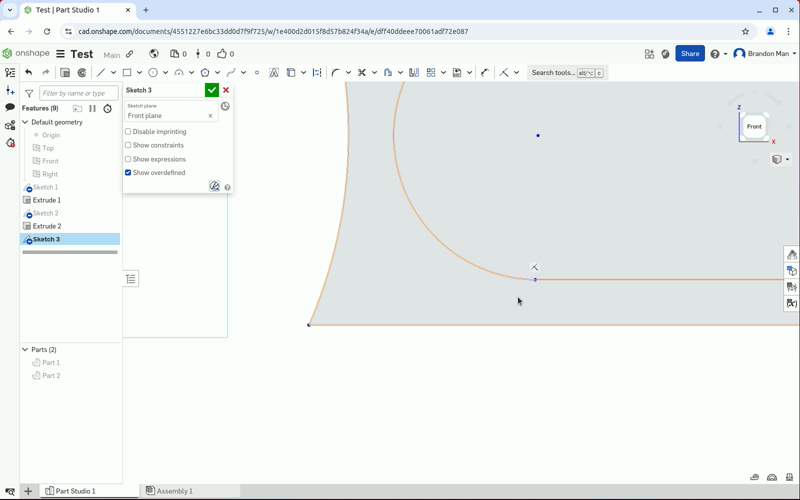
scroll(-6)
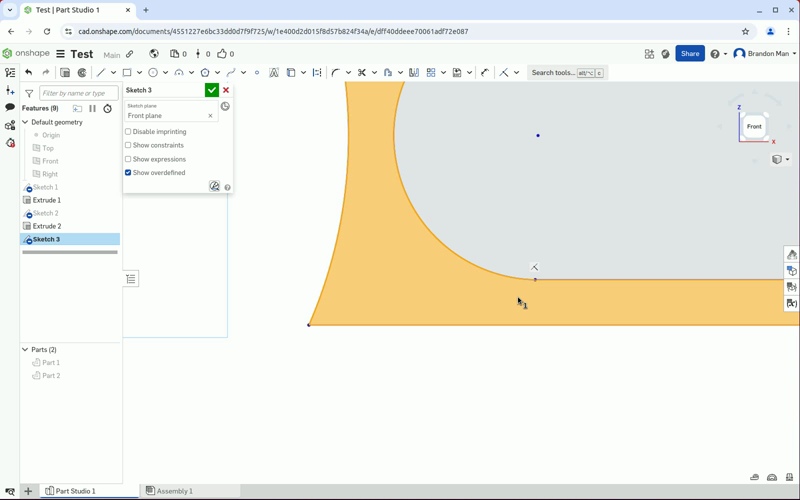
scroll(-6)
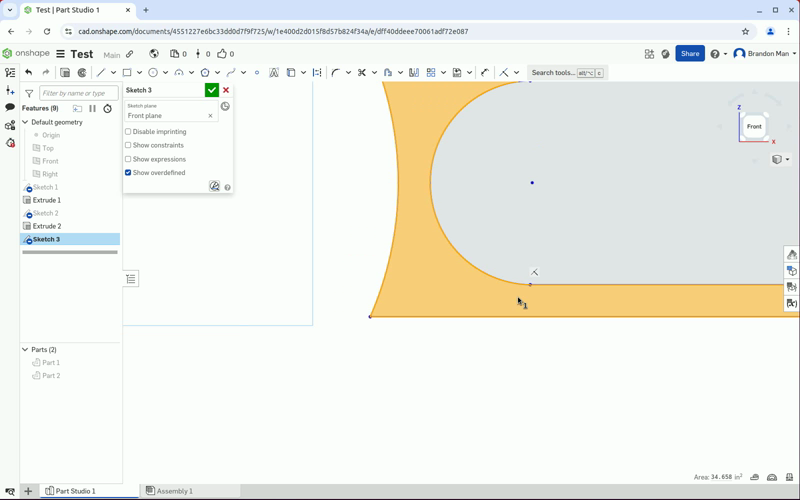
scroll(-6)
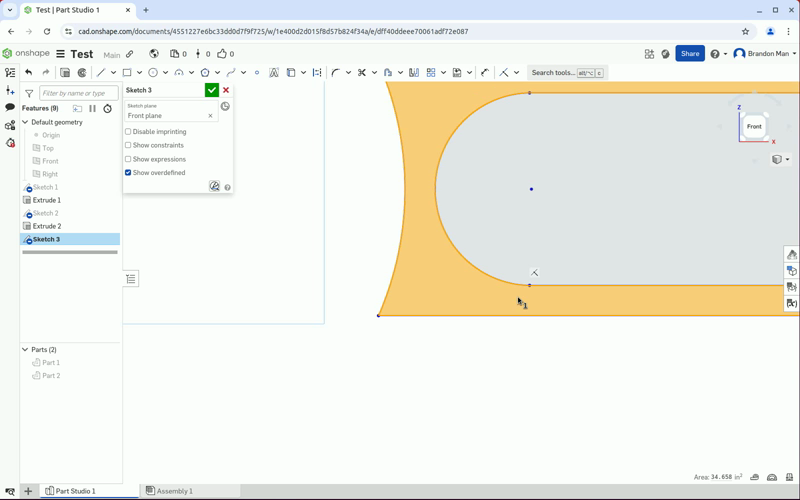
scroll(-6)
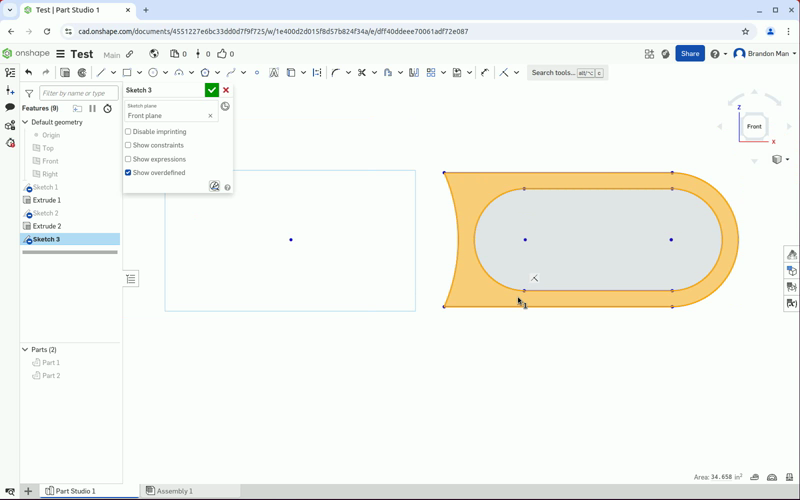
scroll(-6)
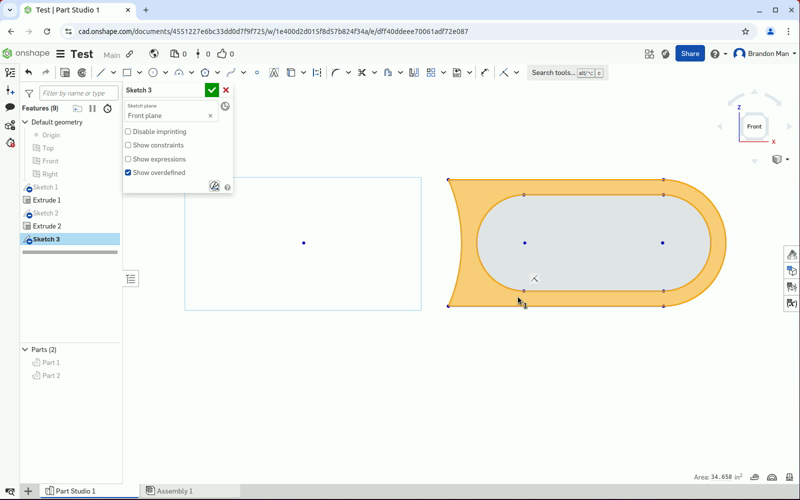
scroll(-6)
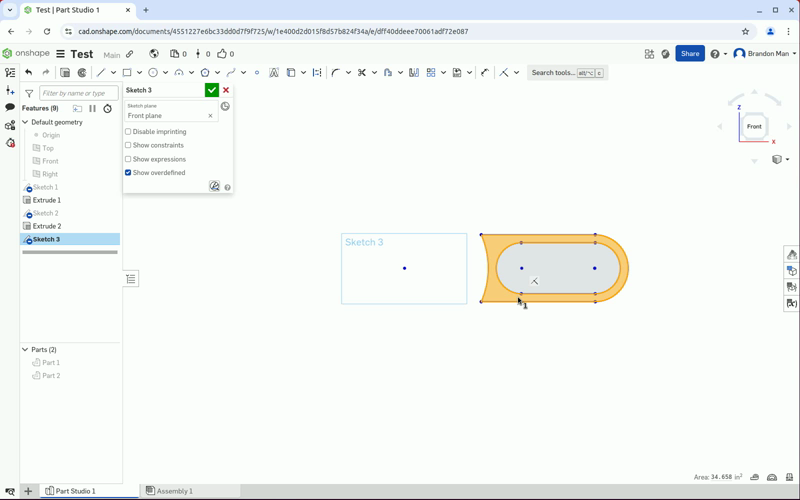
scroll(-6)
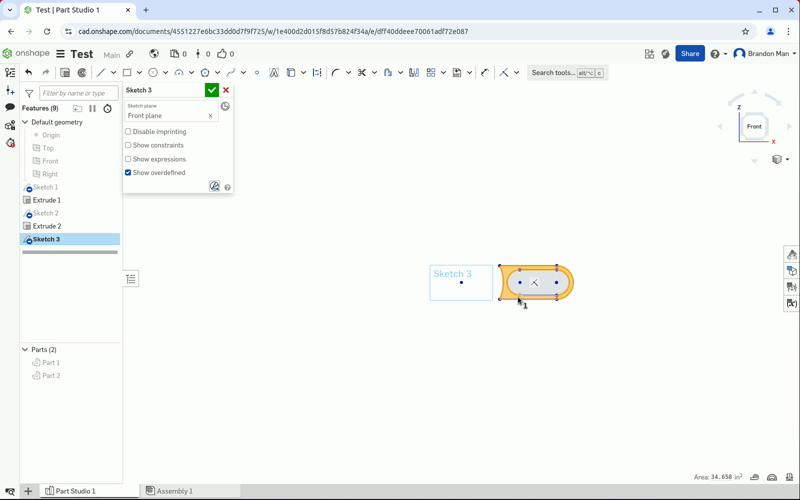
mouse_move(73, 352)
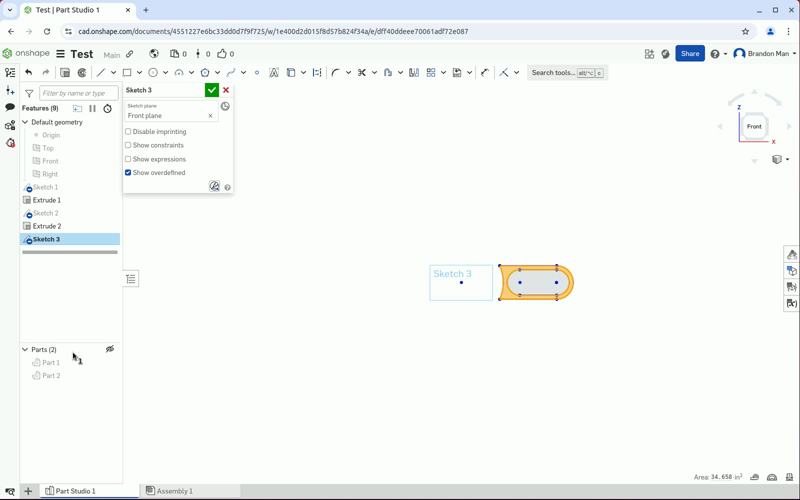
key(shift+y)
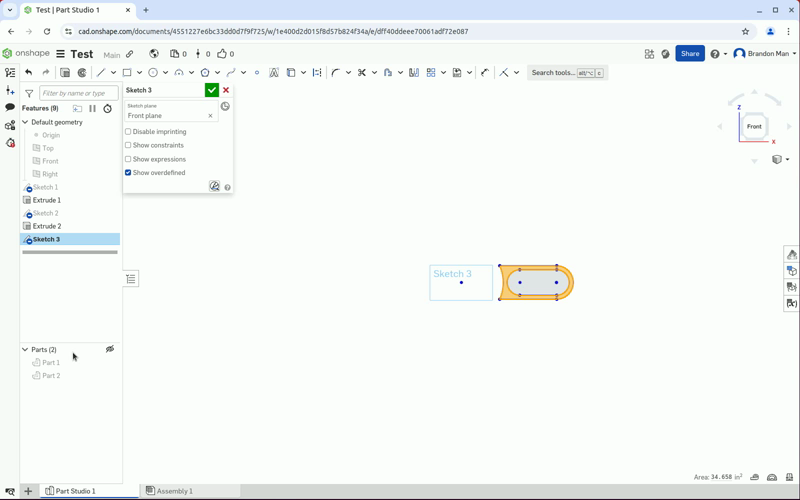
key(shift+e)
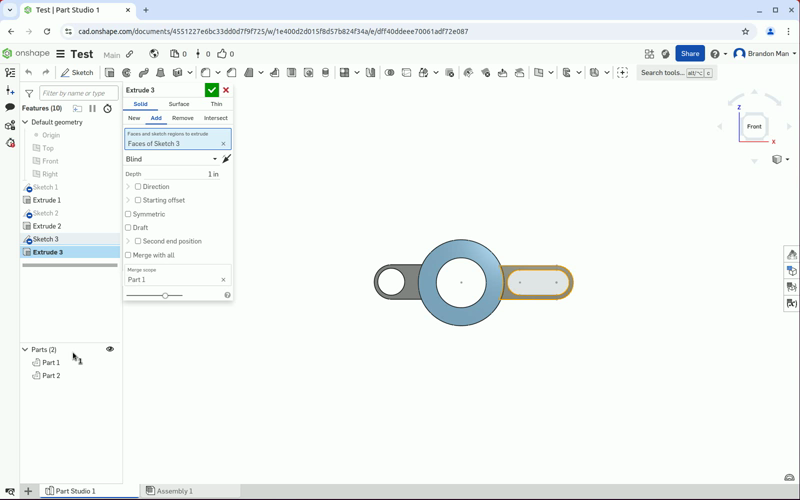
mouse_move(143, 106)
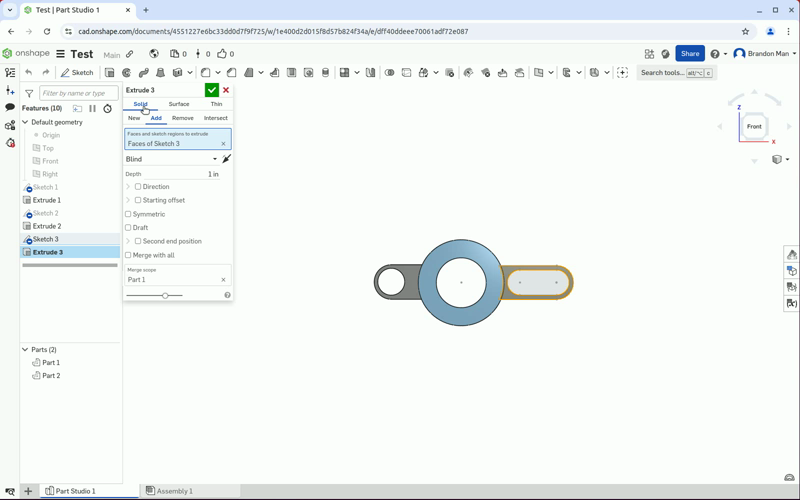
click(143, 106)
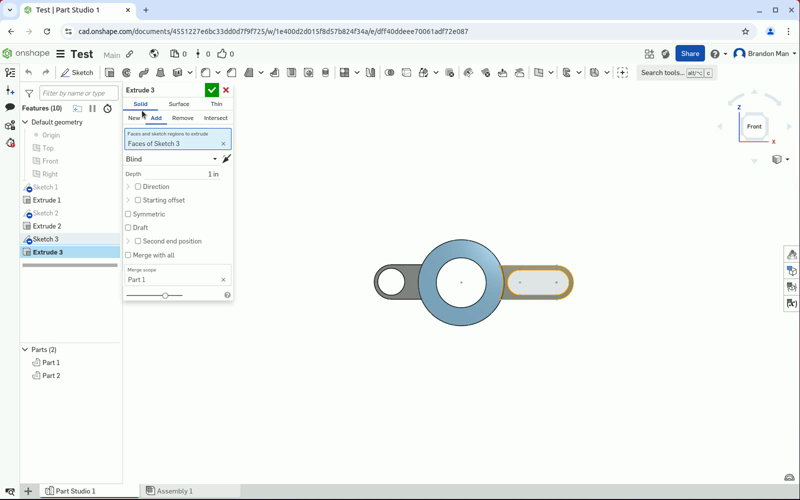
mouse_move(137, 120)
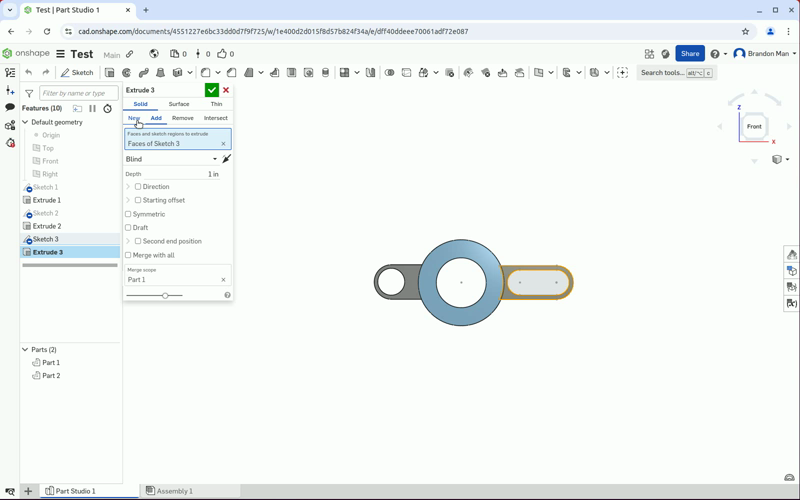
click(137, 120)
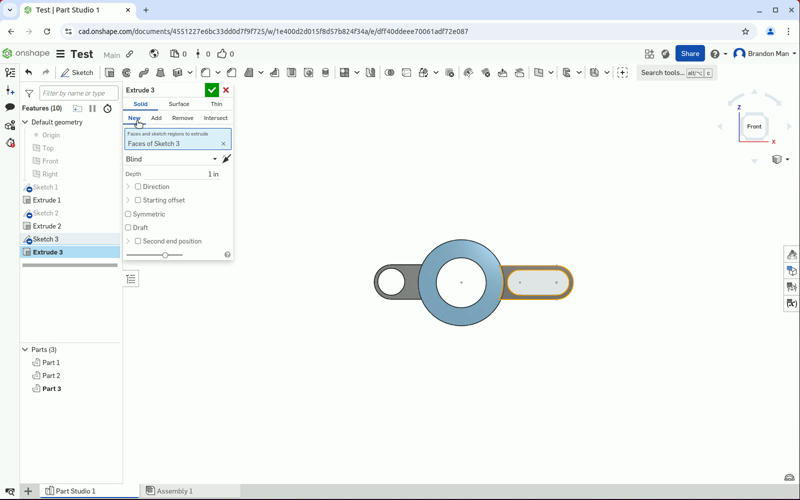
key(tab, 4)
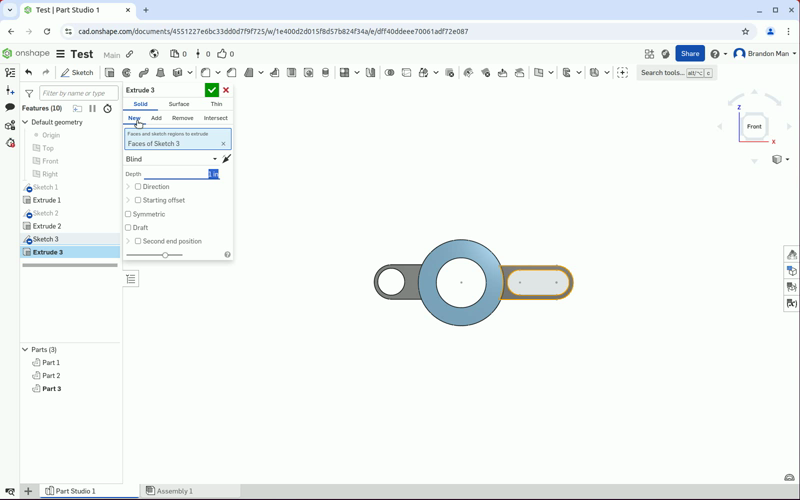
text(5.296)
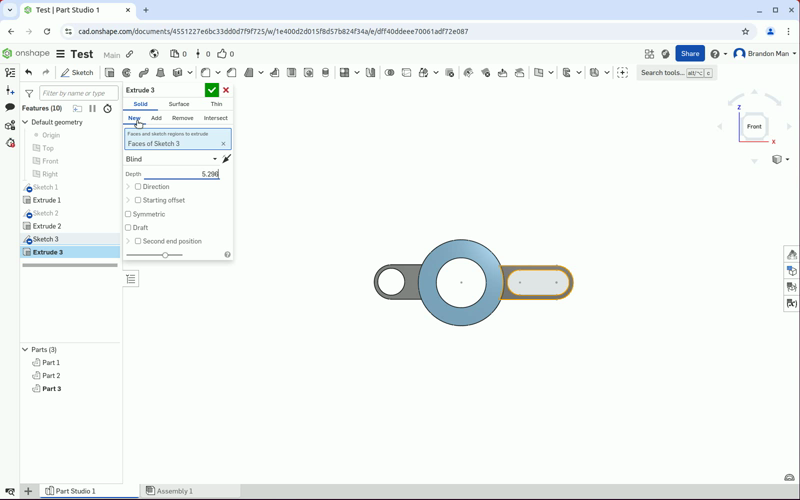
key(enter)
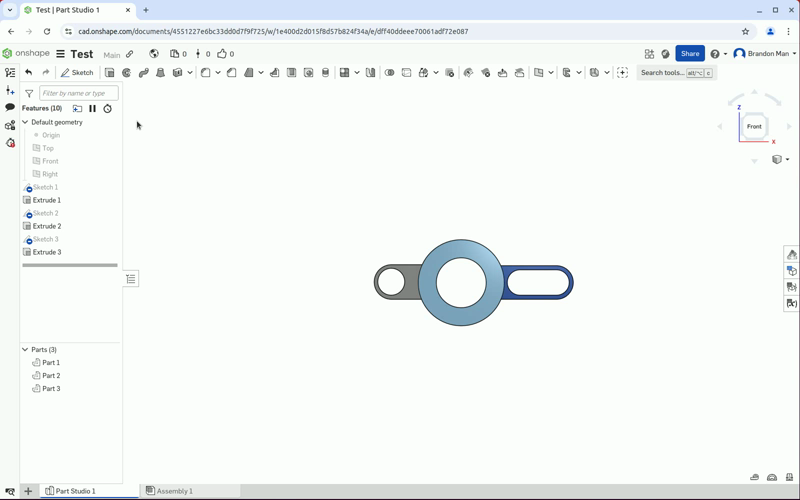
key(shift+h)
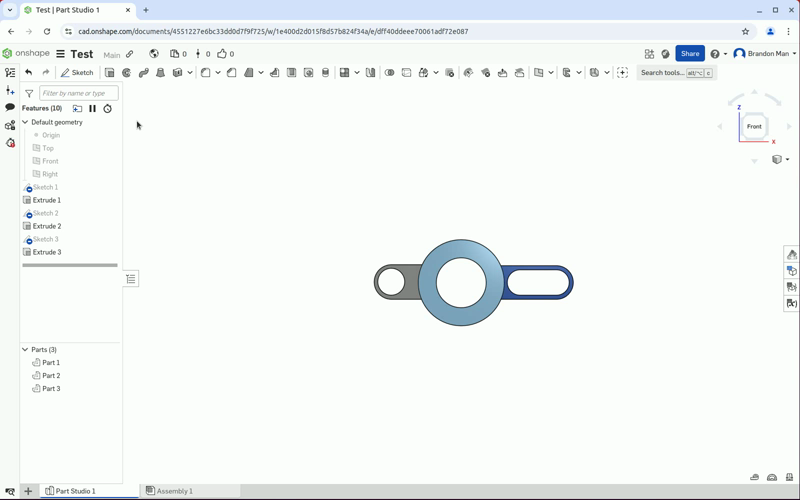
key(shift+h)
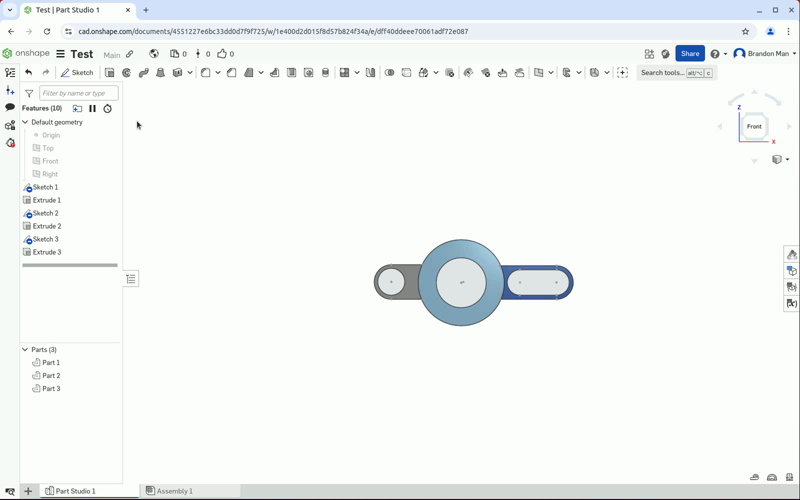
key(shift+7)
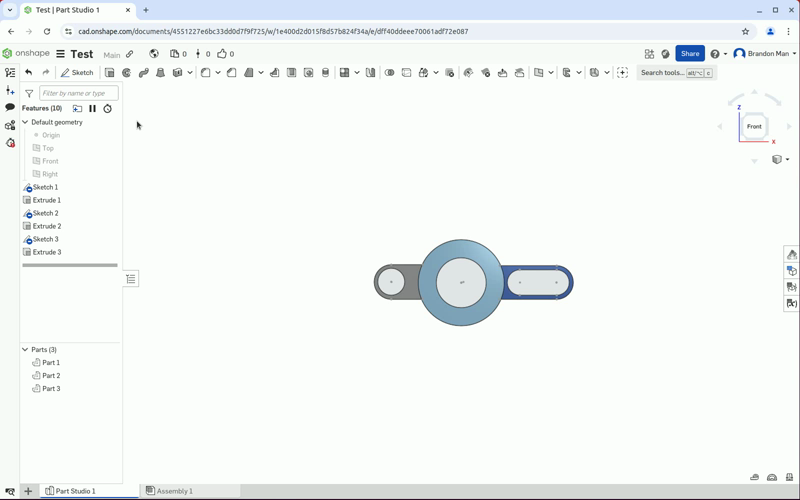
key(left, 2)
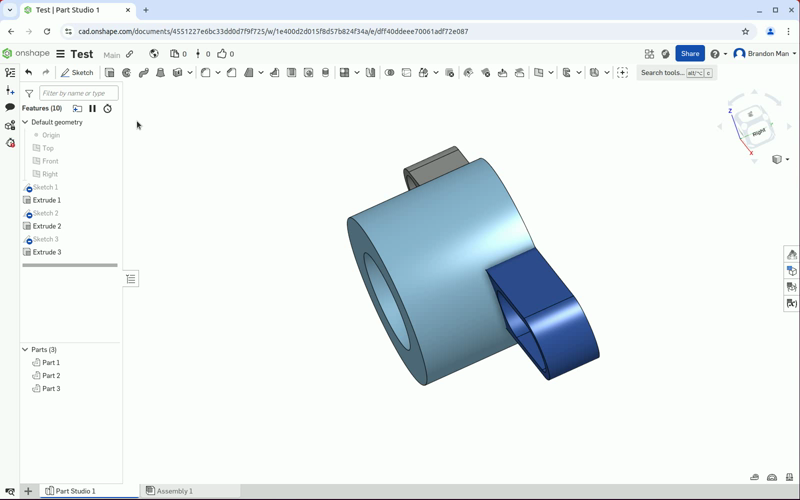
key(down, 2)
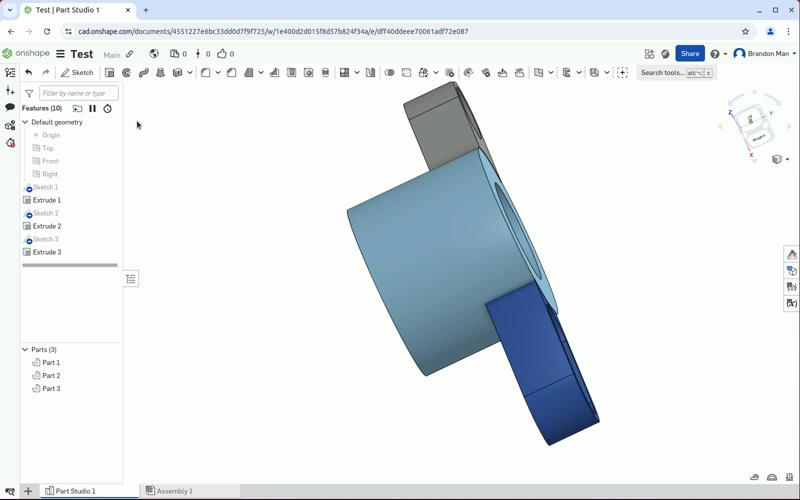
key(up, 2)
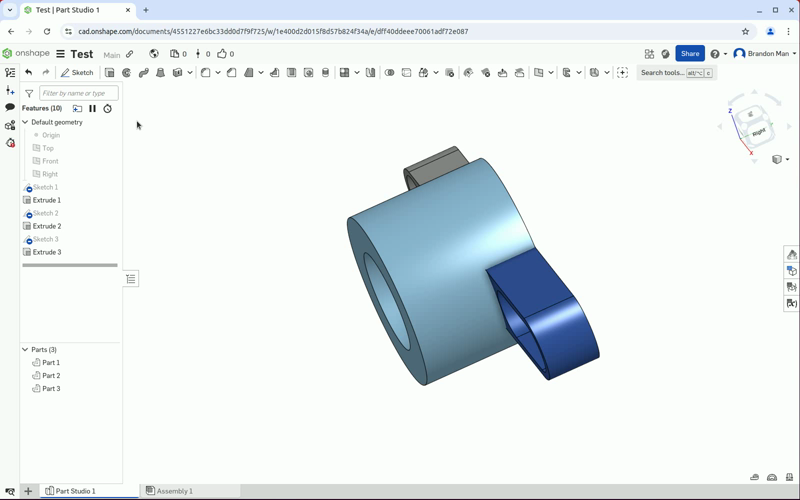
key(right, 2)
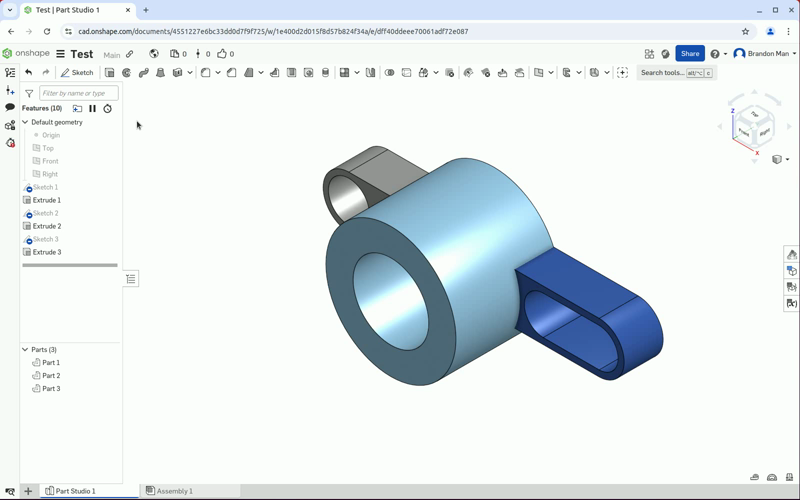
mouse_move(73, 189)
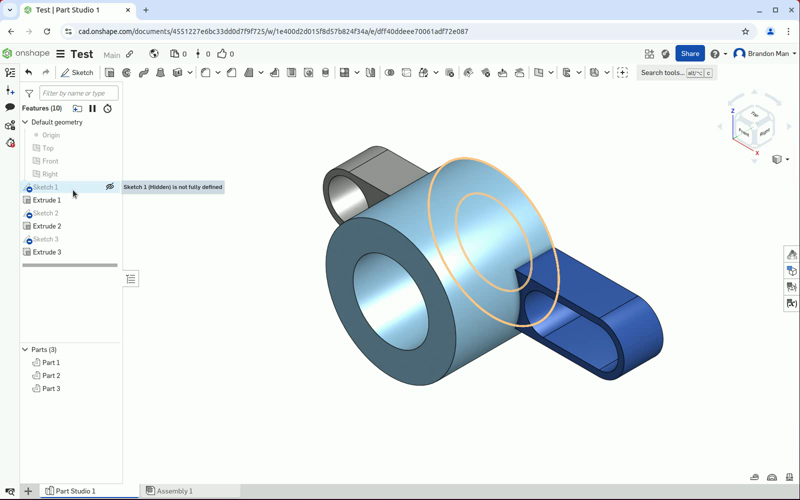
click(73, 189)